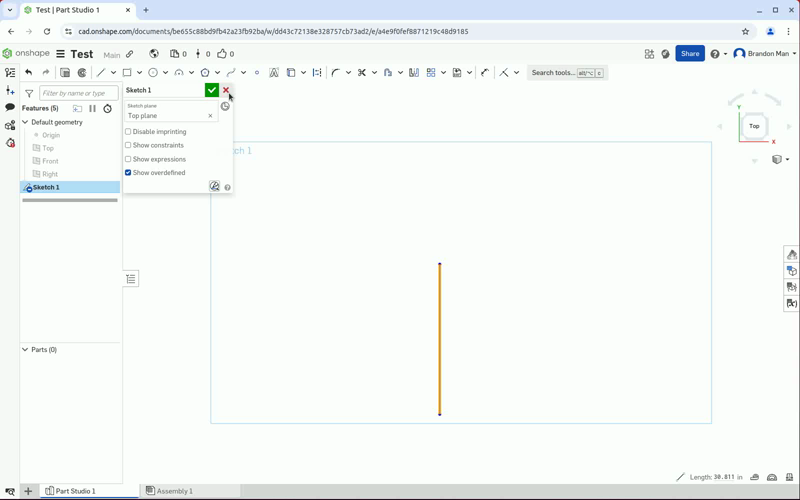
key(shift+h)
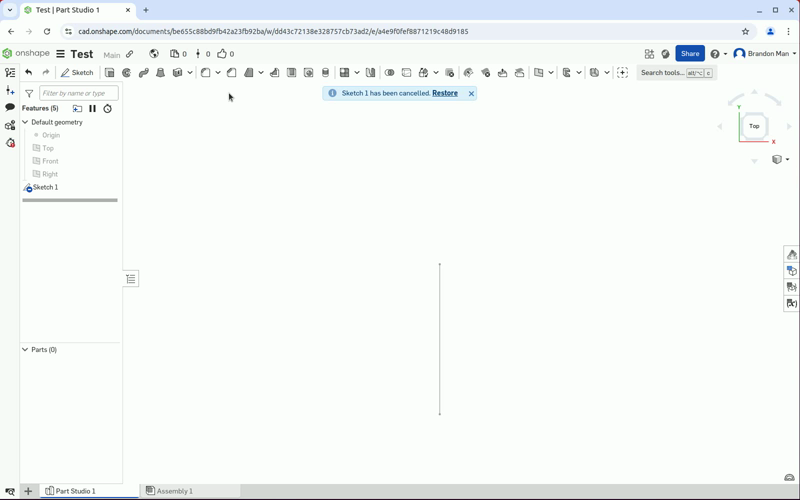
mouse_move(73, 352)
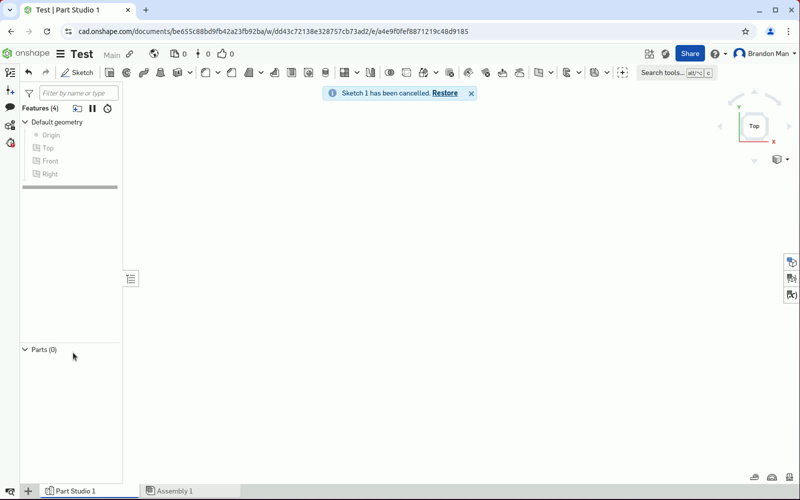
key(y)
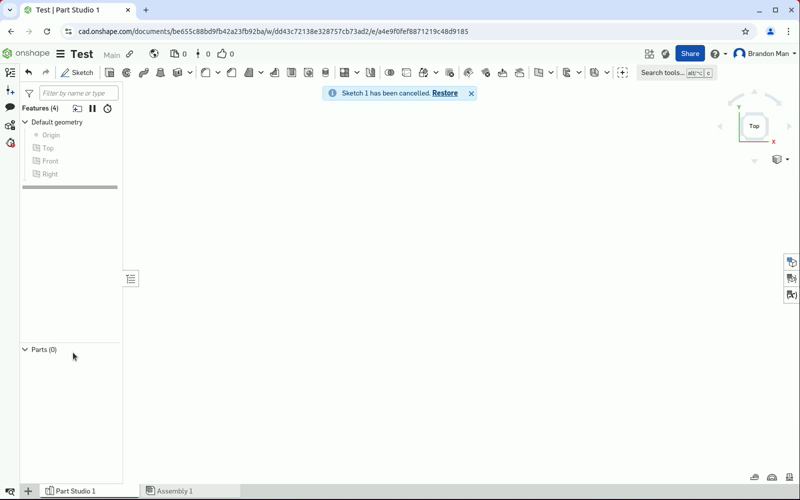
key(shift+p)
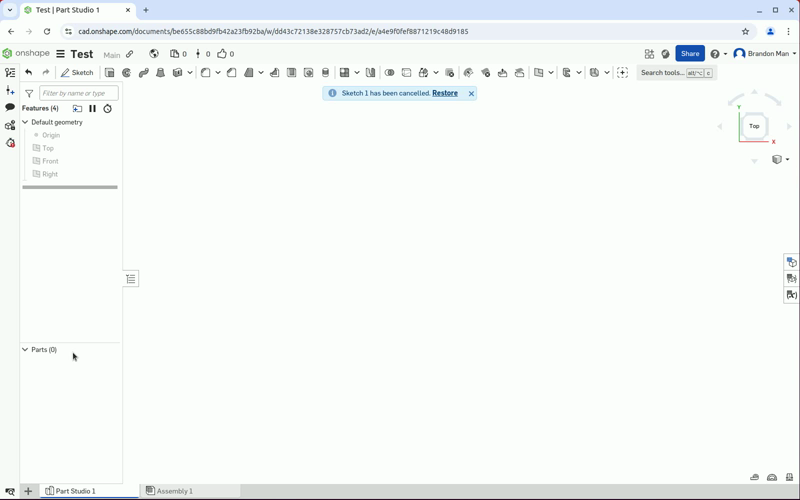
key(space)
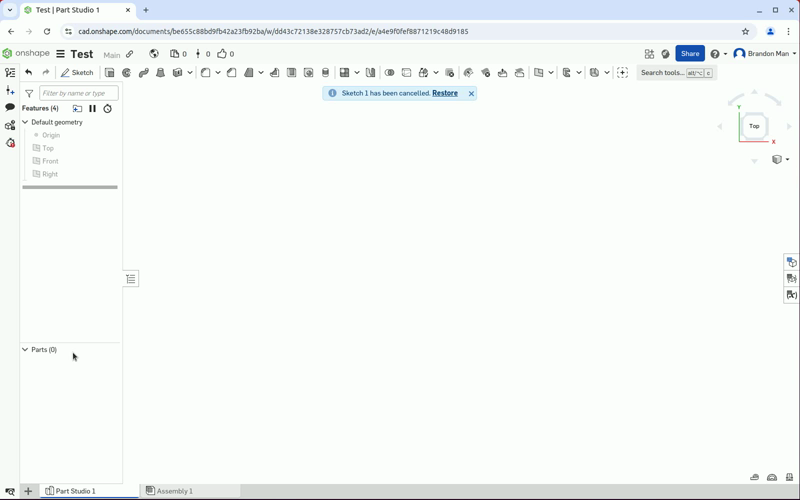
key_down(shift)
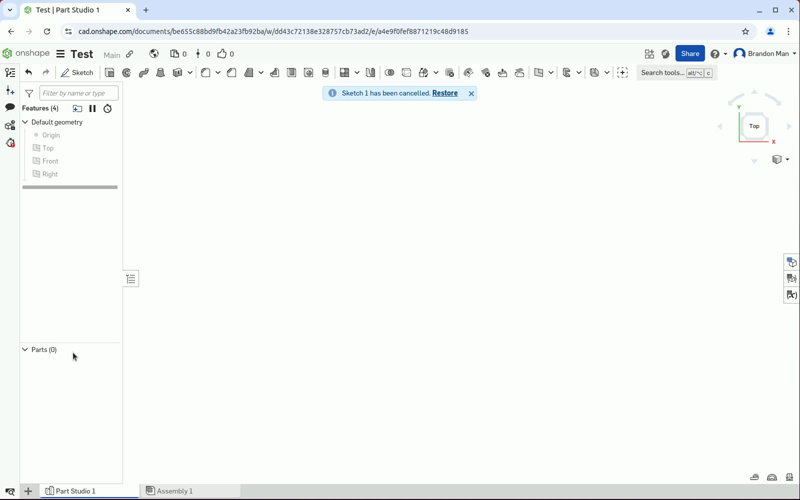
key(up)
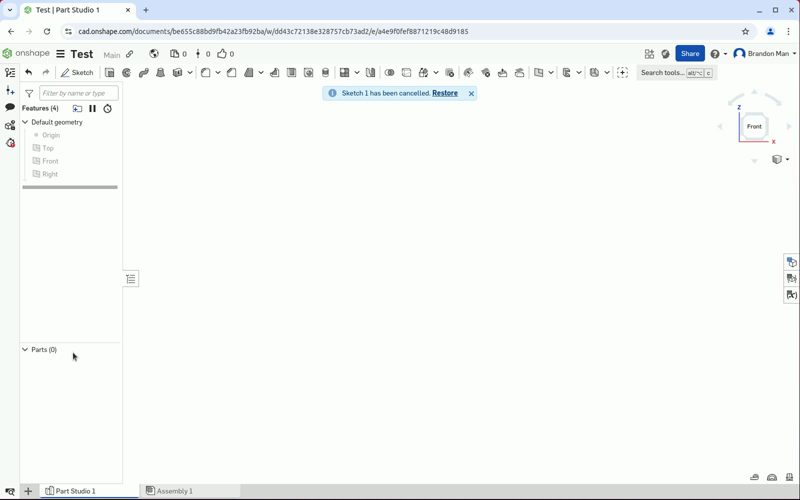
key_up(shift)
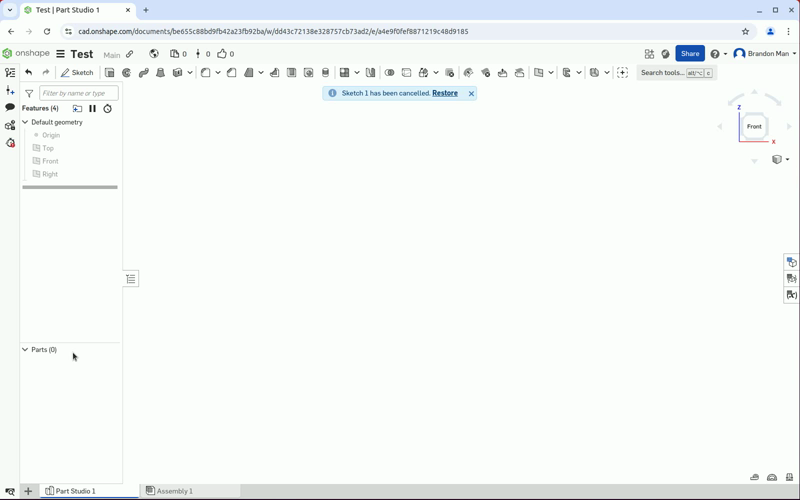
mouse_move(73, 352)
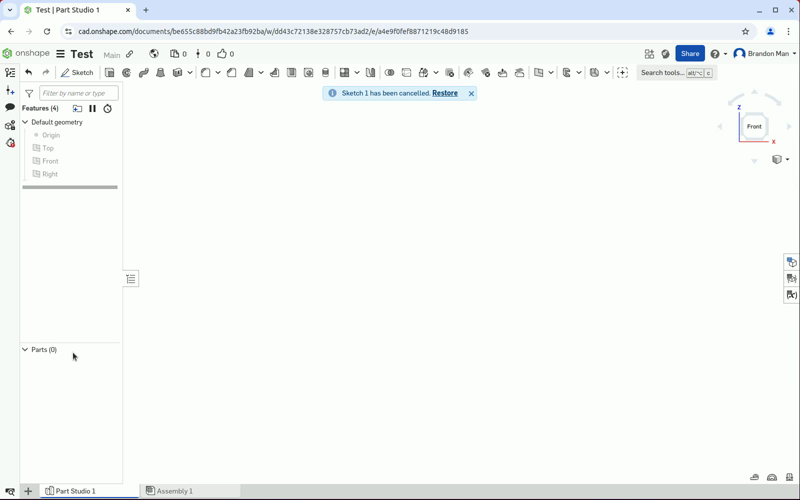
key(shift+y)
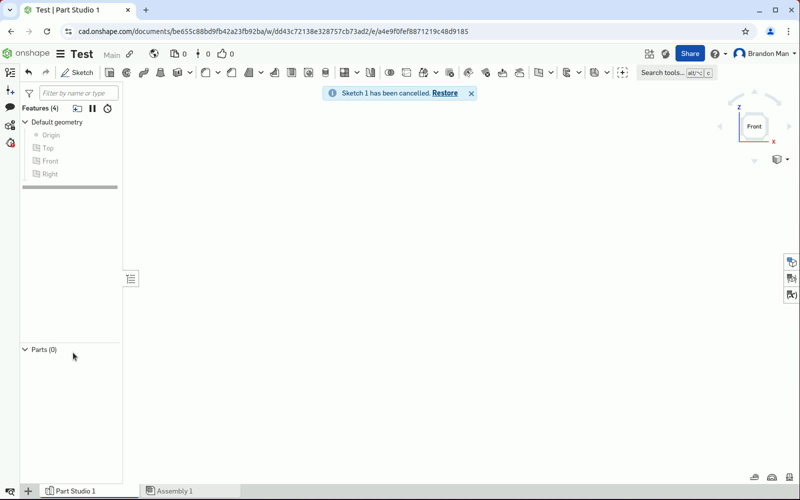
key(shift+s)
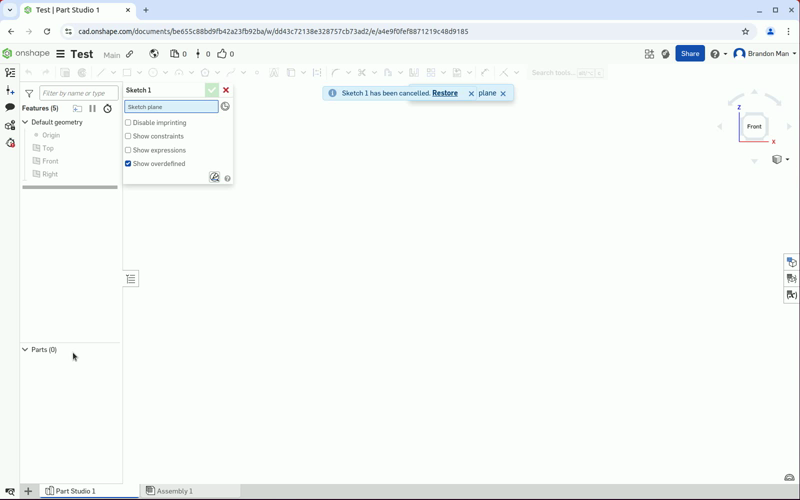
mouse_move(73, 163)
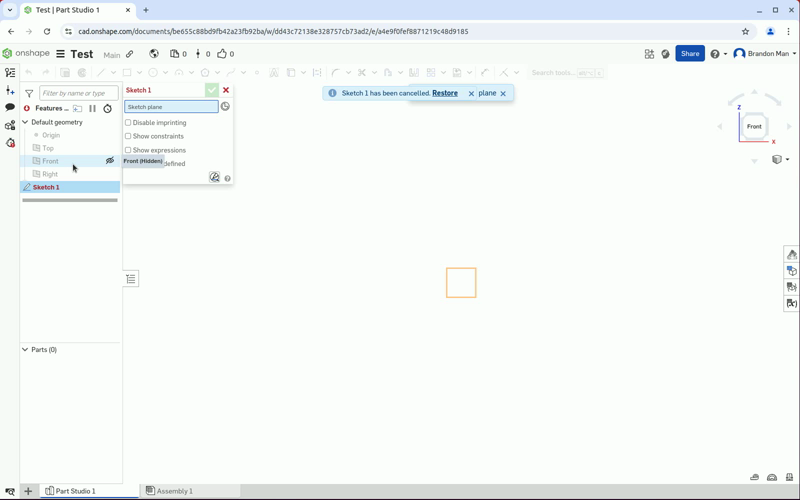
click(73, 163)
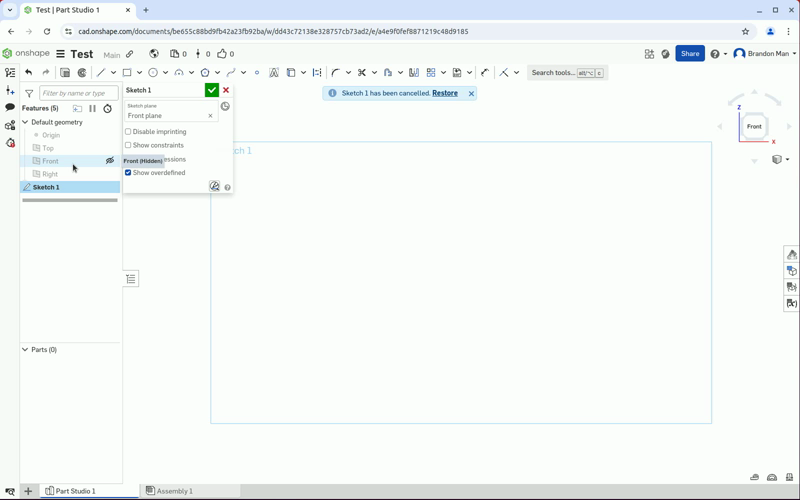
mouse_move(73, 352)
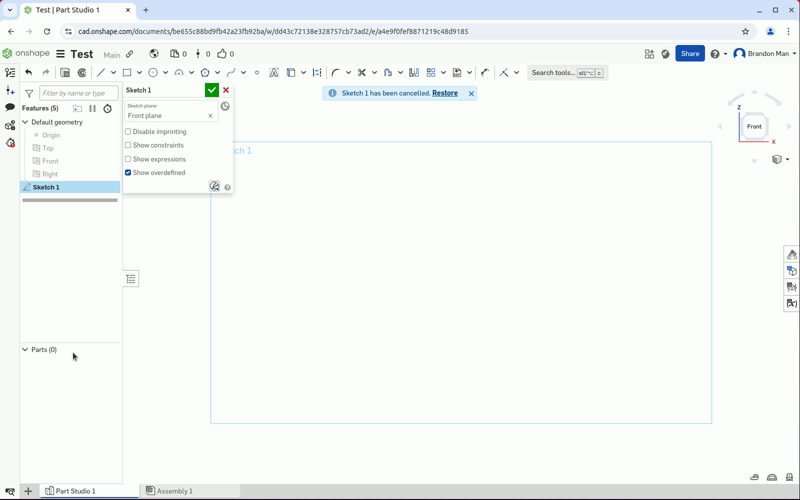
key(y)
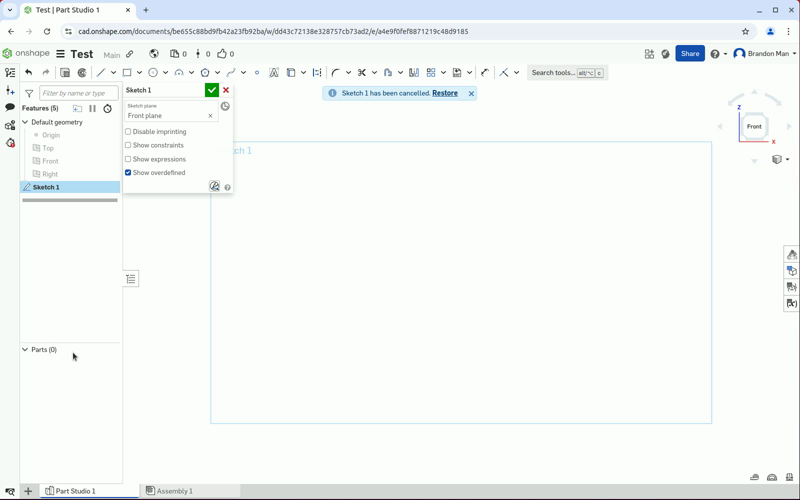
key(l)
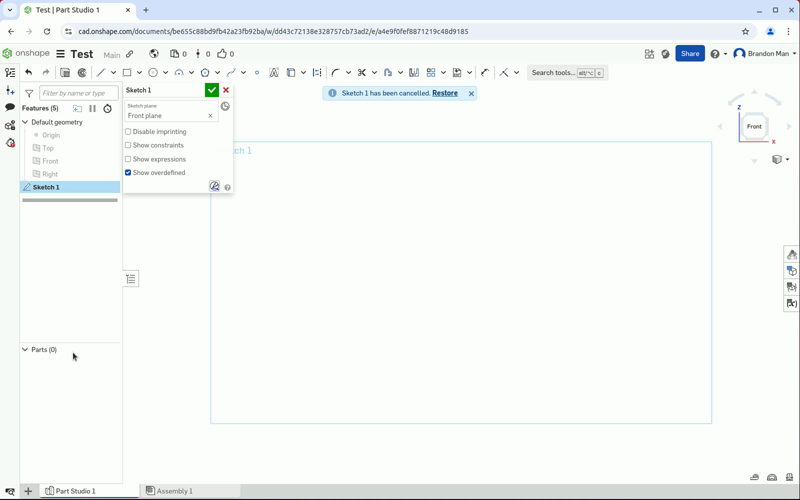
key_down(shift)
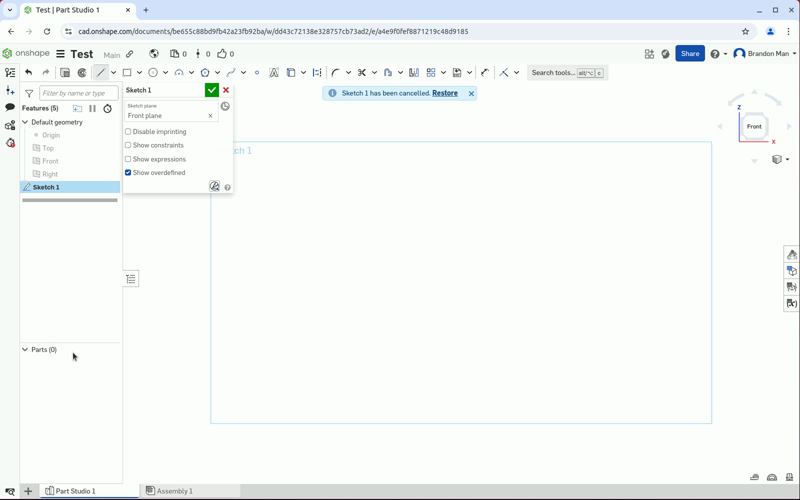
mouse_move(404, 260)
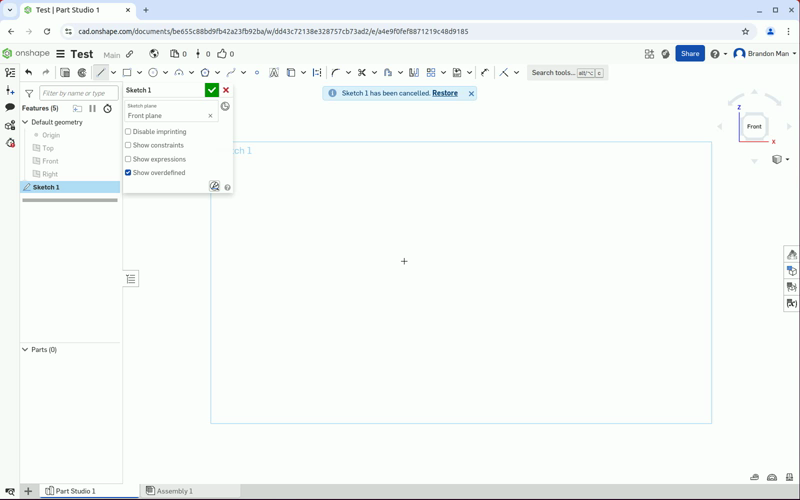
click(404, 260)
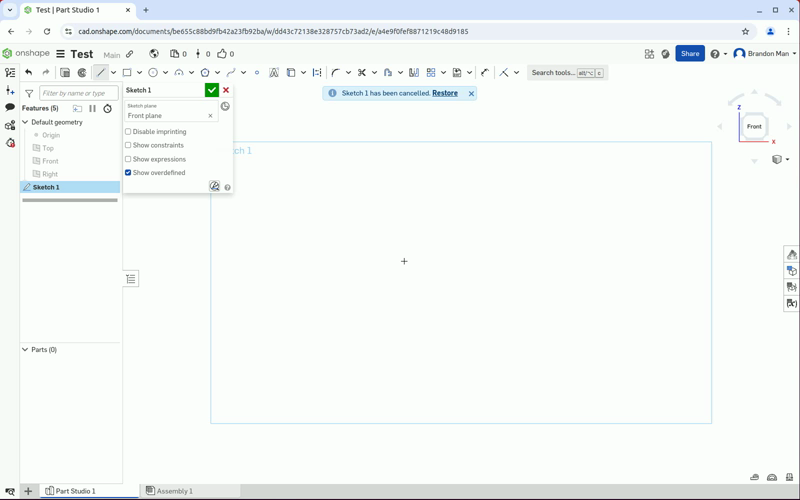
key_up(shift)
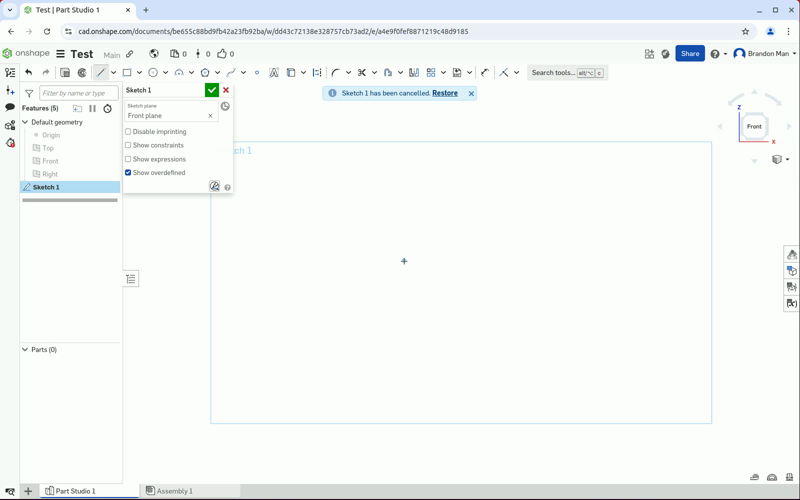
key_down(shift)
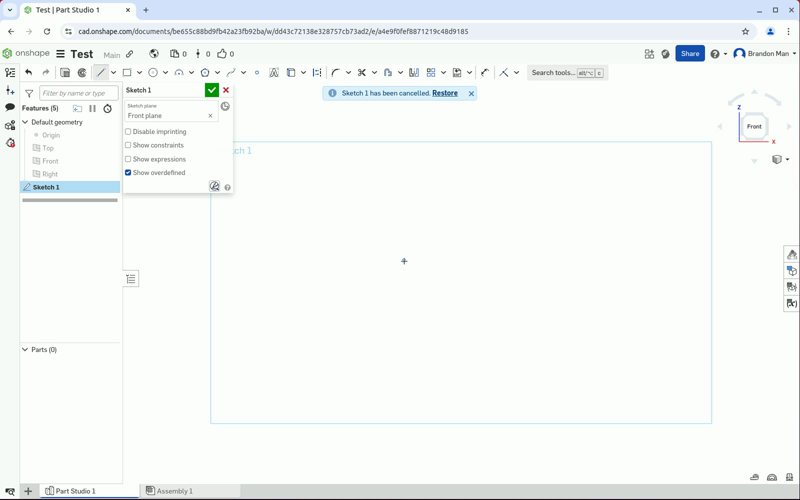
mouse_move(434, 260)
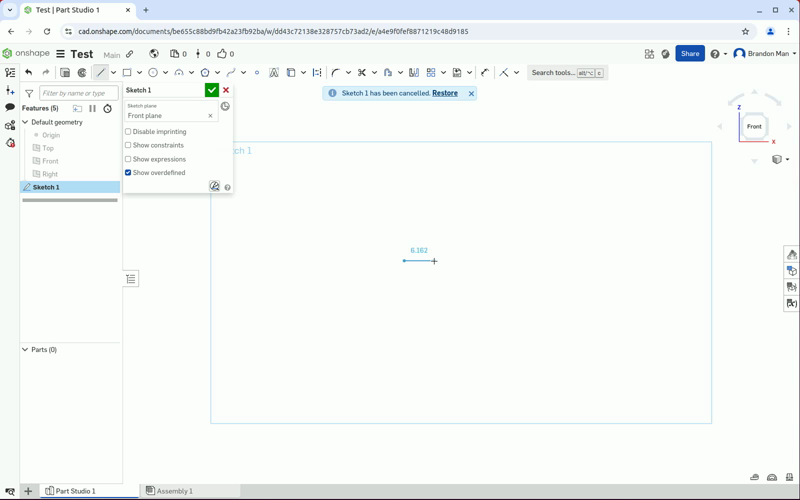
mouse_move(461, 260)
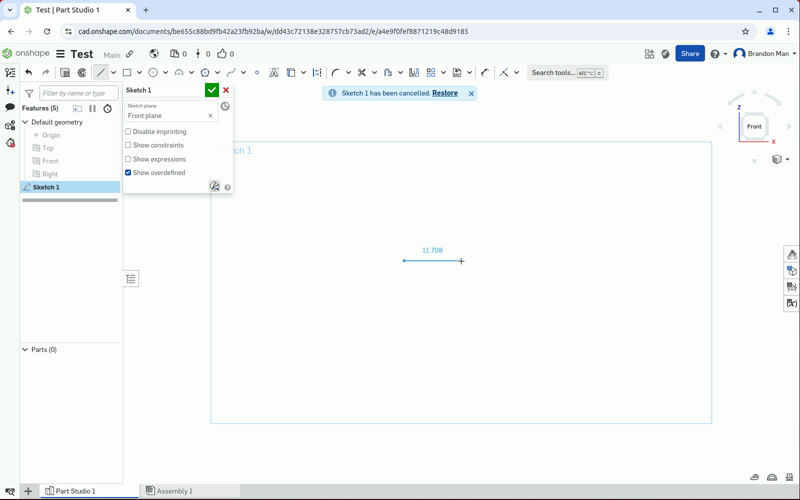
click(461, 260)
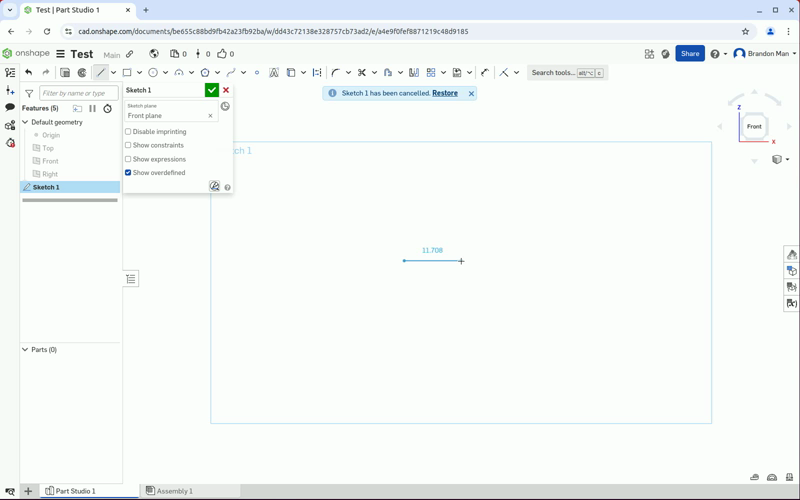
key_up(shift)
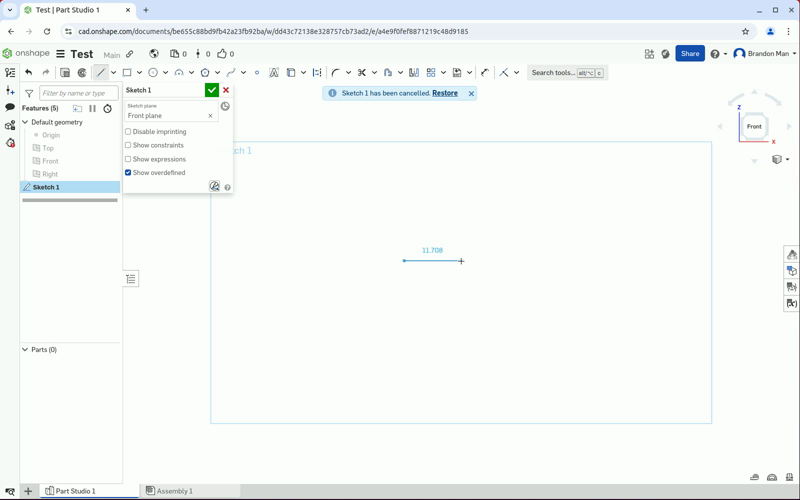
key_down(shift)
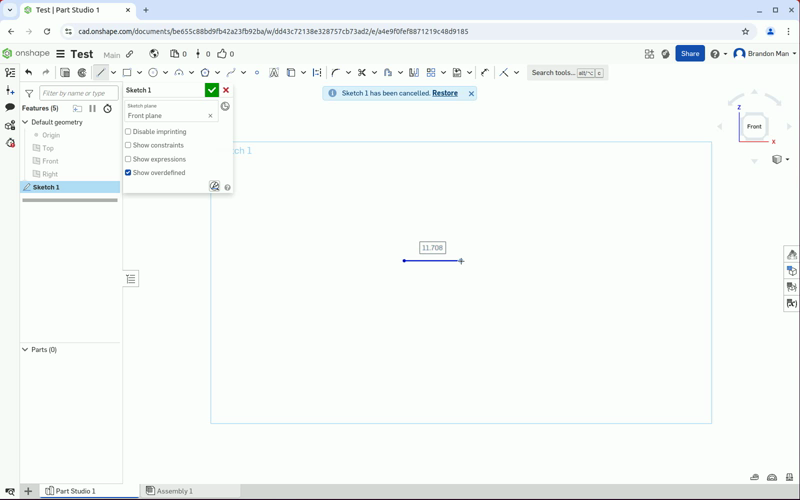
mouse_move(491, 260)
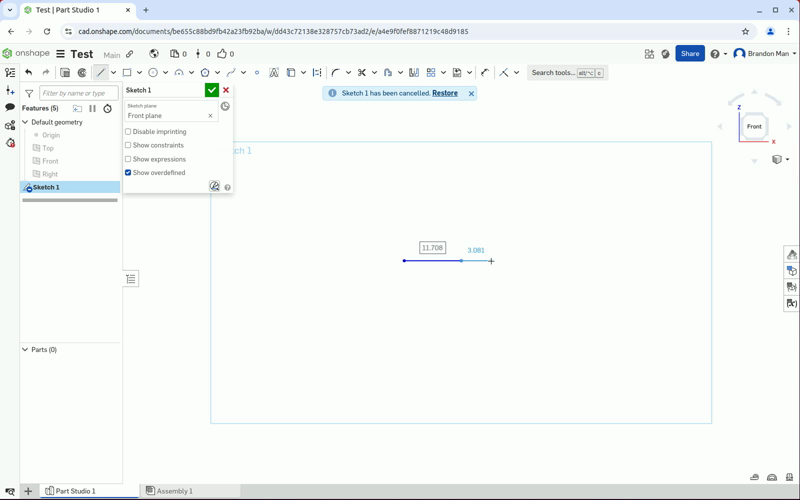
mouse_move(461, 237)
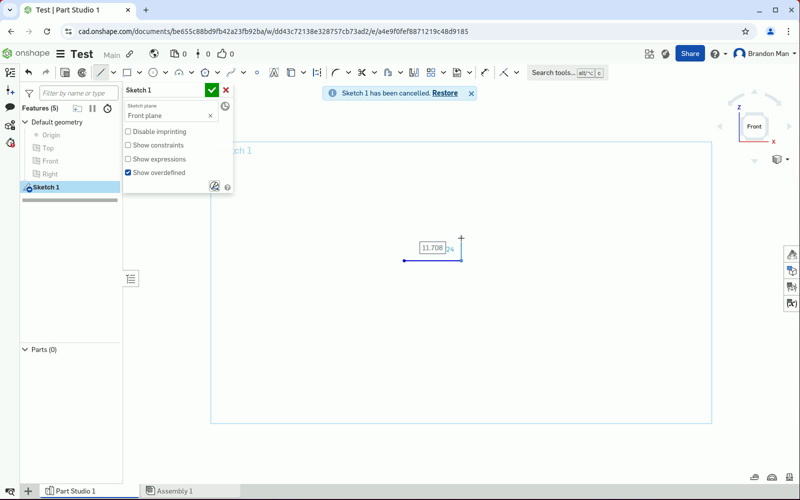
click(461, 237)
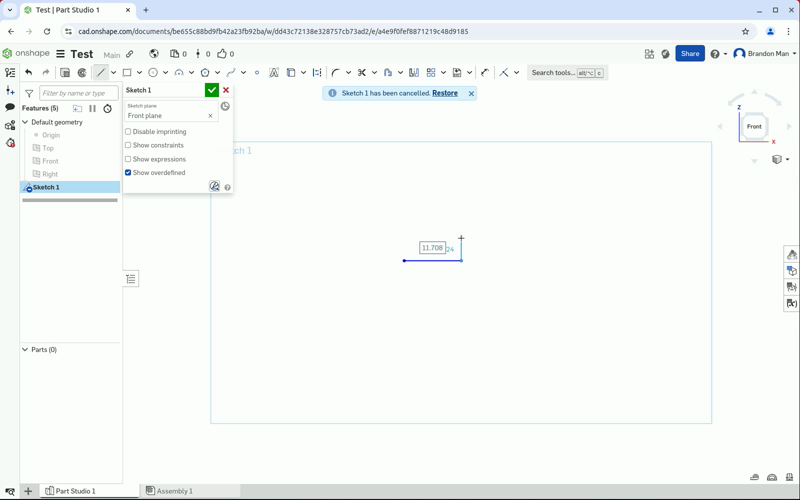
key_up(shift)
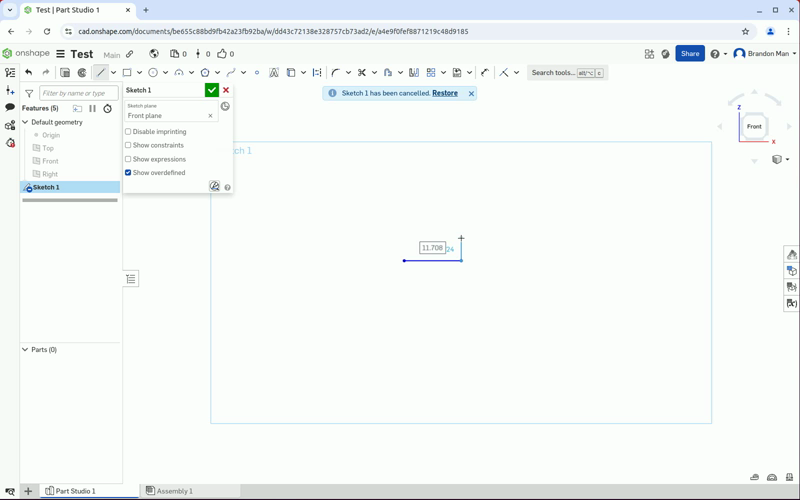
key_down(shift)
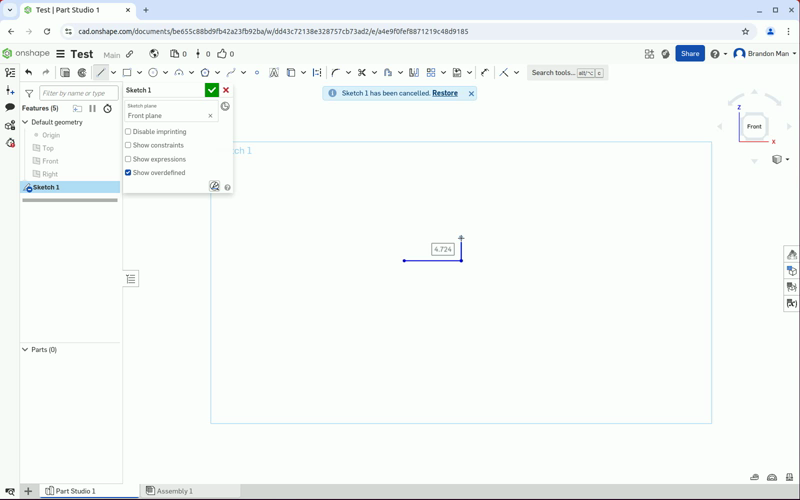
mouse_move(491, 237)
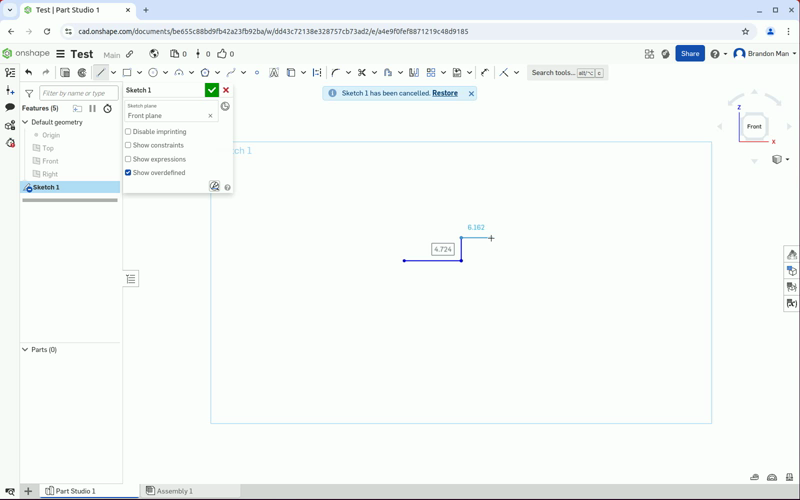
mouse_move(404, 237)
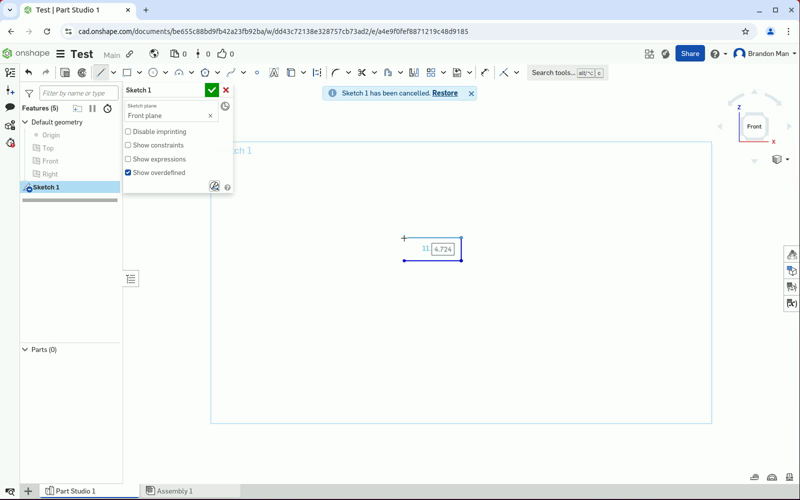
click(404, 237)
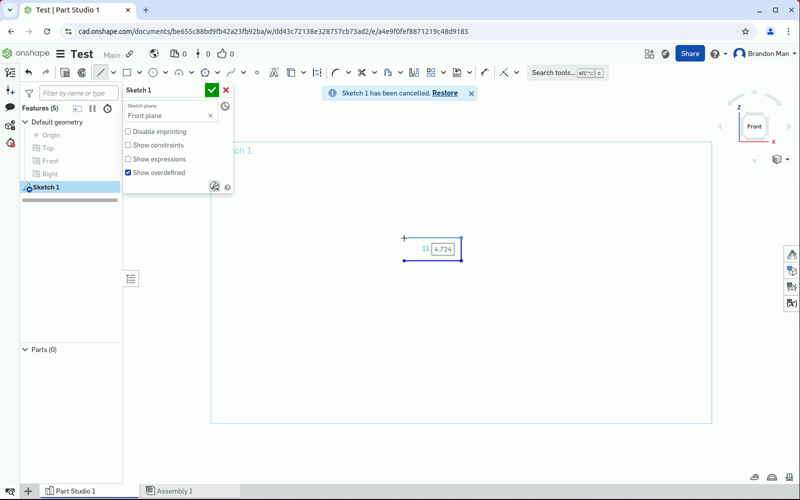
key_up(shift)
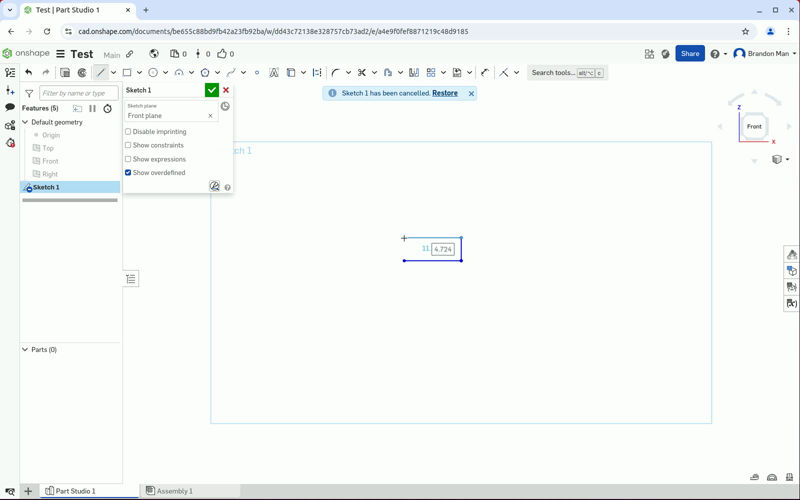
mouse_move(434, 237)
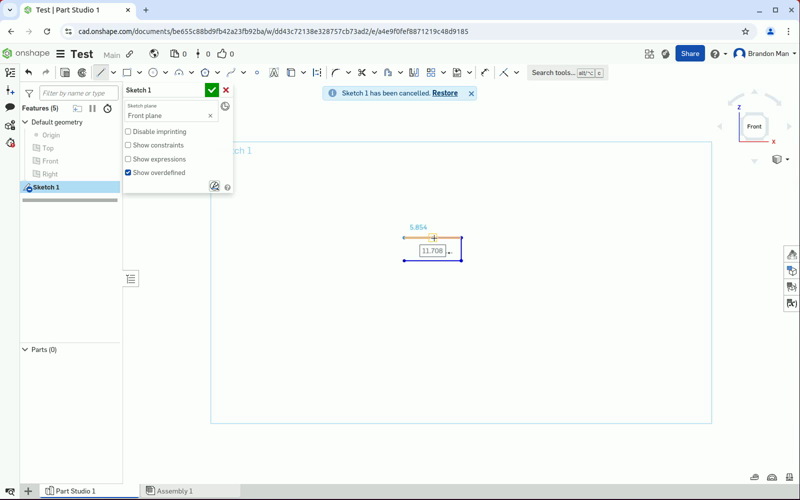
key_down(shift)
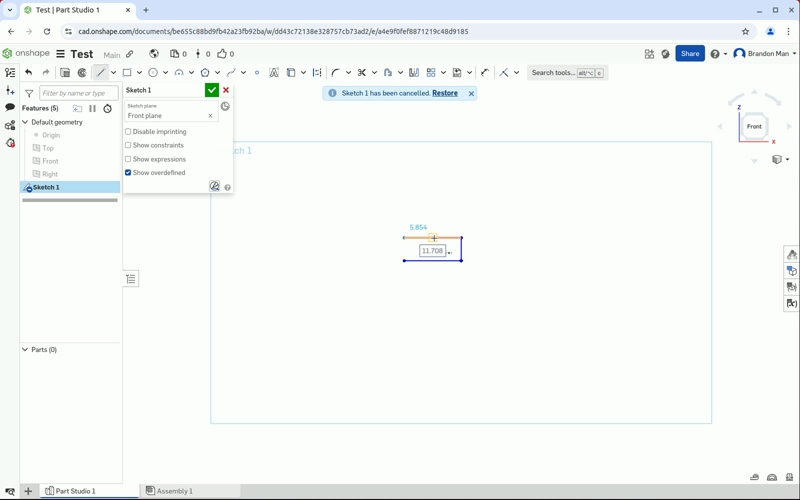
mouse_move(404, 260)
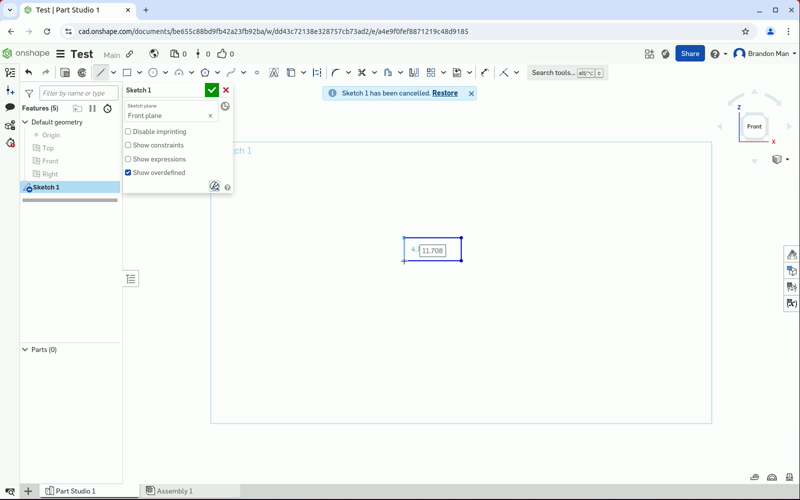
key_up(shift)
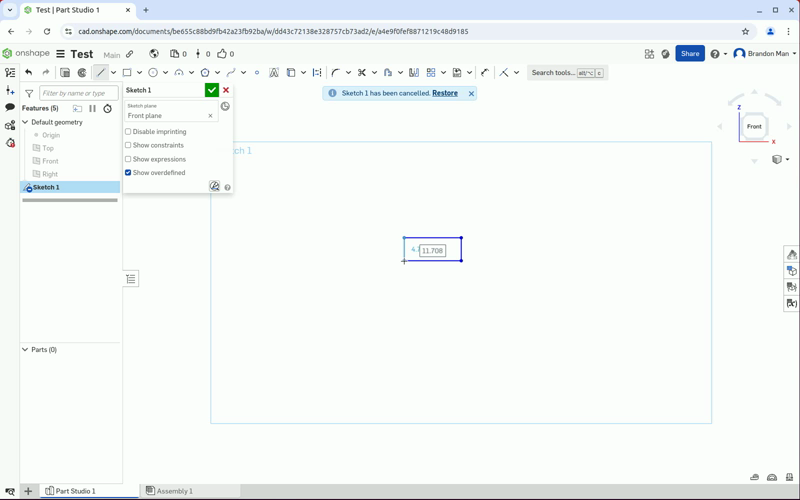
click(404, 260)
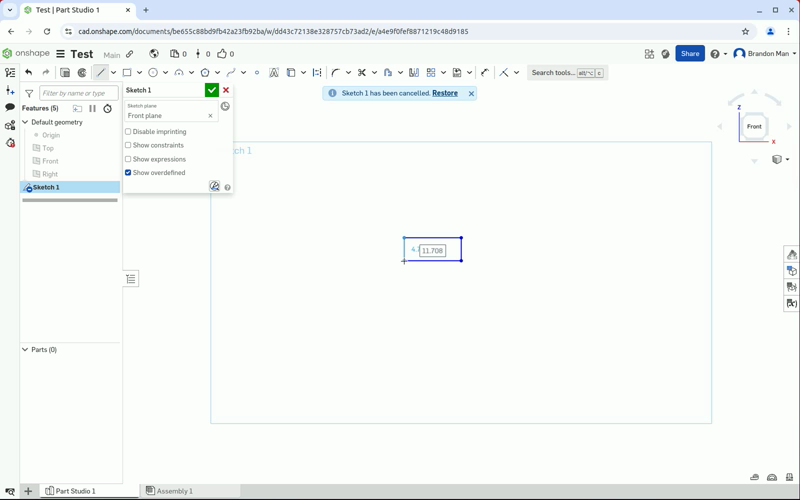
key(esc)
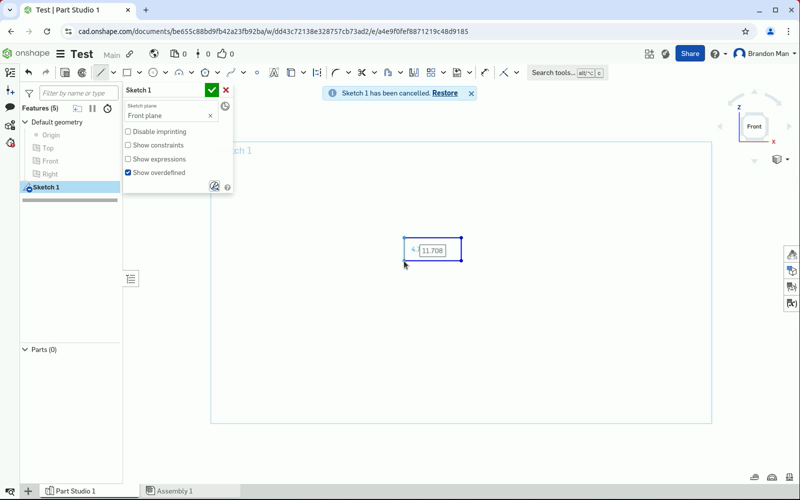
mouse_move(434, 250)
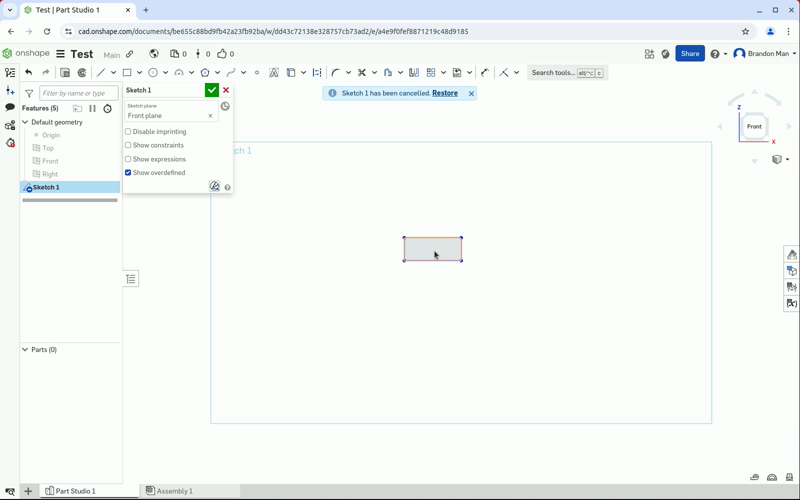
scroll(6)
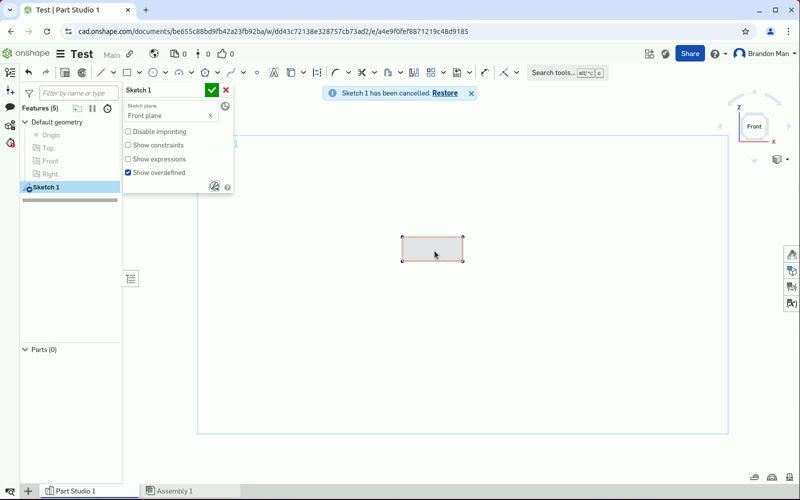
scroll(6)
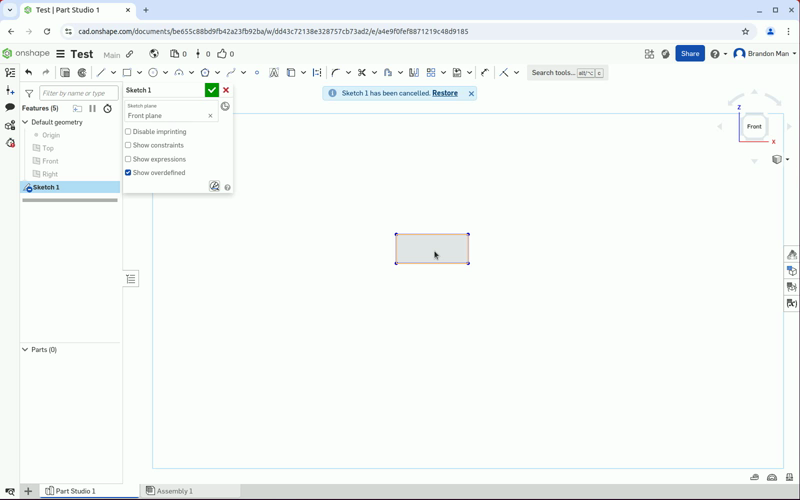
scroll(6)
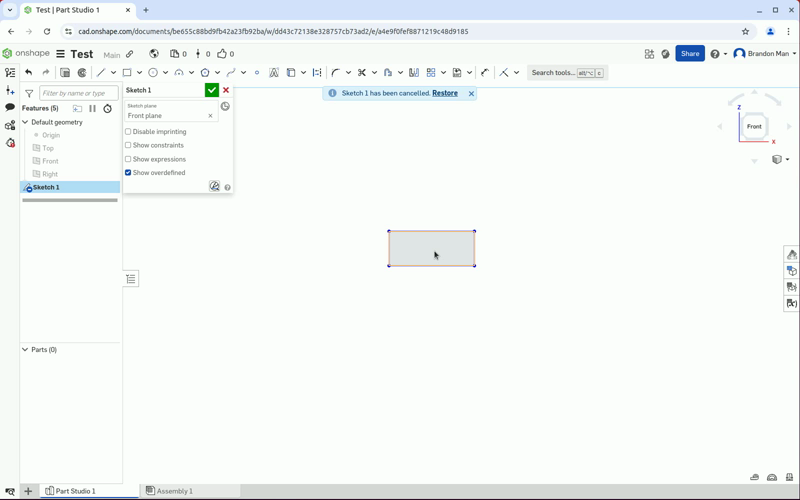
scroll(6)
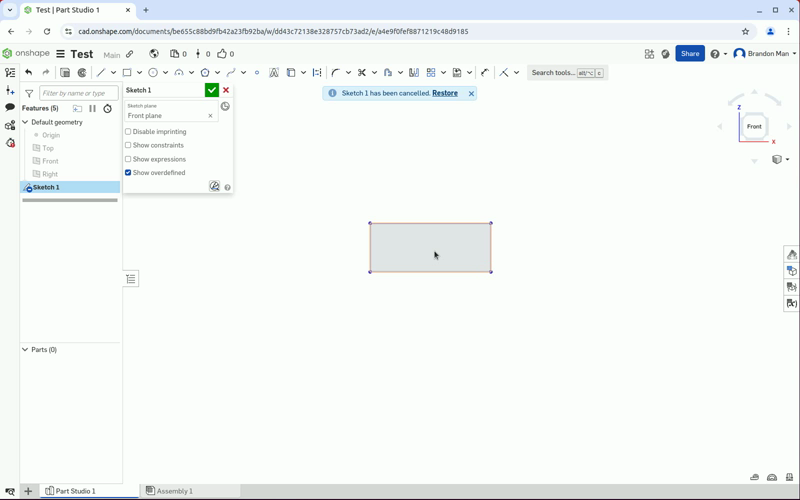
scroll(6)
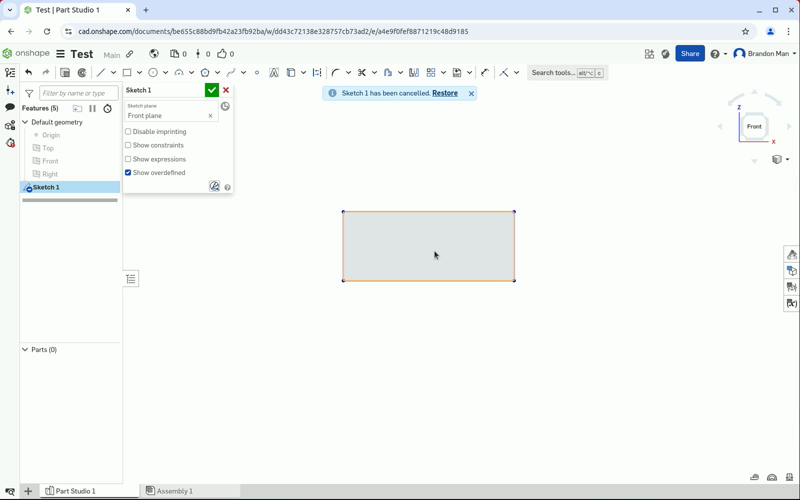
scroll(6)
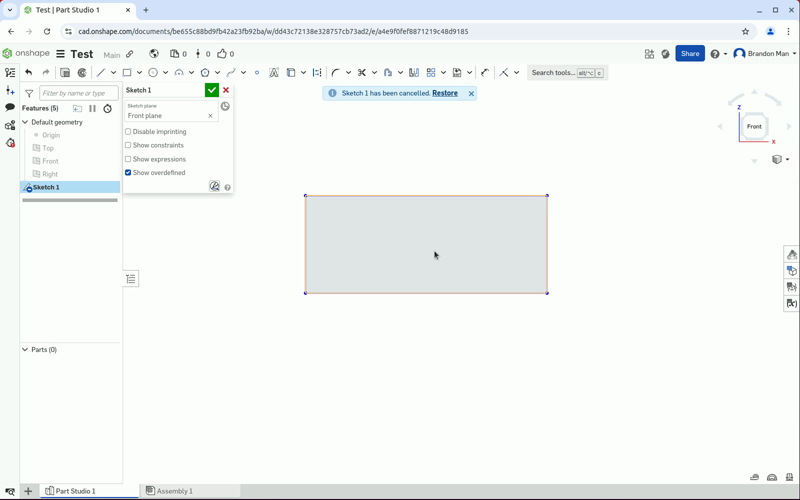
scroll(6)
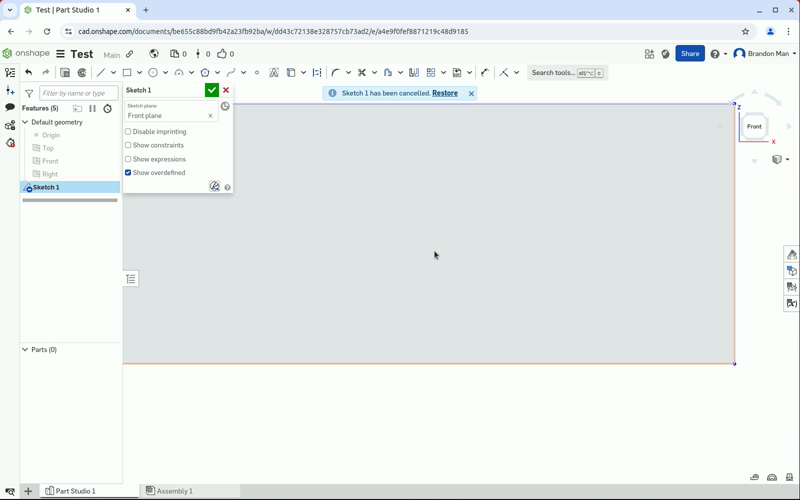
click(434, 250)
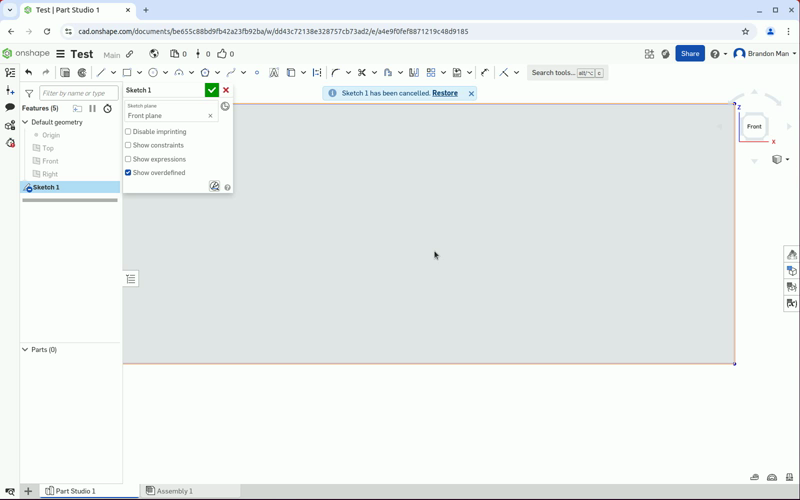
scroll(-6)
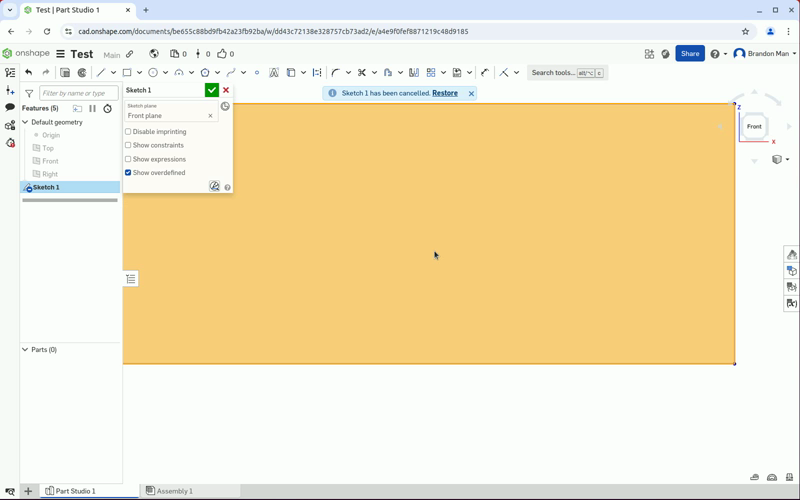
scroll(-6)
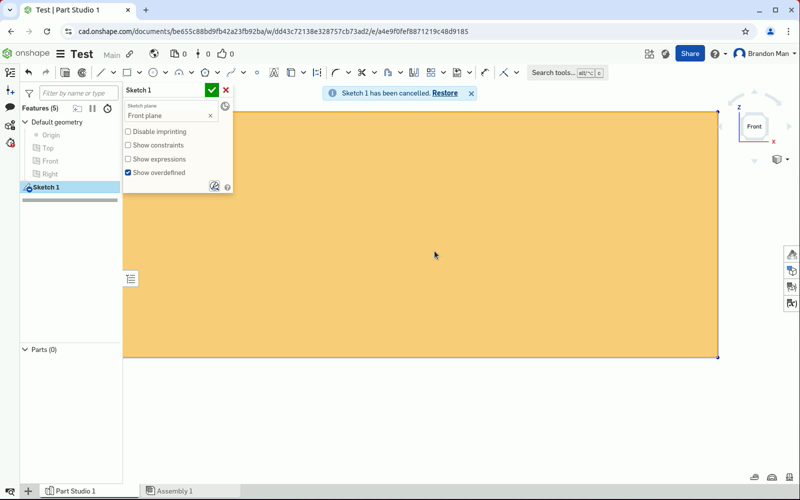
scroll(-6)
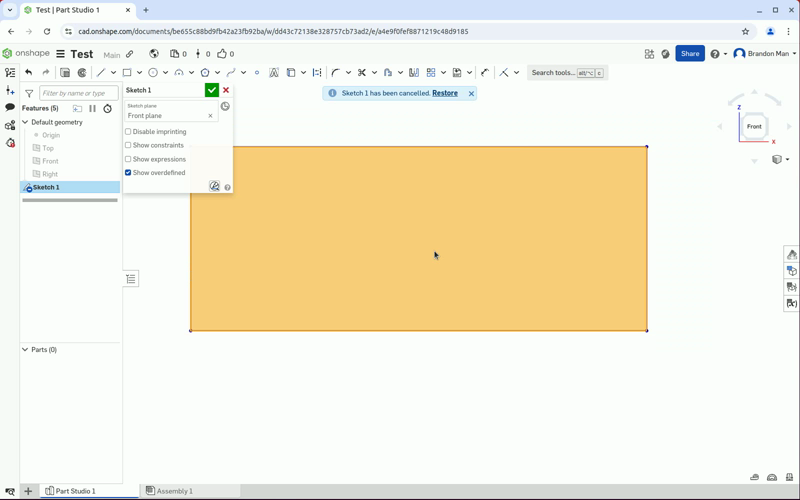
scroll(-6)
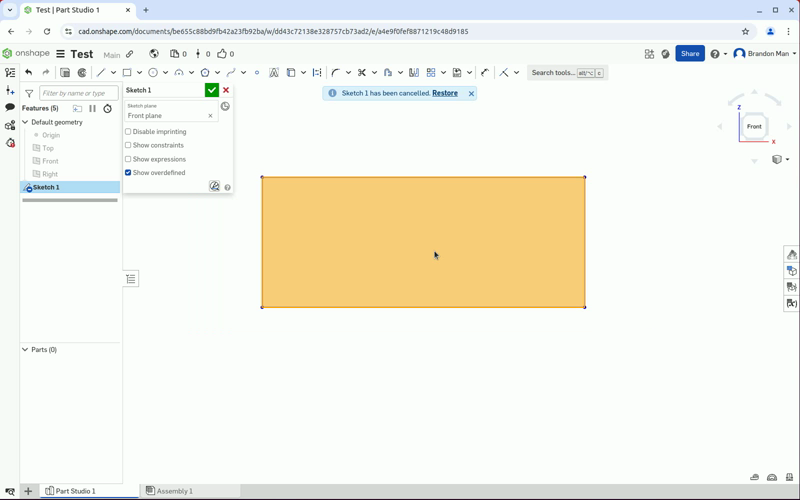
scroll(-6)
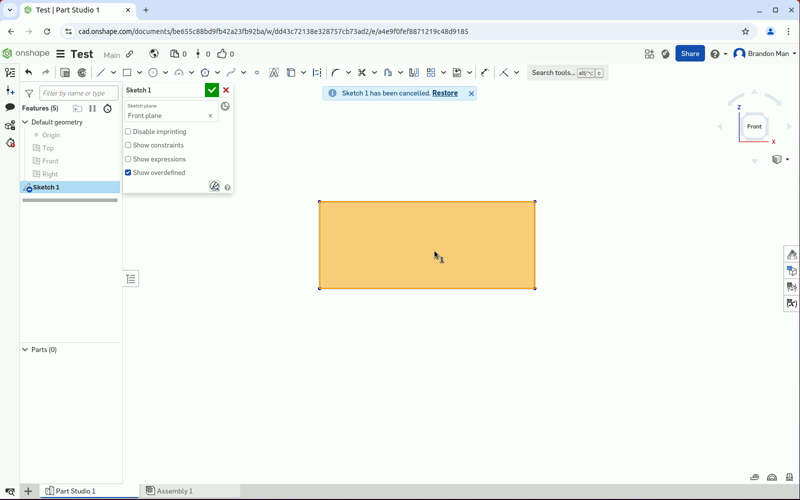
scroll(-6)
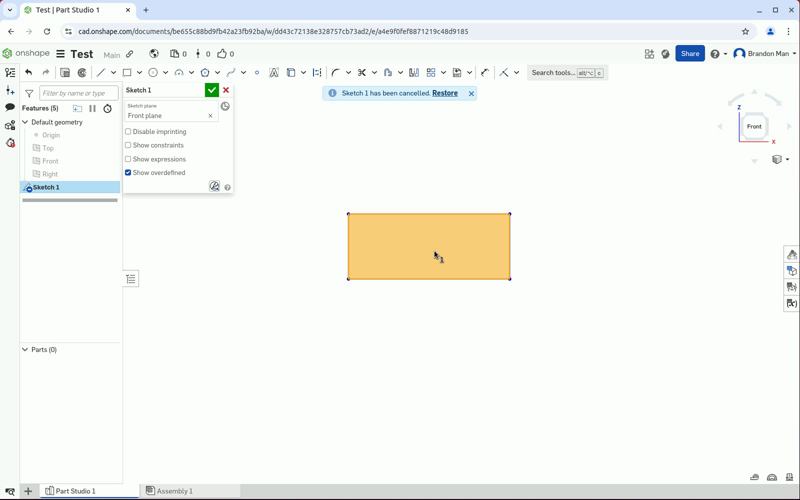
scroll(-6)
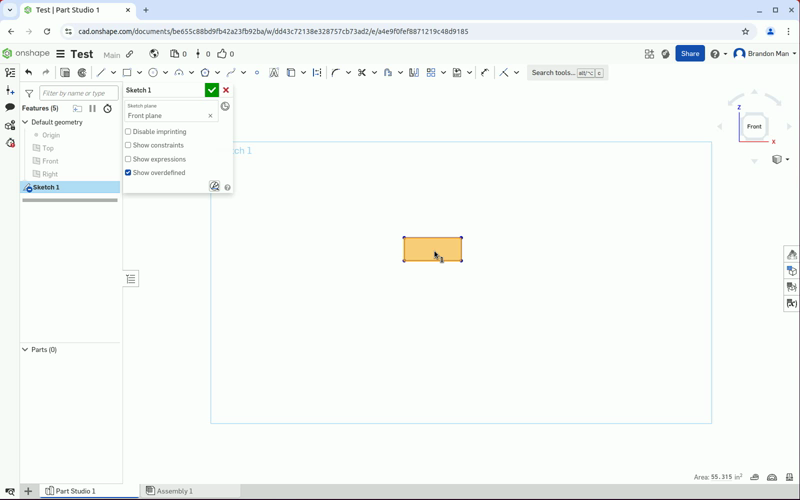
mouse_move(73, 352)
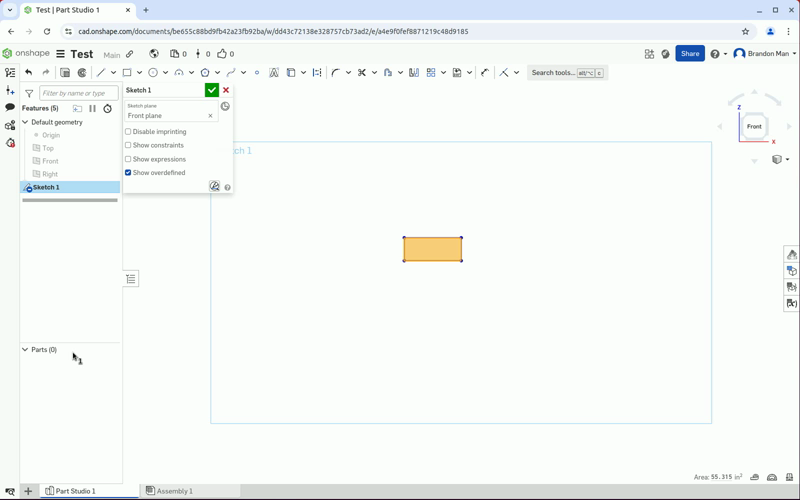
key(shift+y)
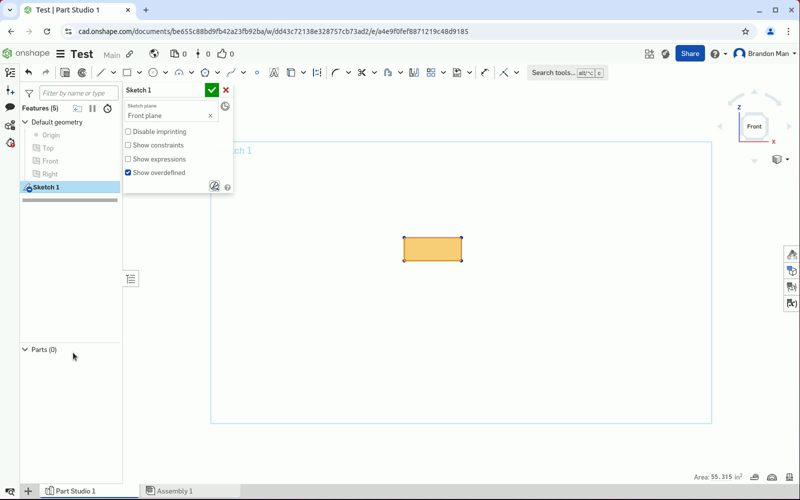
key(shift+e)
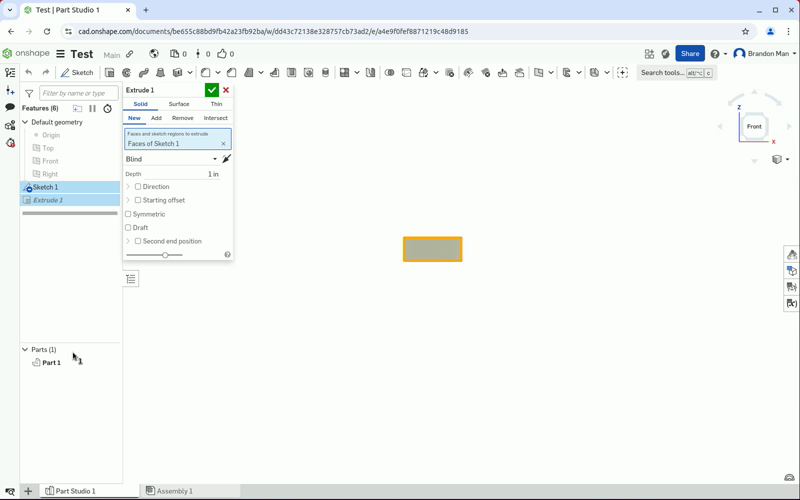
mouse_move(143, 106)
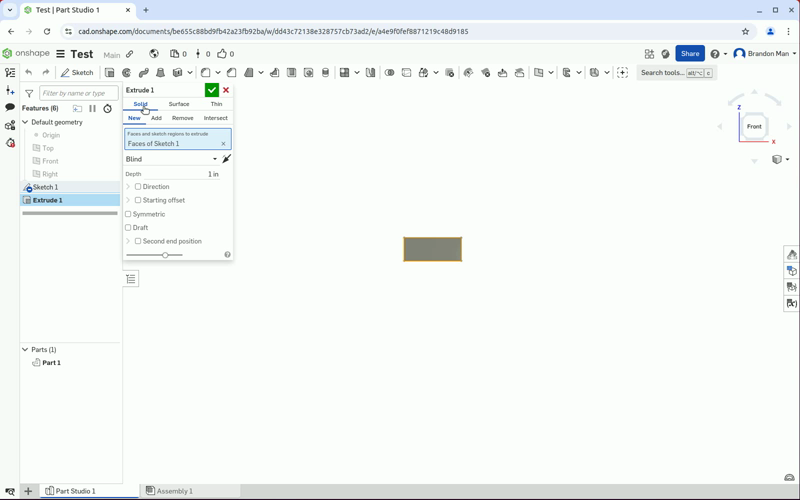
click(143, 106)
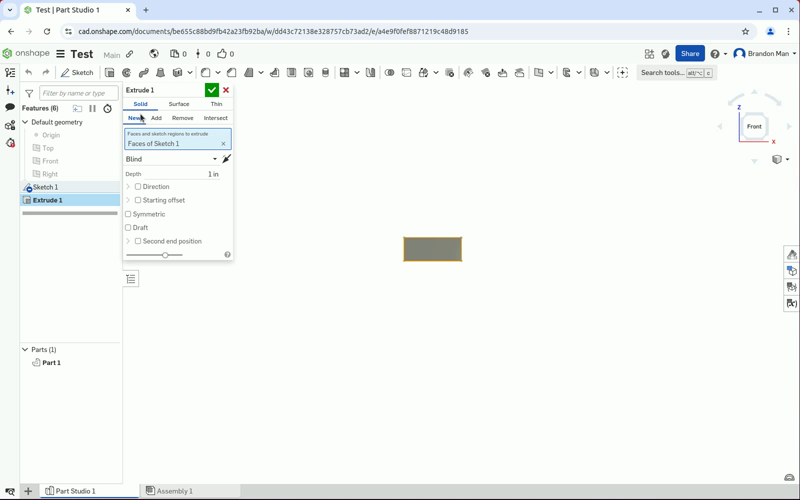
mouse_move(137, 120)
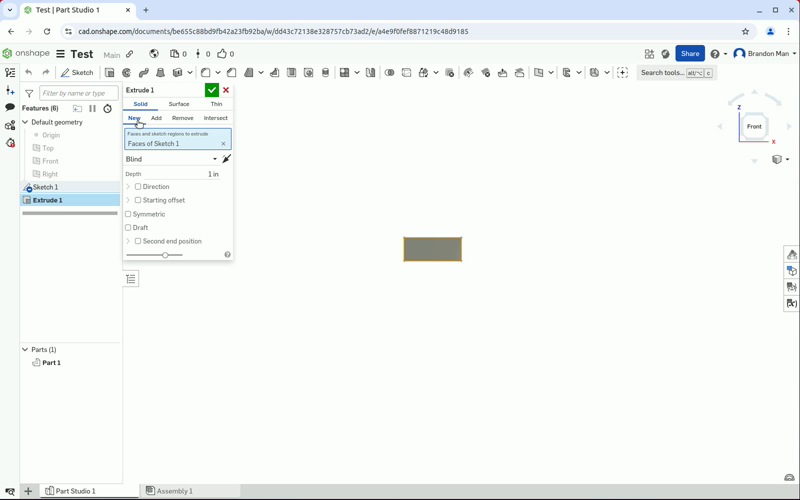
click(137, 120)
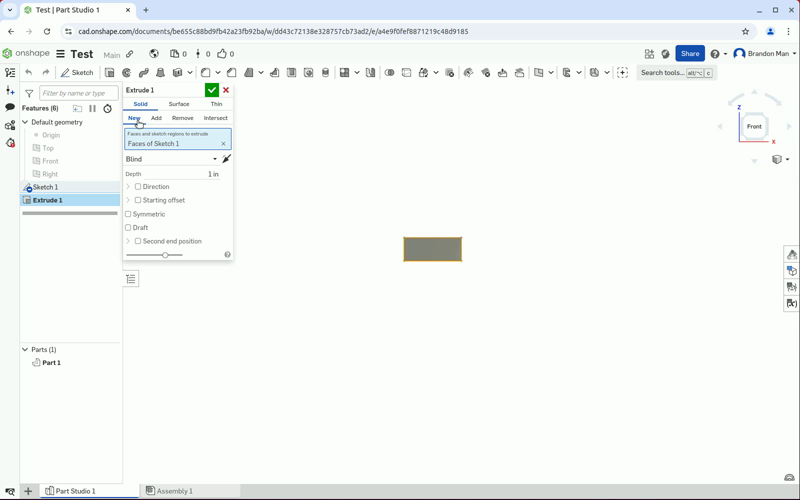
key(tab, 4)
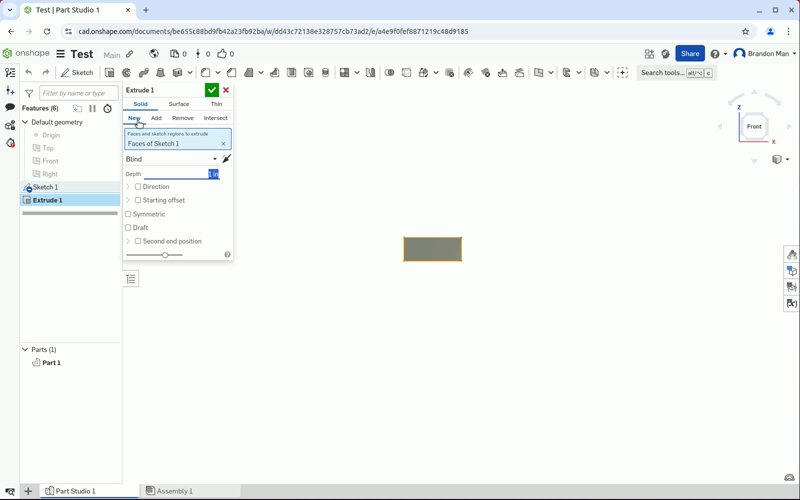
text(8.184)
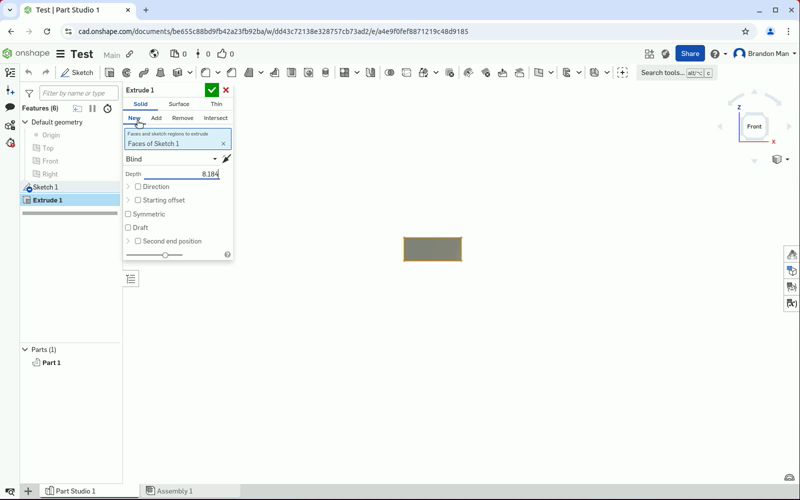
key(tab, 3)
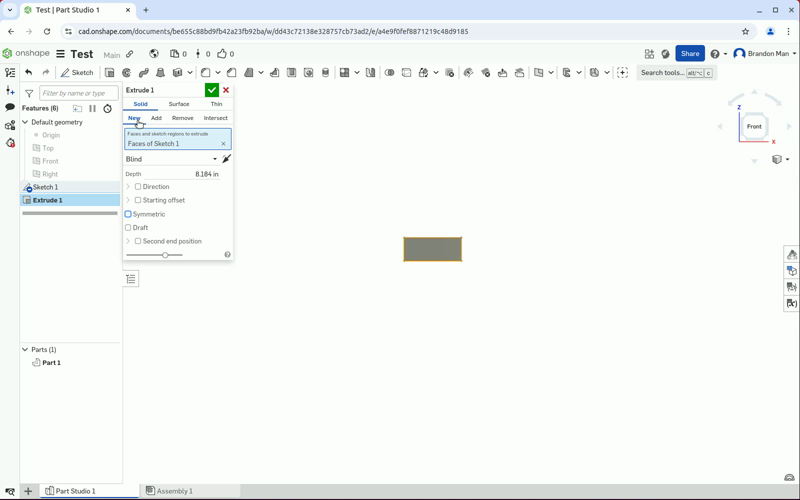
key(space)
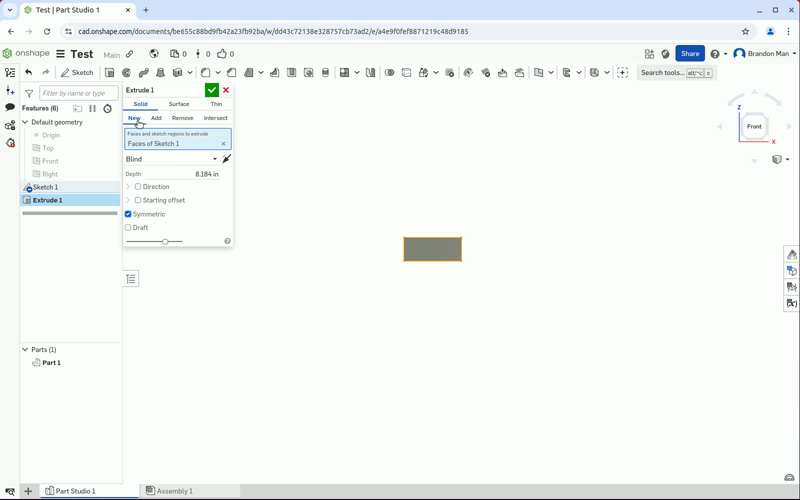
key(enter)
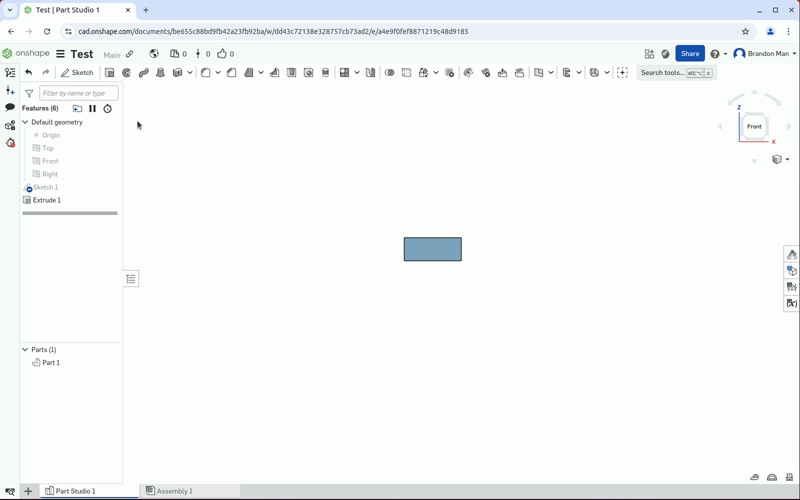
key(shift+h)
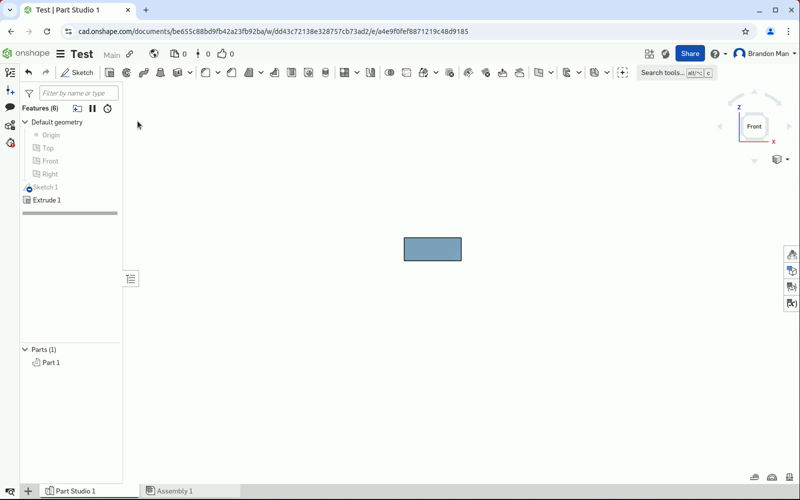
key(shift+h)
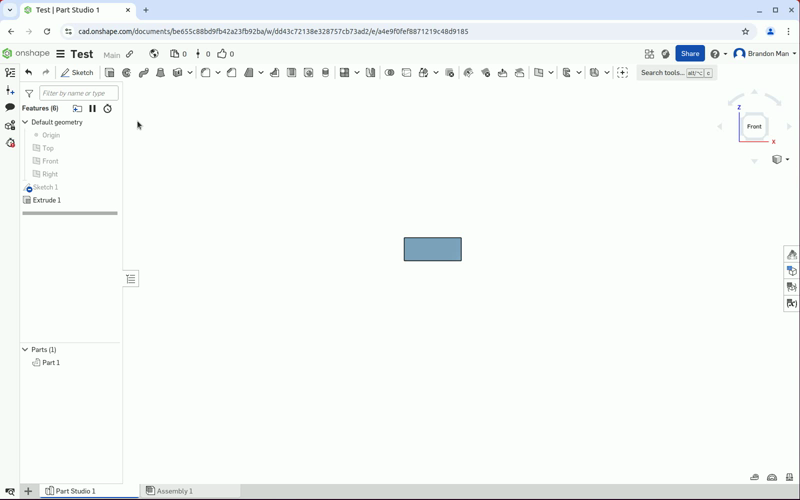
mouse_move(73, 189)
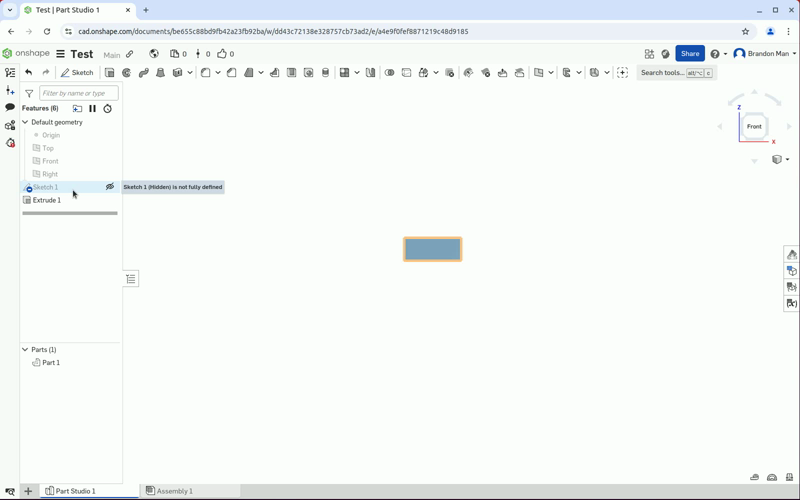
click(73, 189)
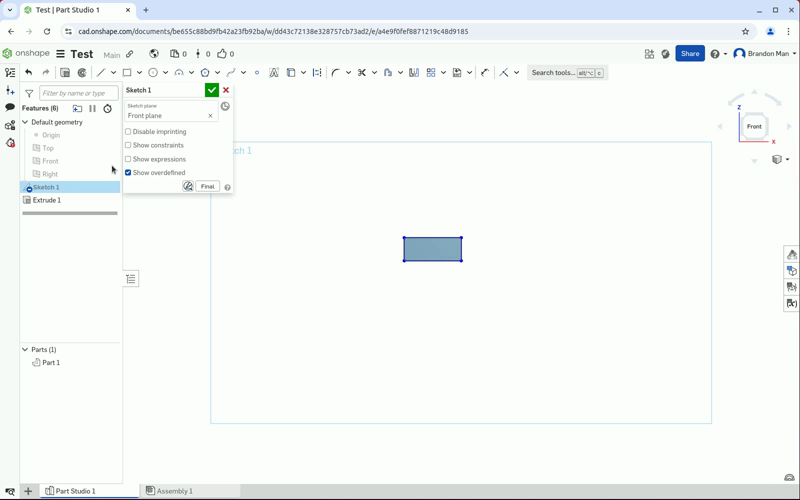
mouse_move(229, 92)
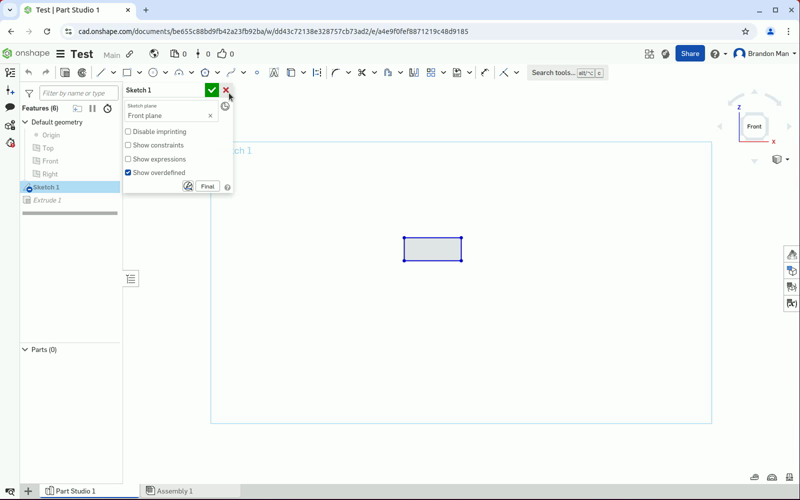
click(229, 92)
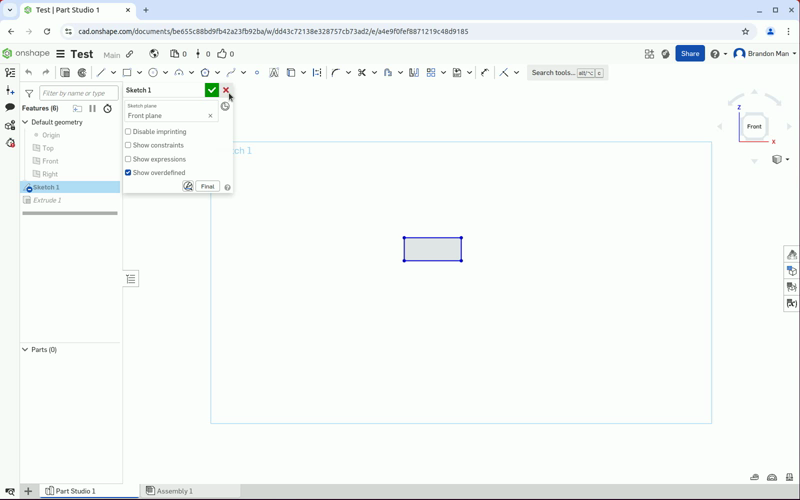
key(shift+s)
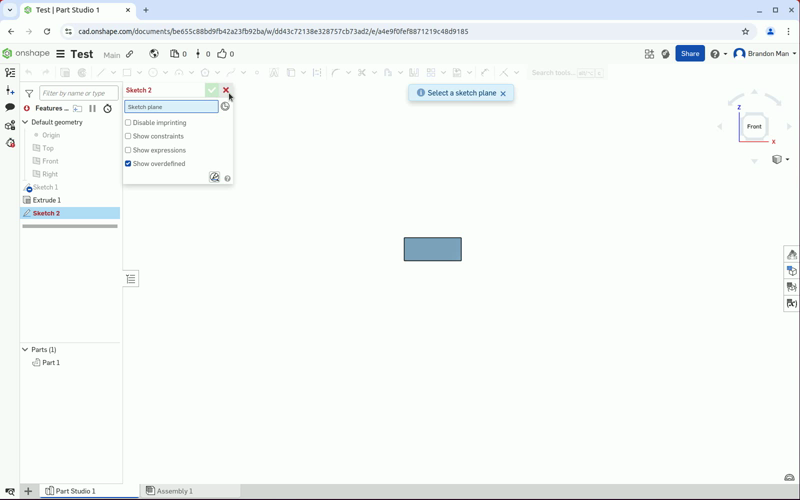
mouse_move(73, 163)
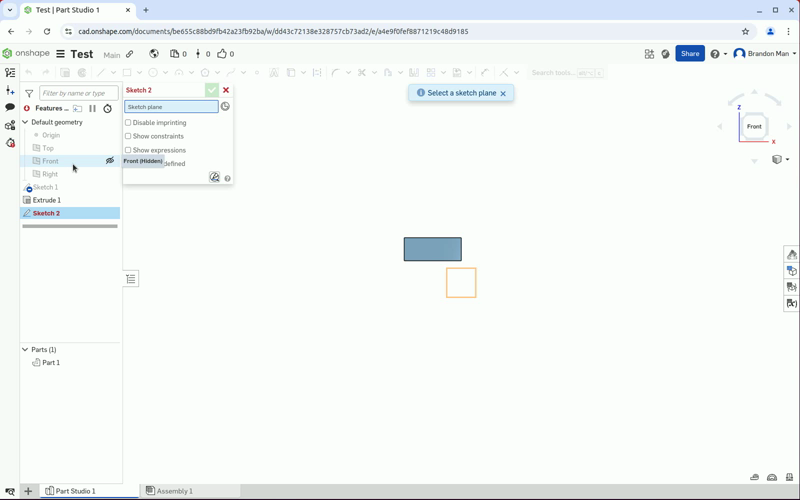
click(73, 163)
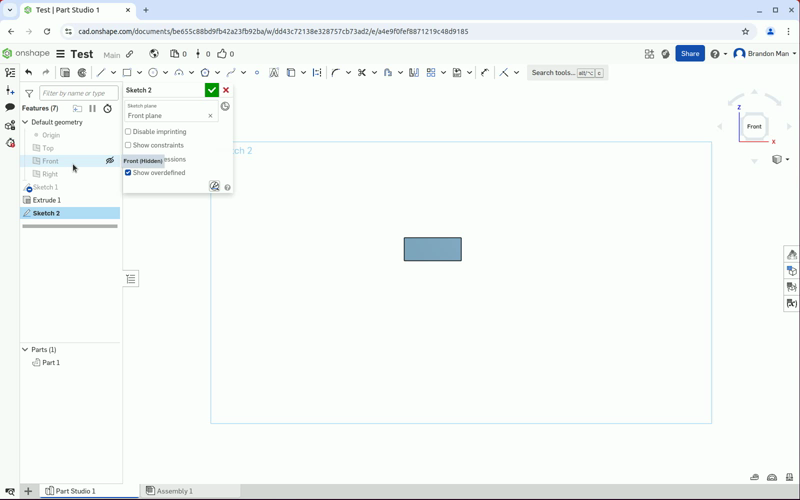
mouse_move(73, 352)
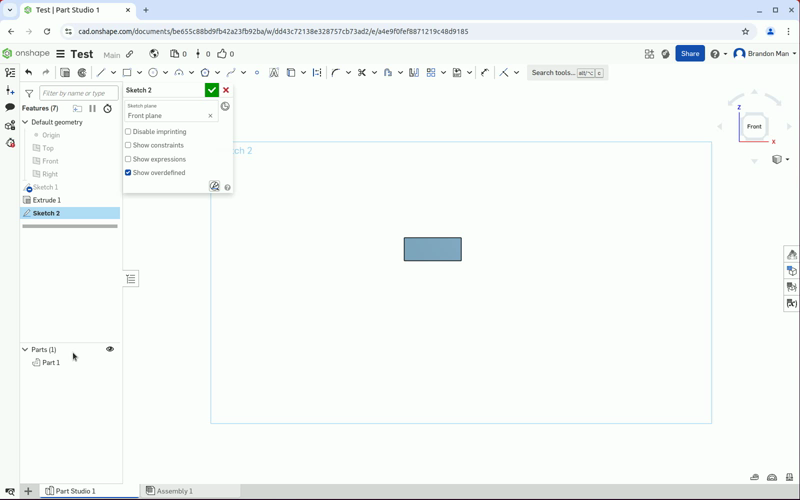
key(y)
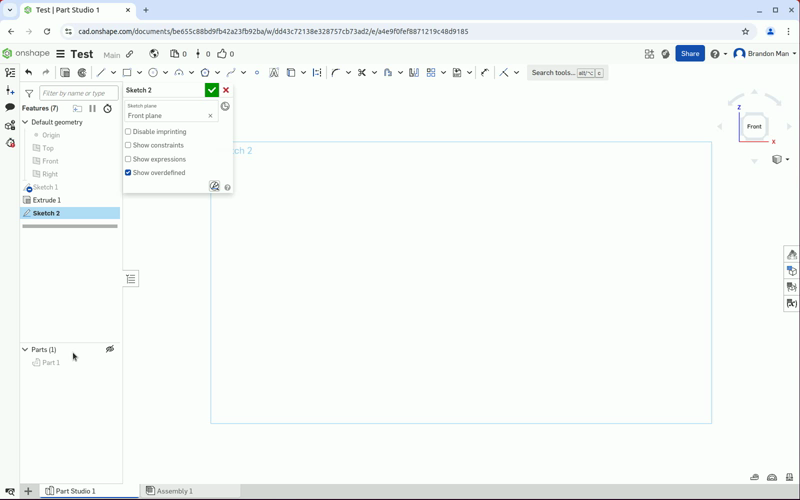
key(l)
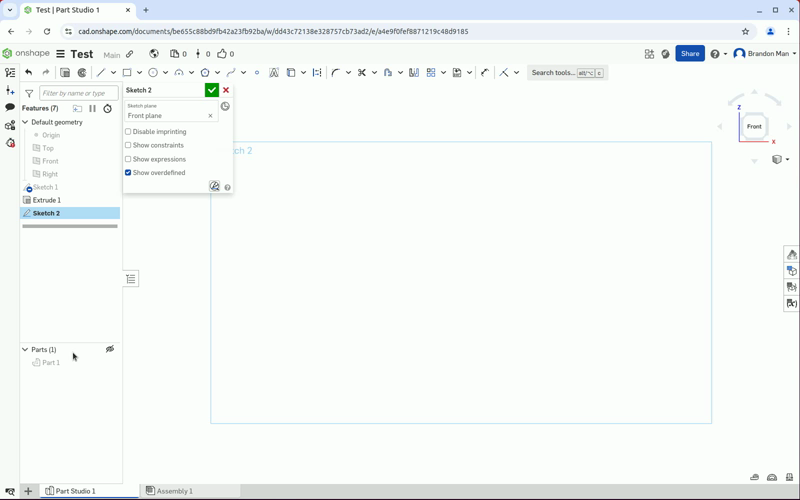
key_down(shift)
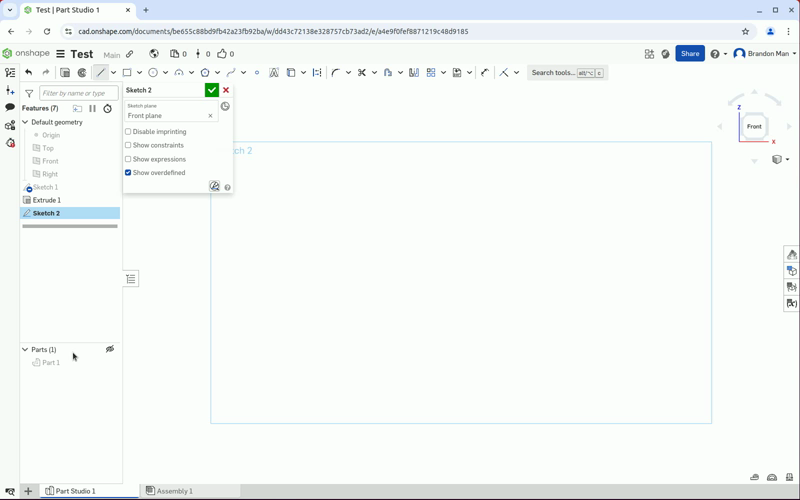
mouse_move(370, 305)
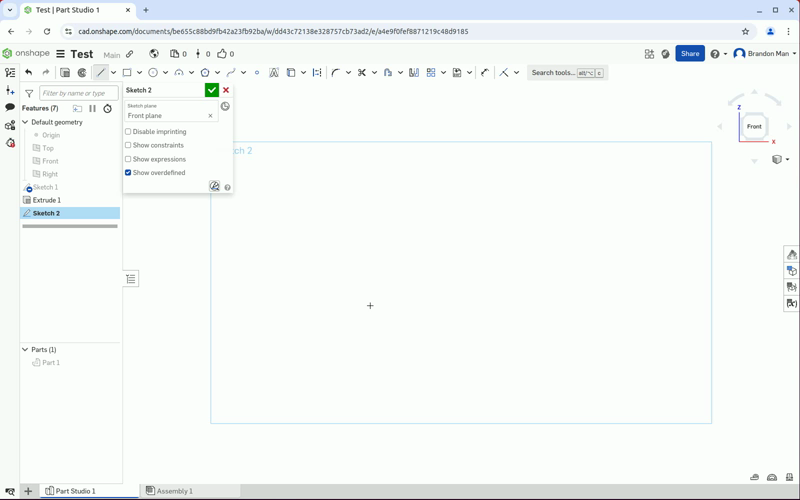
click(370, 305)
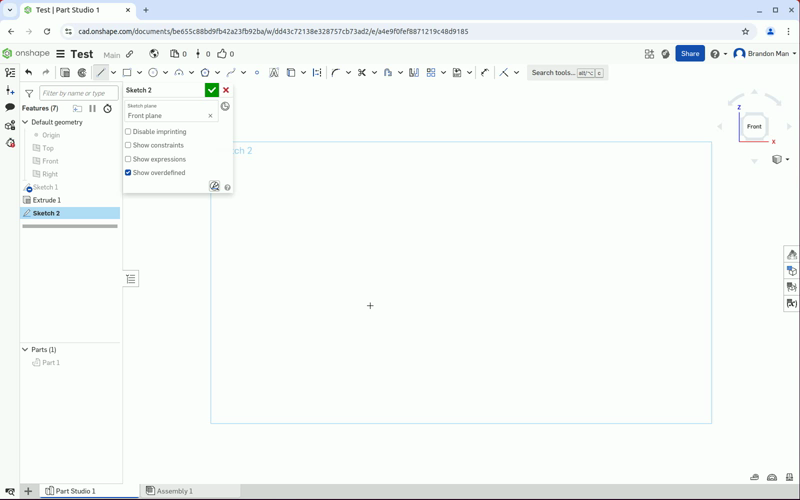
key_up(shift)
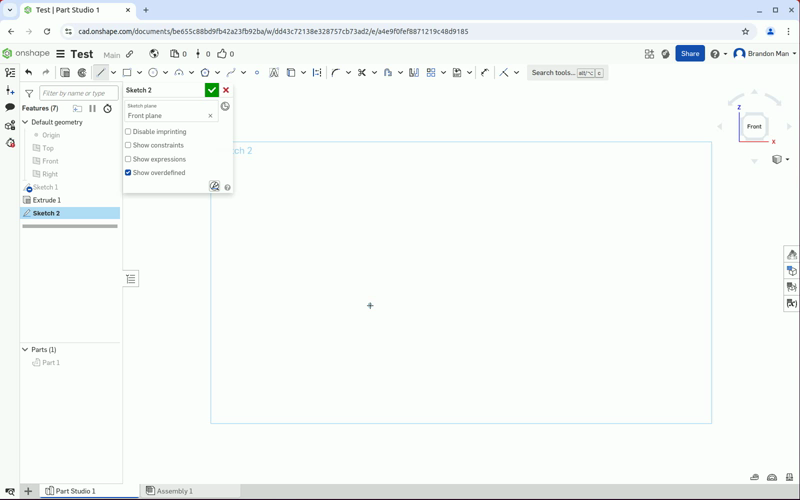
key_down(shift)
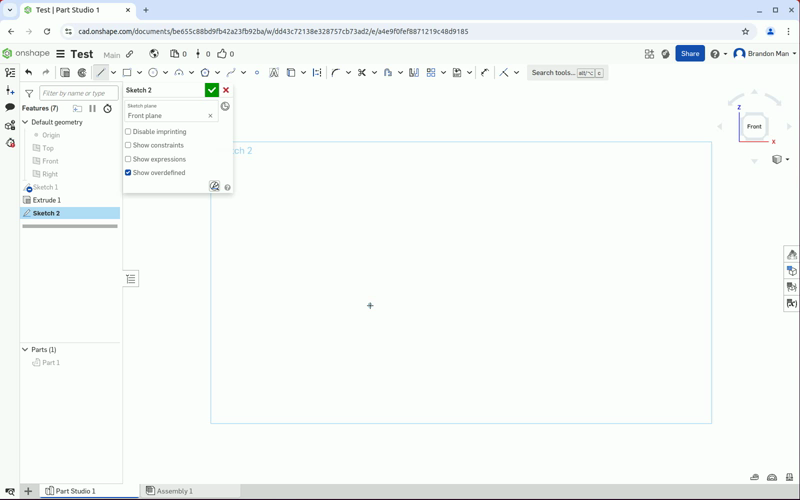
mouse_move(460, 305)
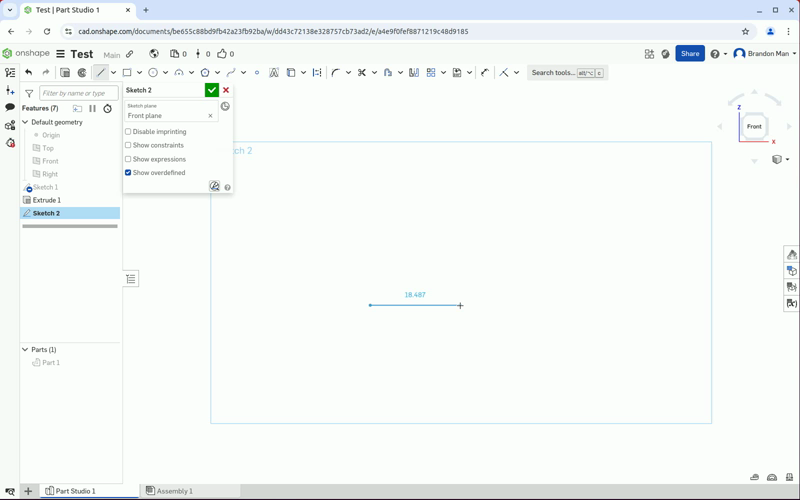
click(460, 305)
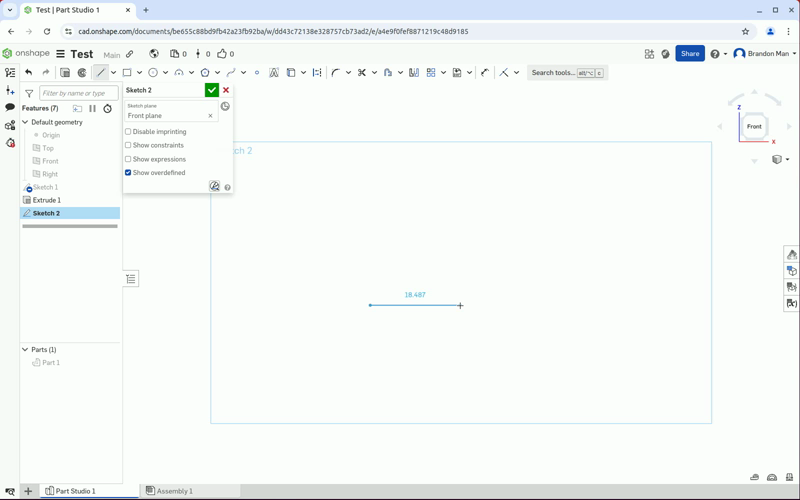
key_up(shift)
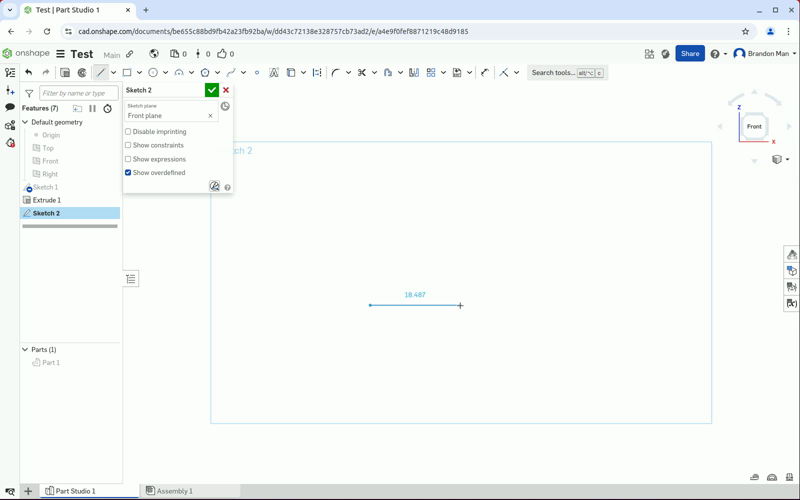
key(esc)
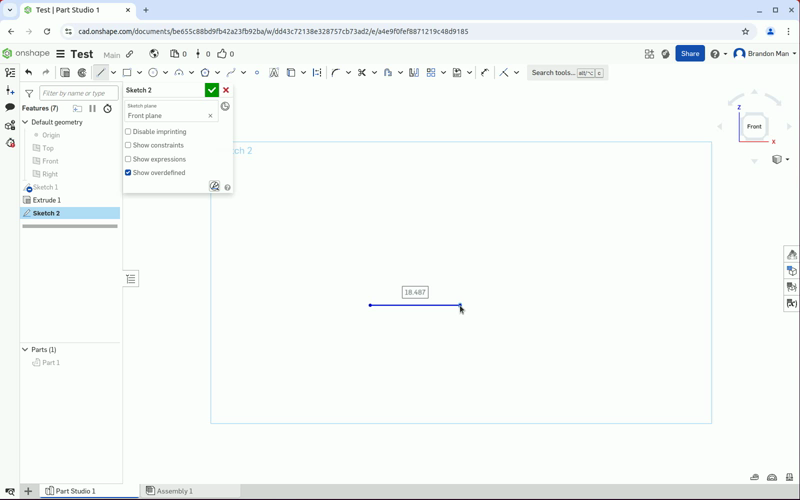
key(a)
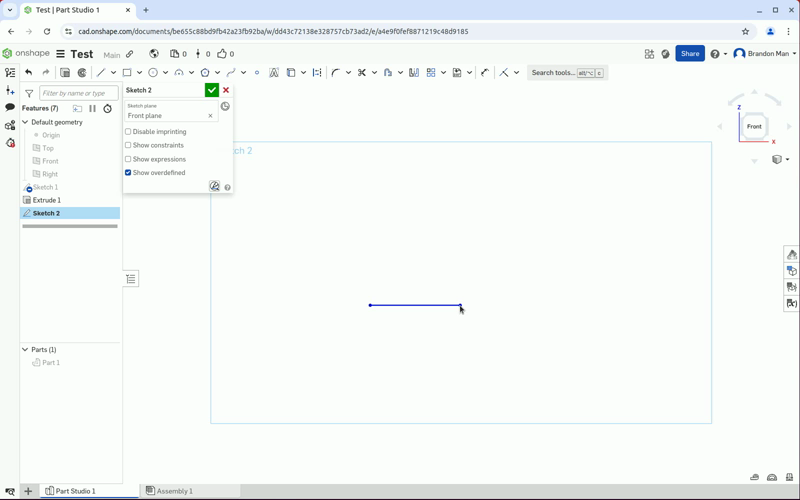
mouse_move(460, 305)
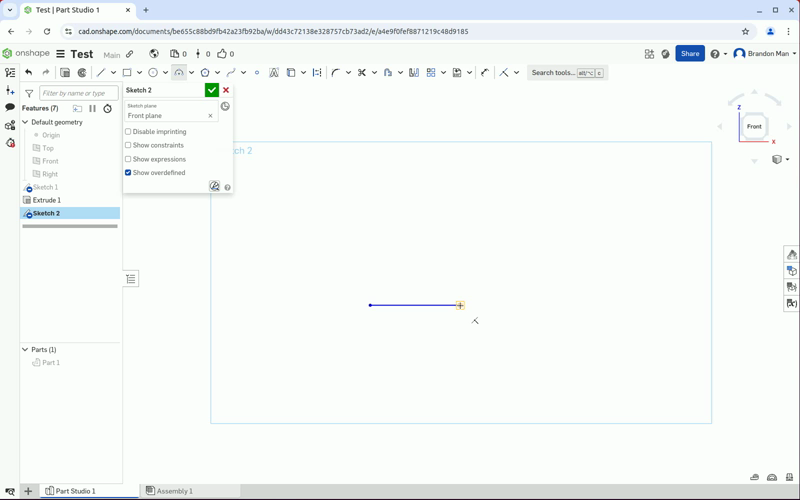
click(460, 305)
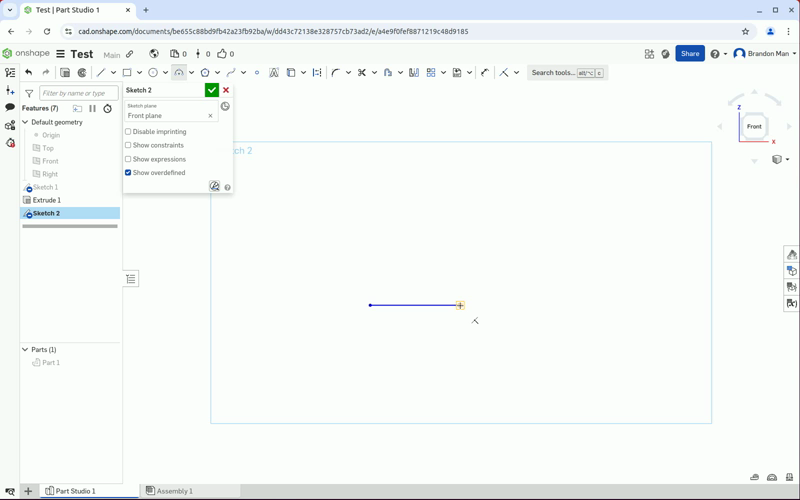
key_down(shift)
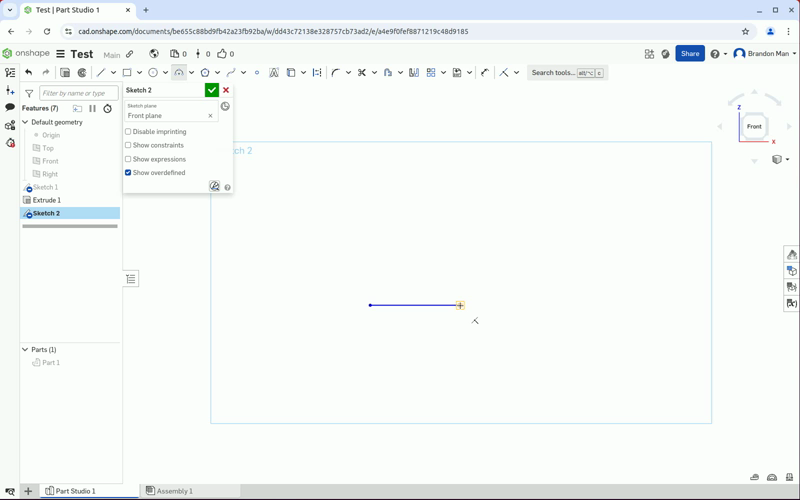
mouse_move(460, 260)
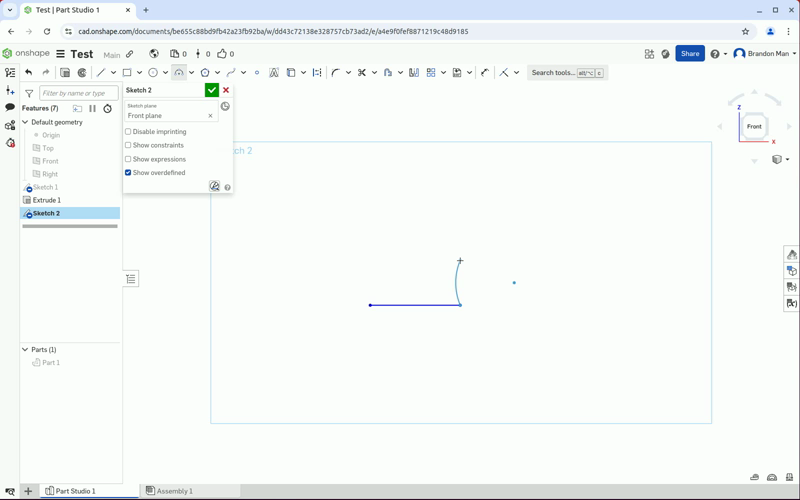
click(460, 260)
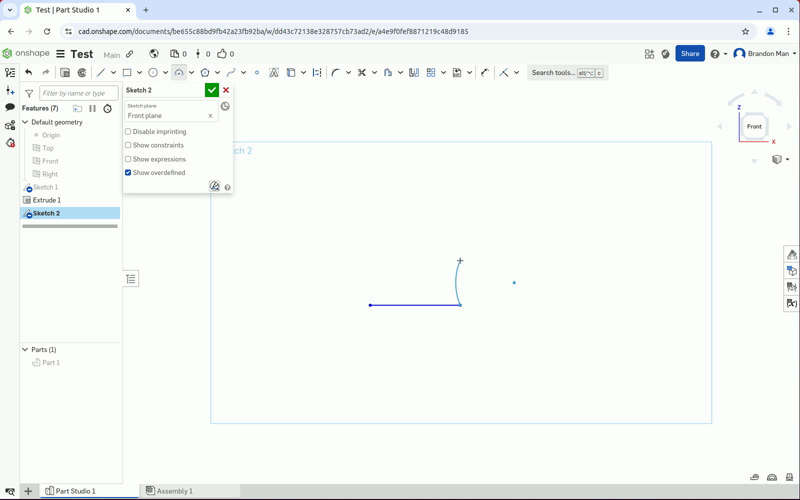
mouse_move(483, 282)
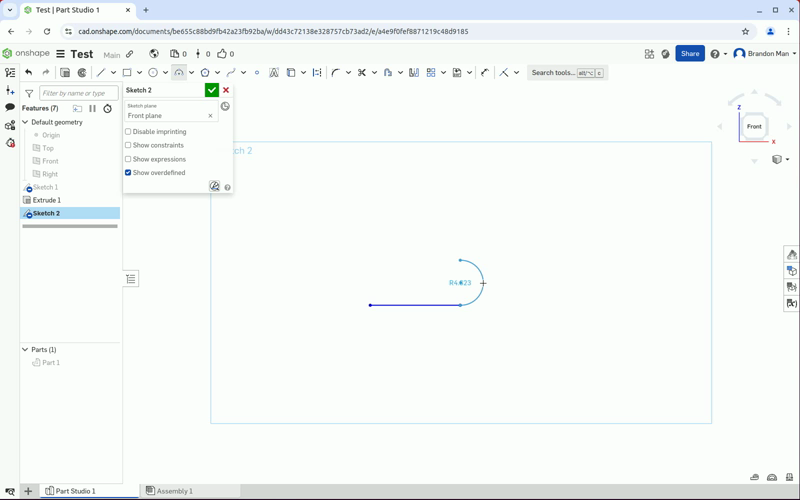
click(483, 282)
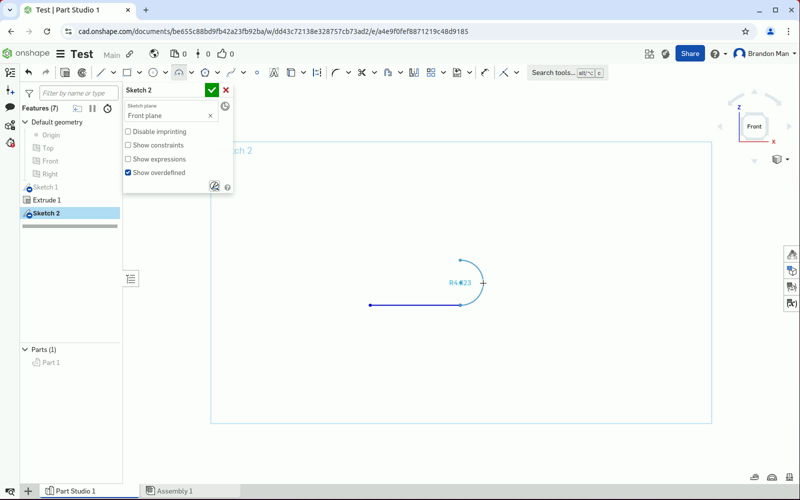
key_up(shift)
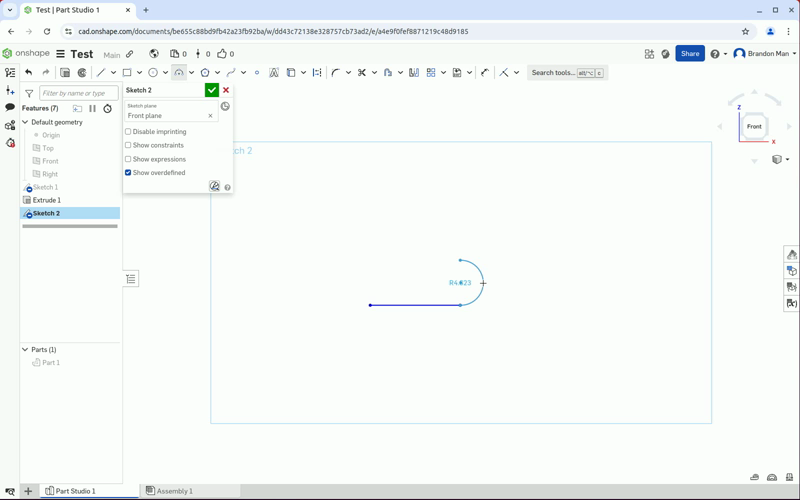
key(esc)
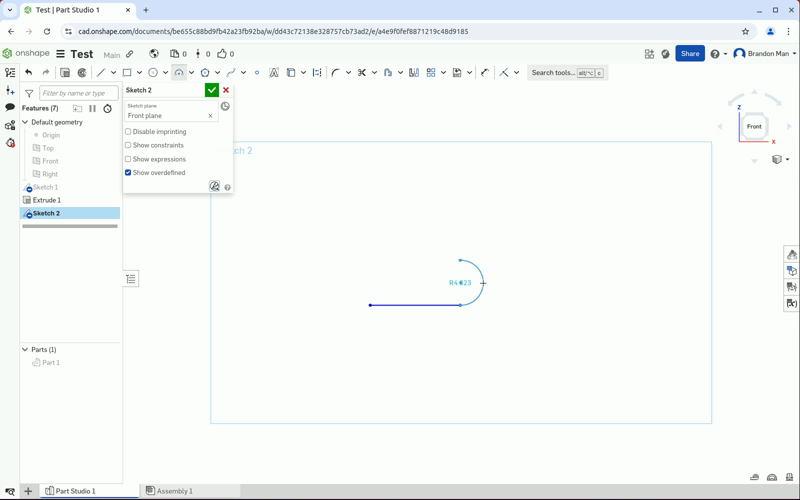
key(l)
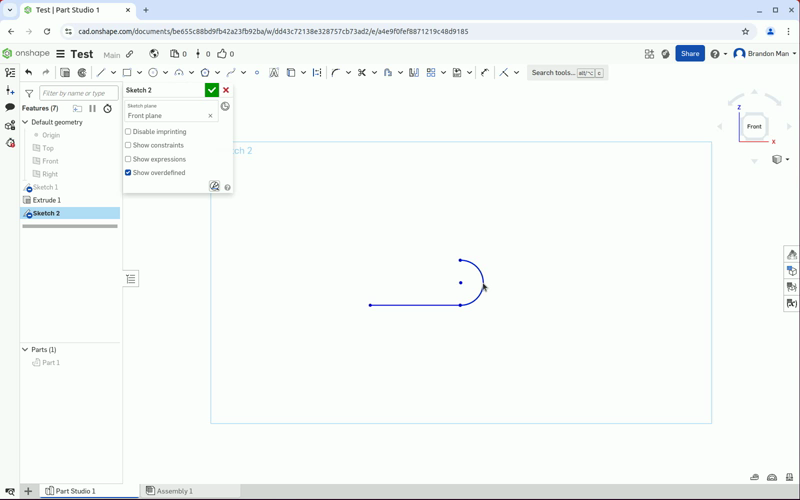
mouse_move(460, 260)
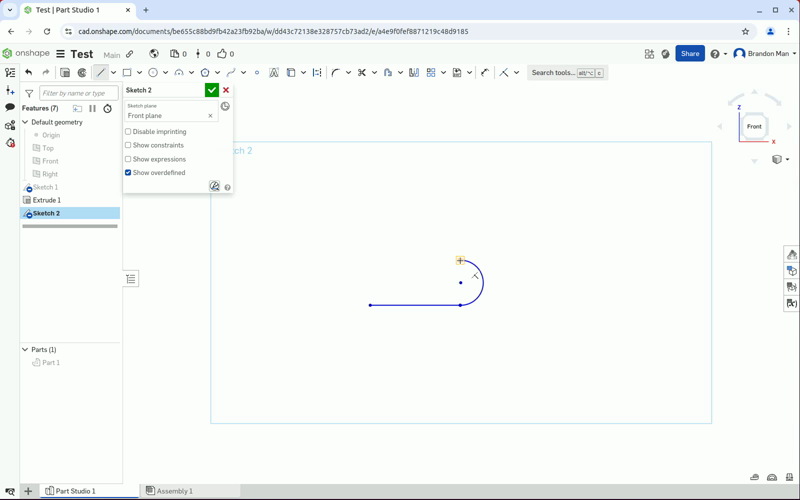
click(460, 260)
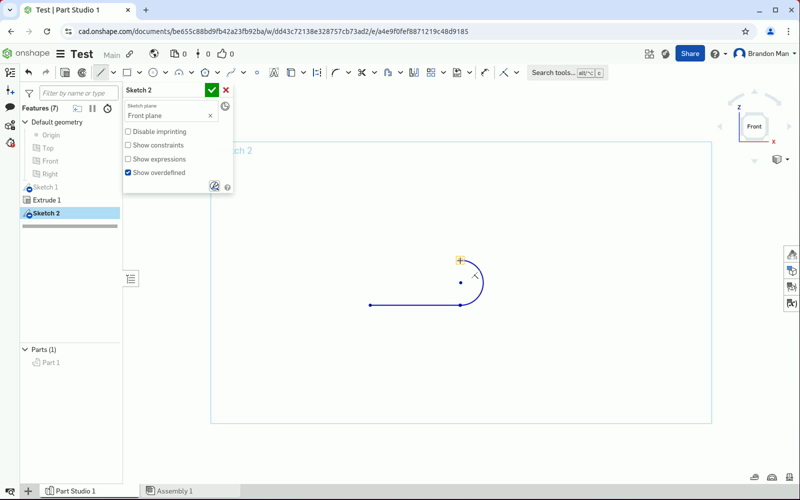
key_down(shift)
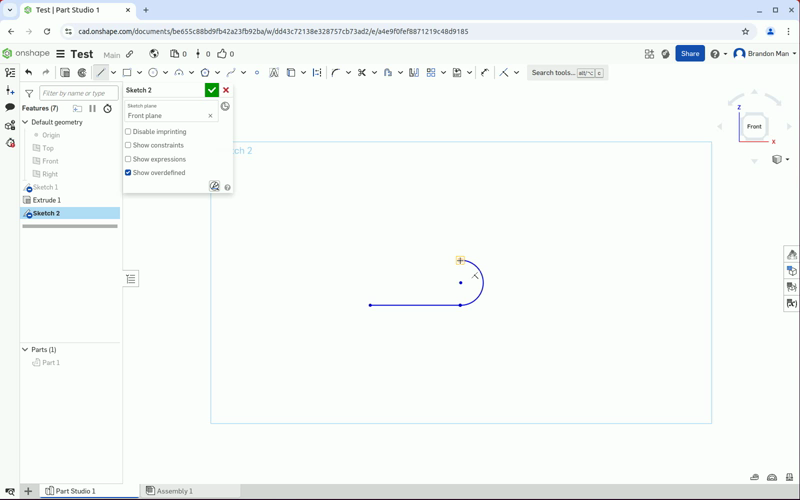
mouse_move(490, 260)
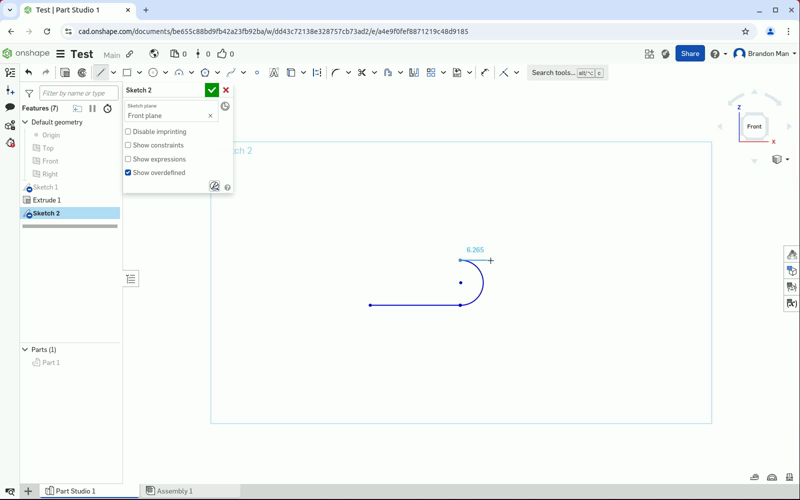
mouse_move(403, 260)
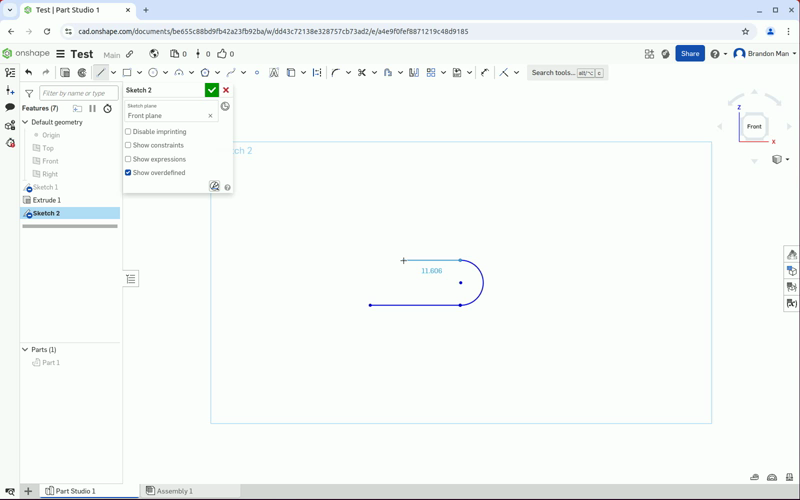
click(403, 260)
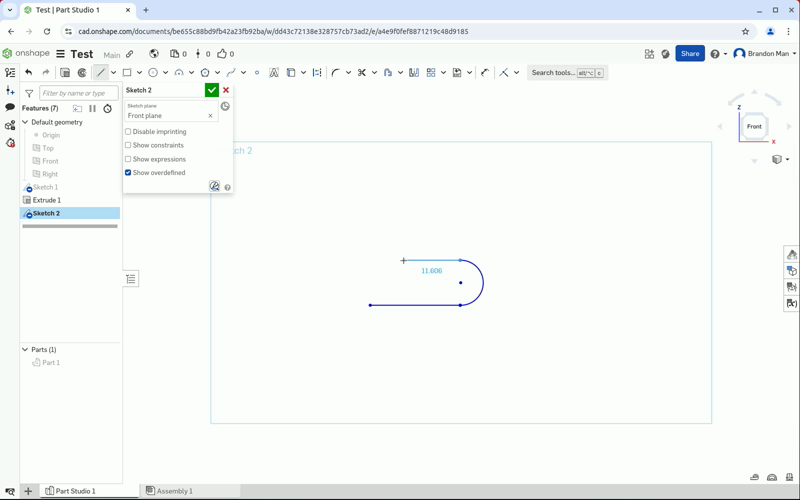
key_up(shift)
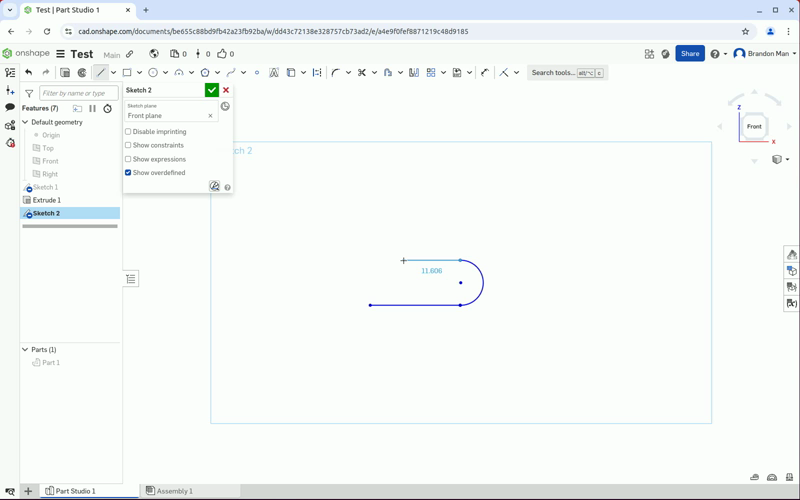
key_down(shift)
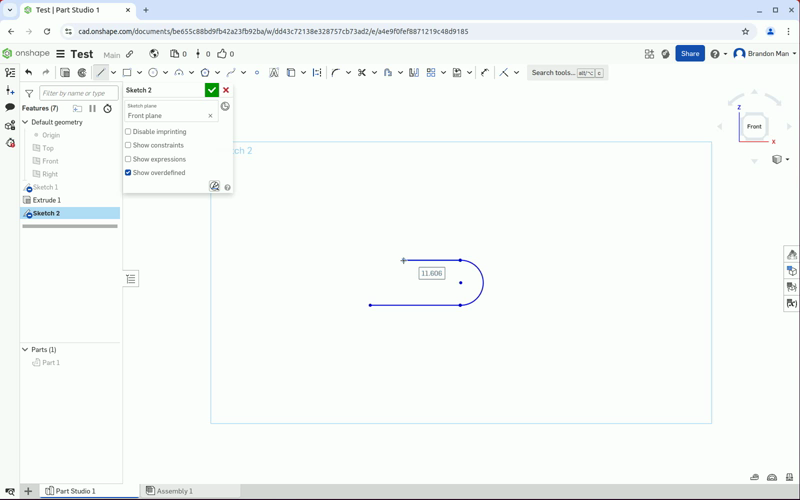
mouse_move(433, 260)
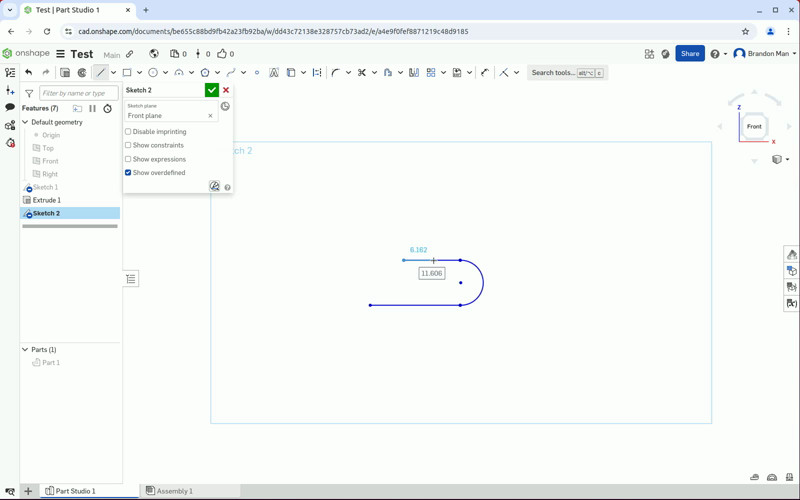
mouse_move(370, 260)
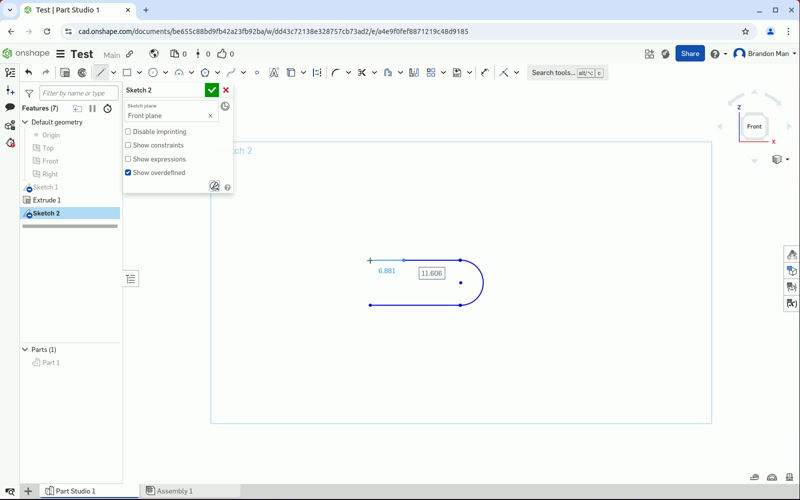
click(370, 260)
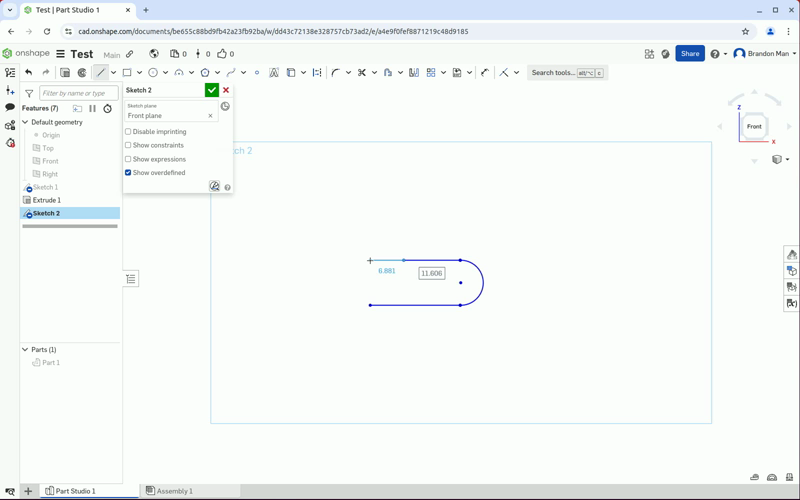
key_up(shift)
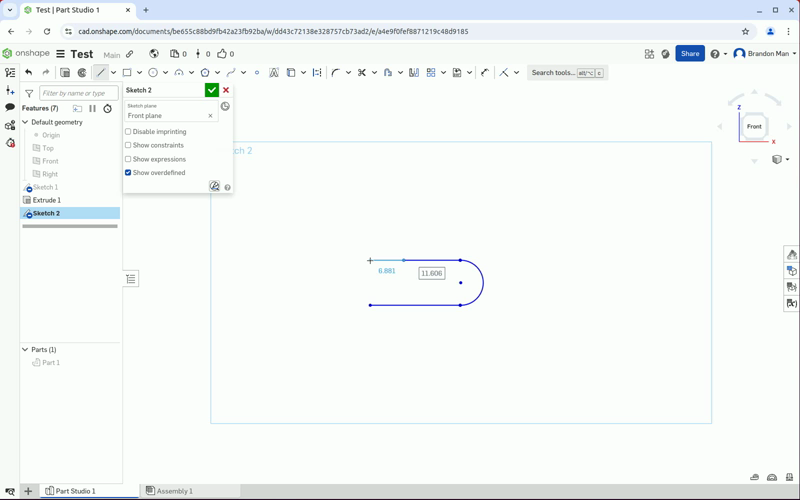
key(esc)
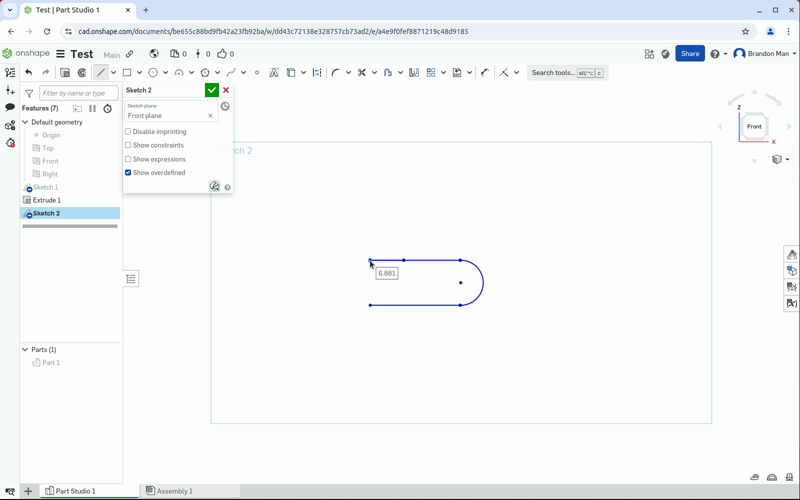
key(a)
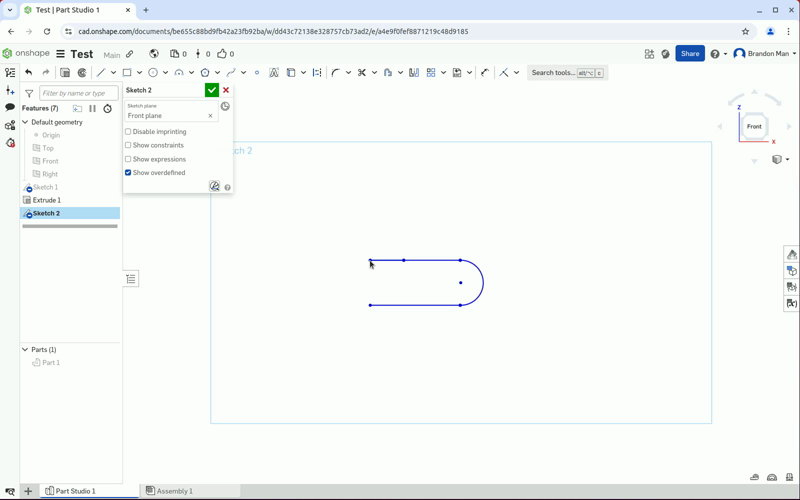
mouse_move(370, 260)
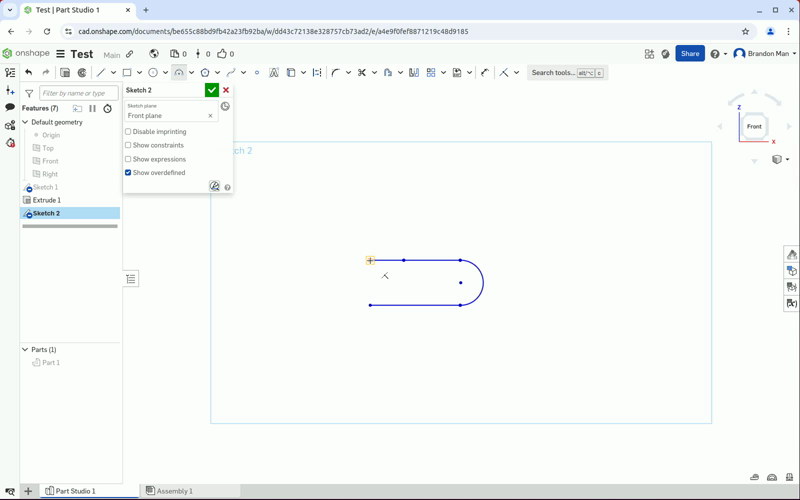
click(370, 260)
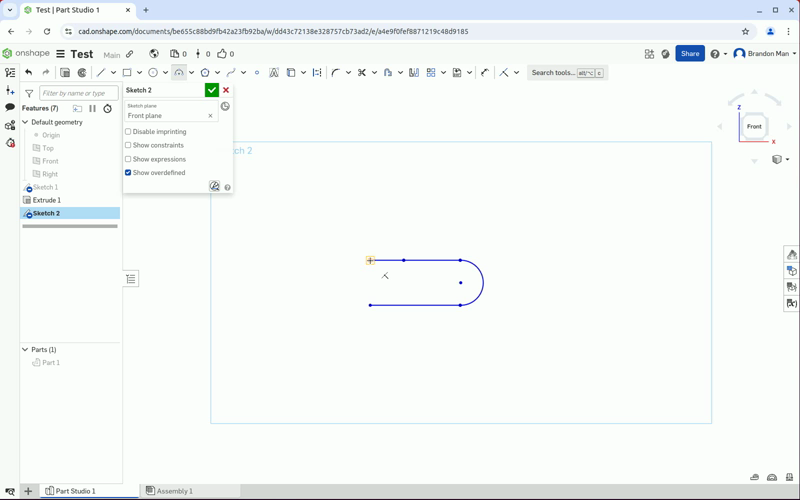
mouse_move(370, 305)
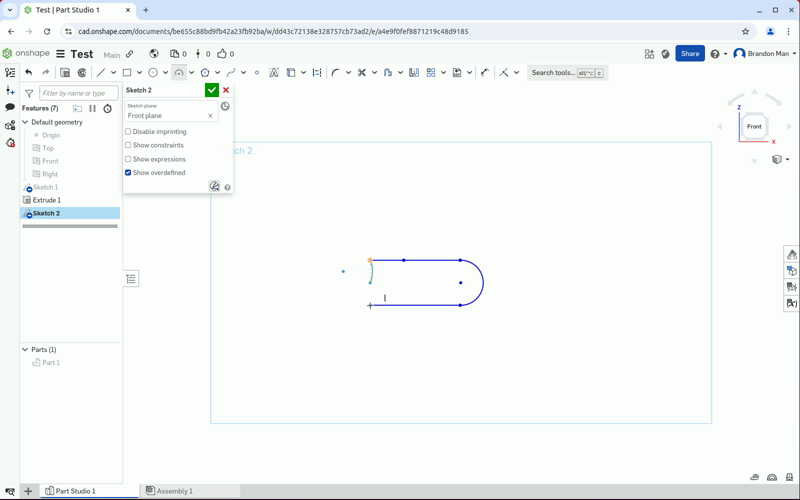
click(370, 305)
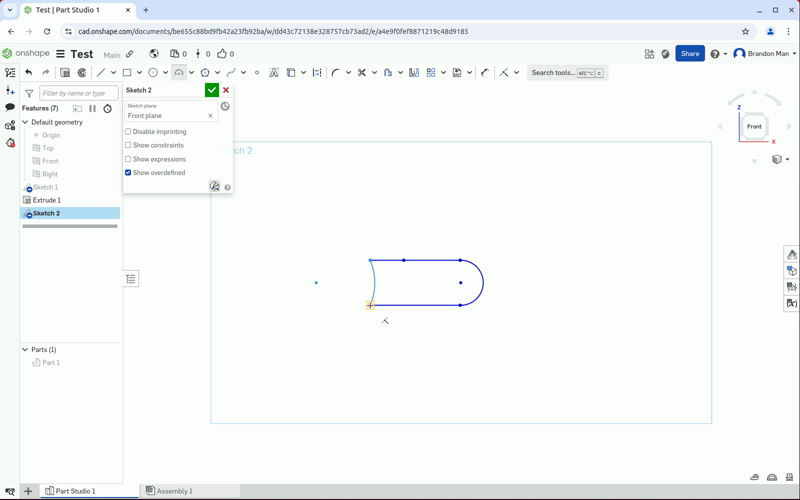
key_down(shift)
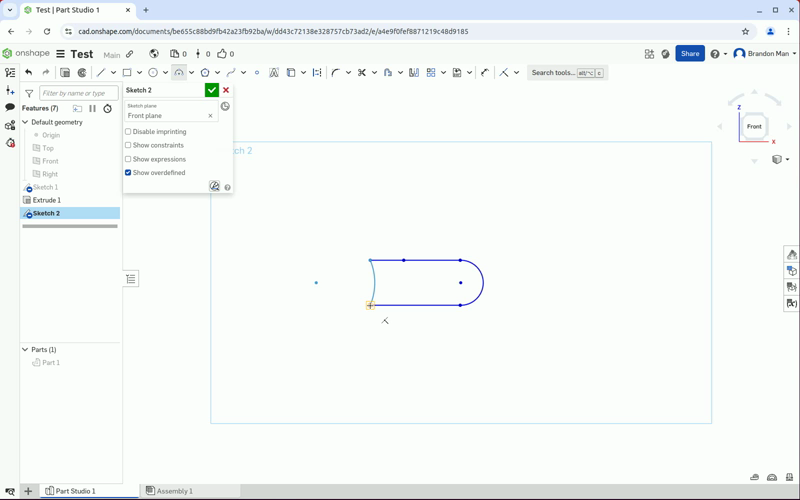
mouse_move(347, 282)
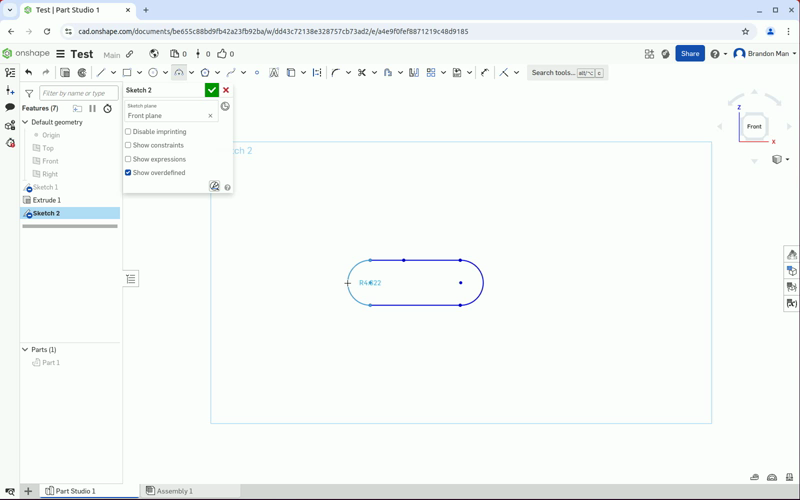
click(347, 282)
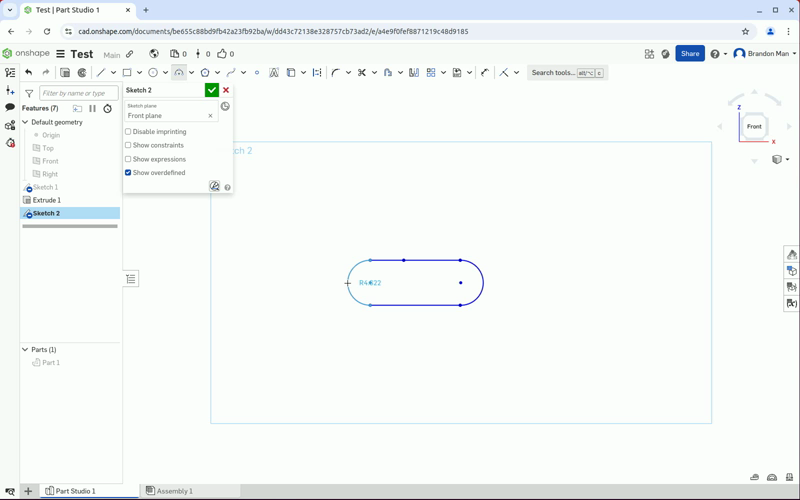
key_up(shift)
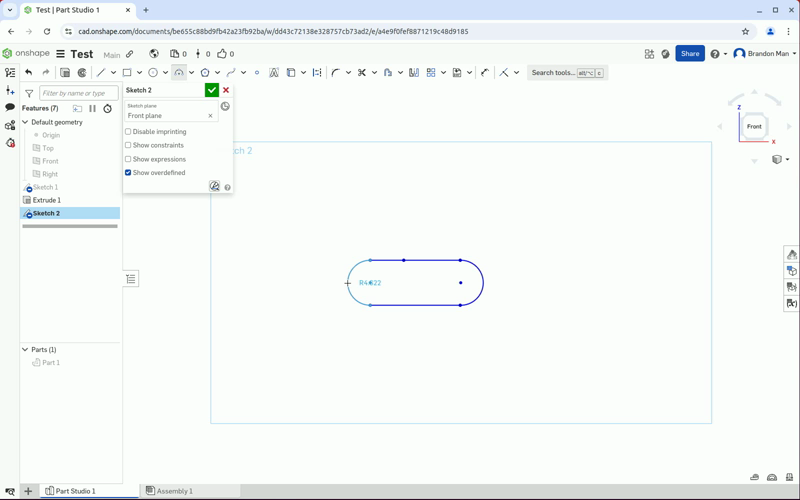
key(esc)
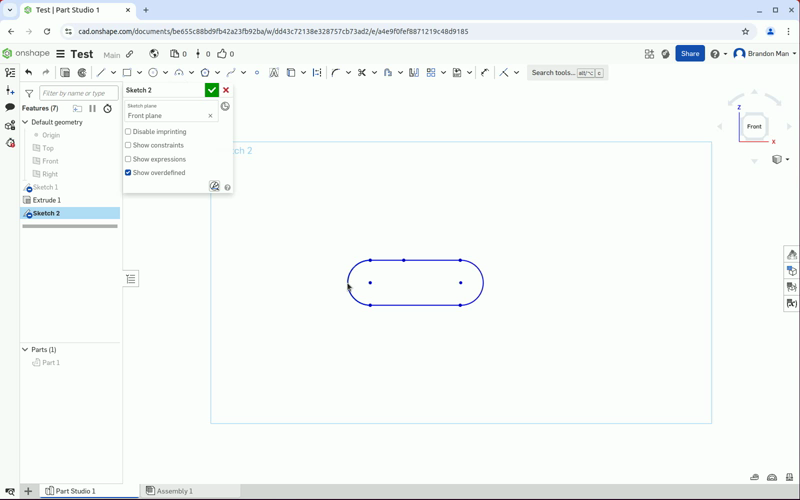
key(c)
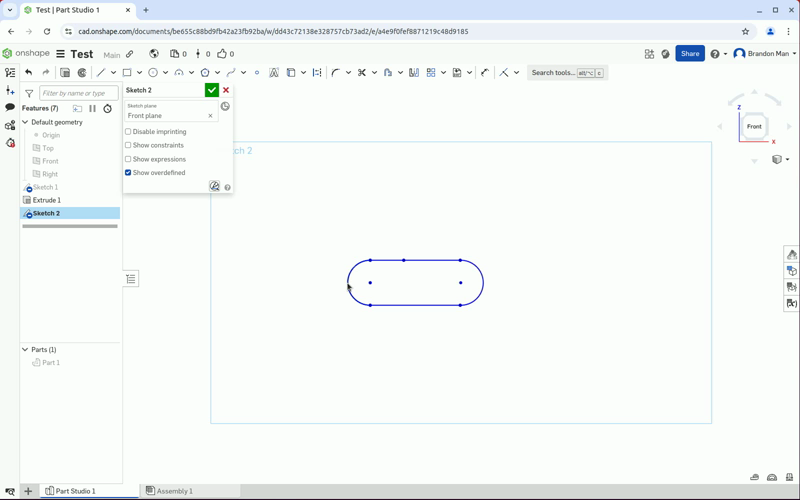
key_down(shift)
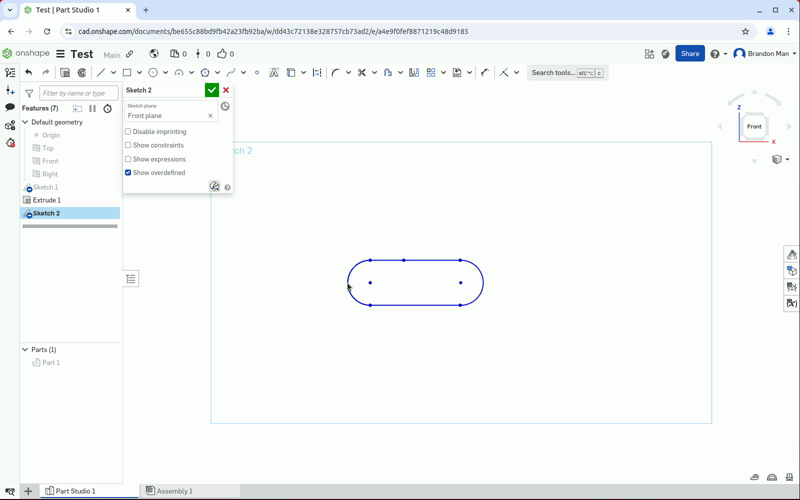
mouse_move(370, 282)
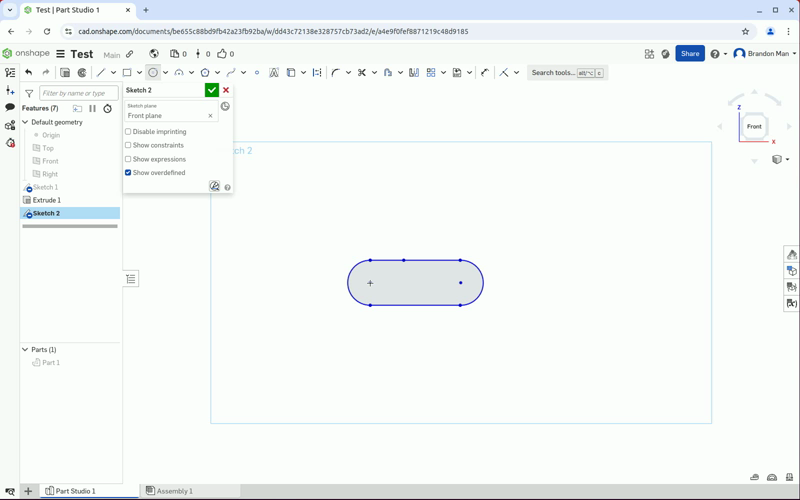
click(370, 282)
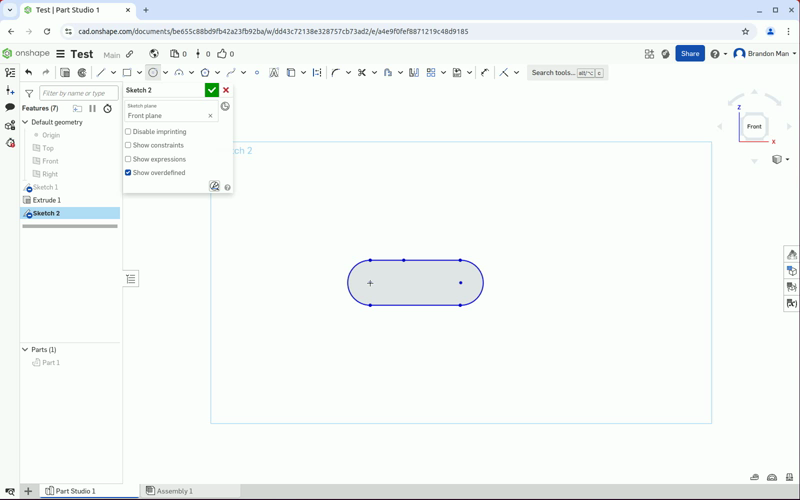
key_up(shift)
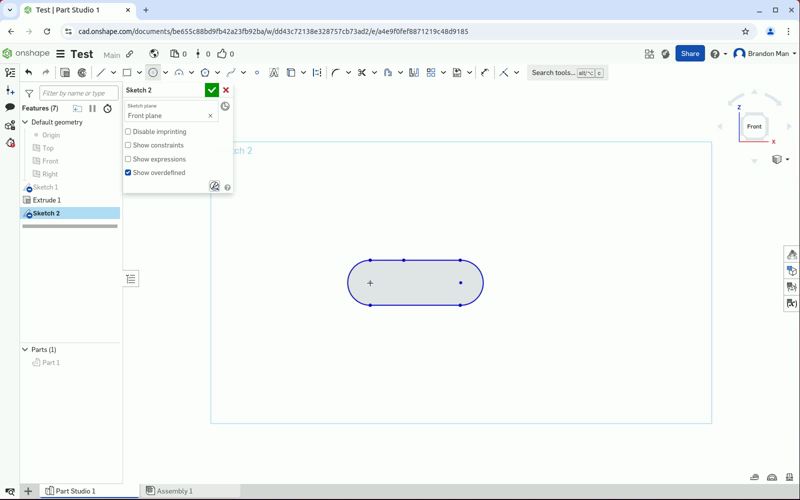
mouse_move(378, 282)
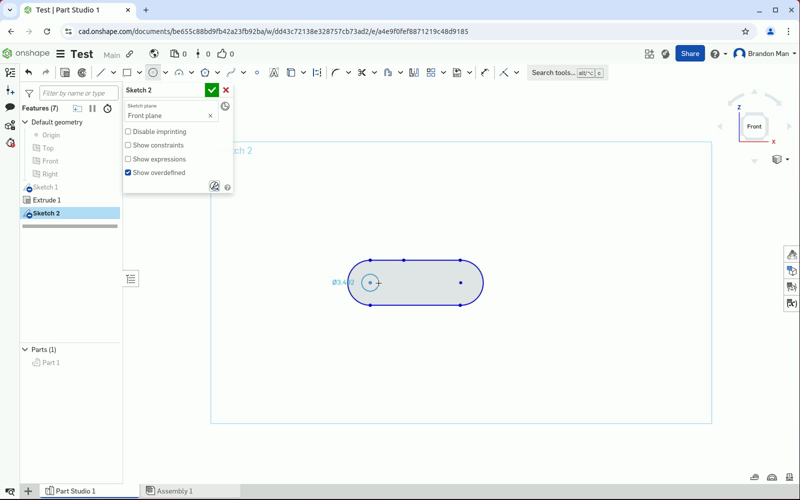
click(378, 282)
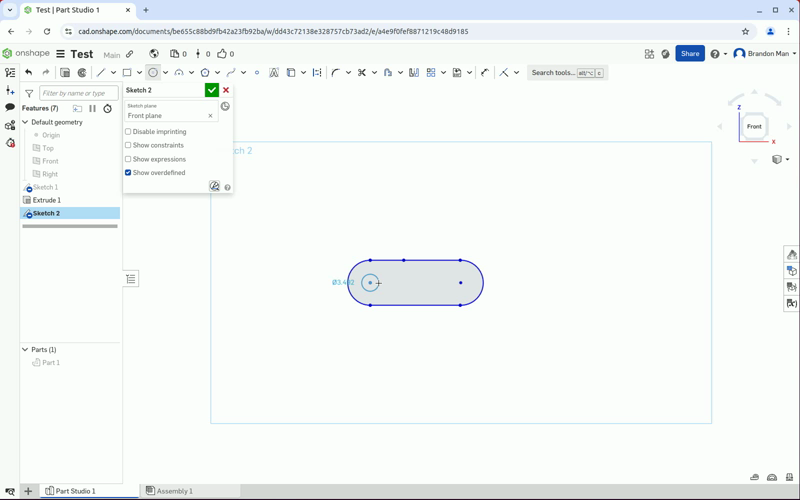
key(esc)
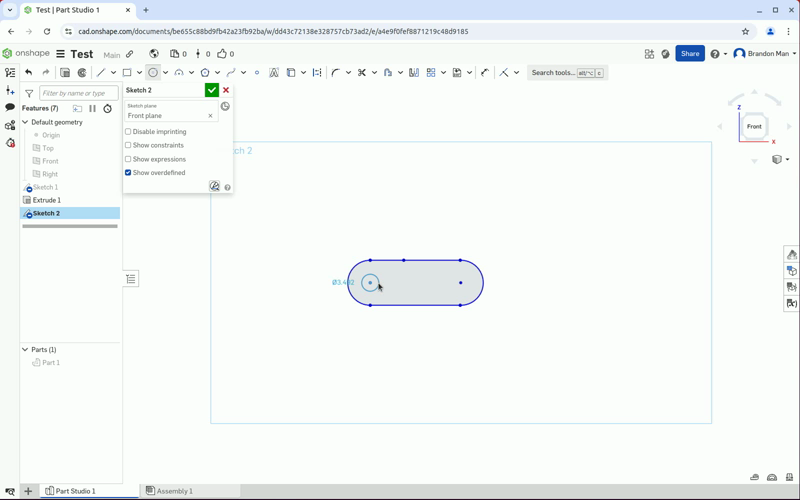
key(c)
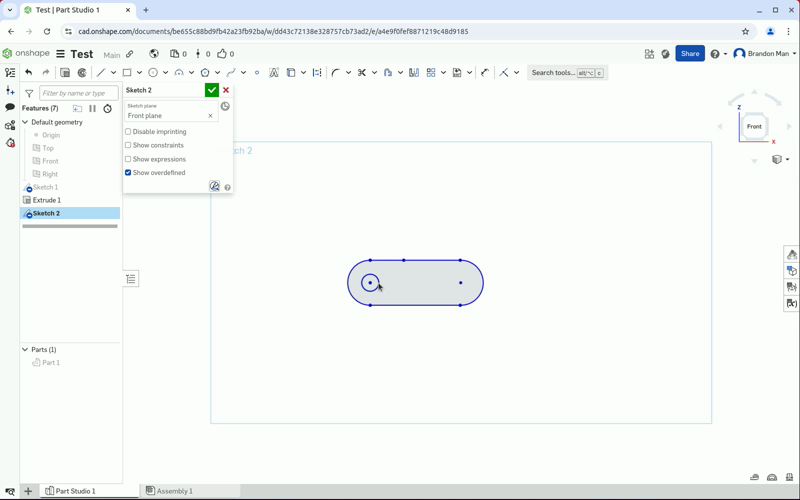
key_down(shift)
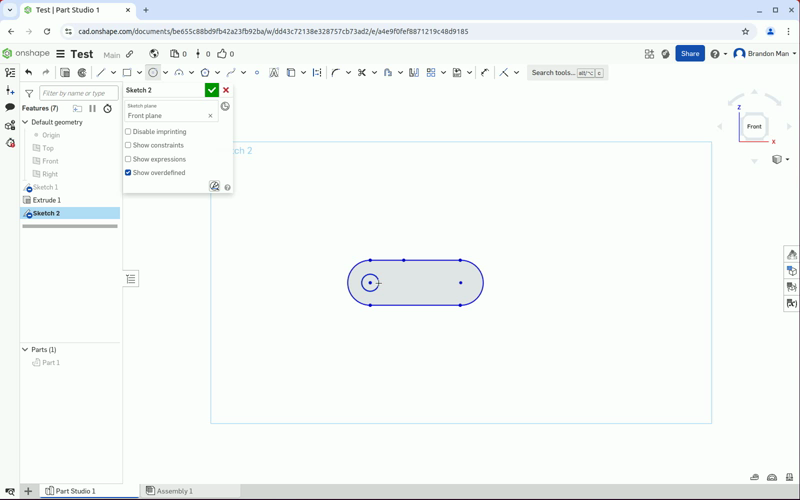
mouse_move(460, 282)
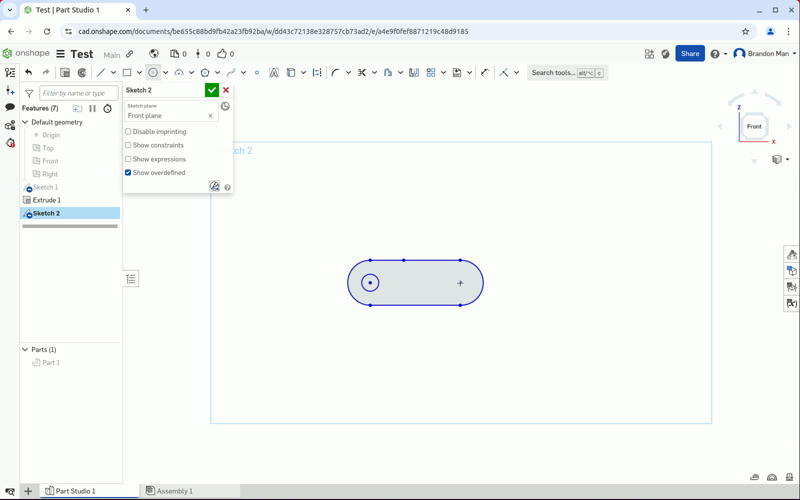
click(460, 282)
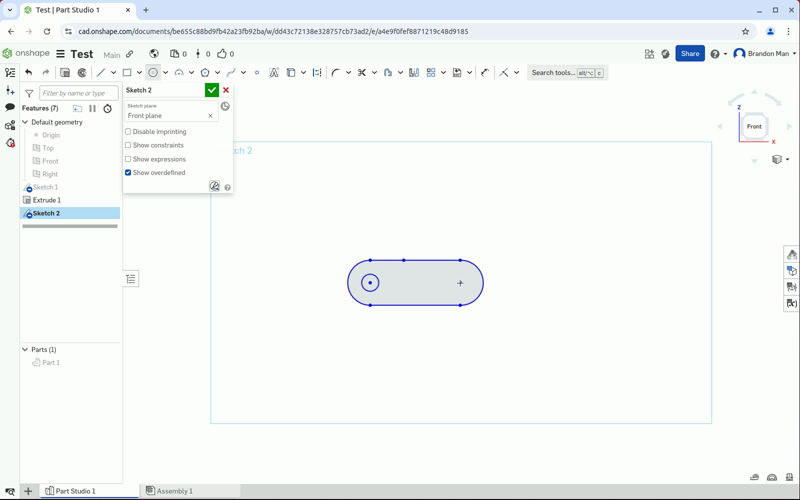
key_up(shift)
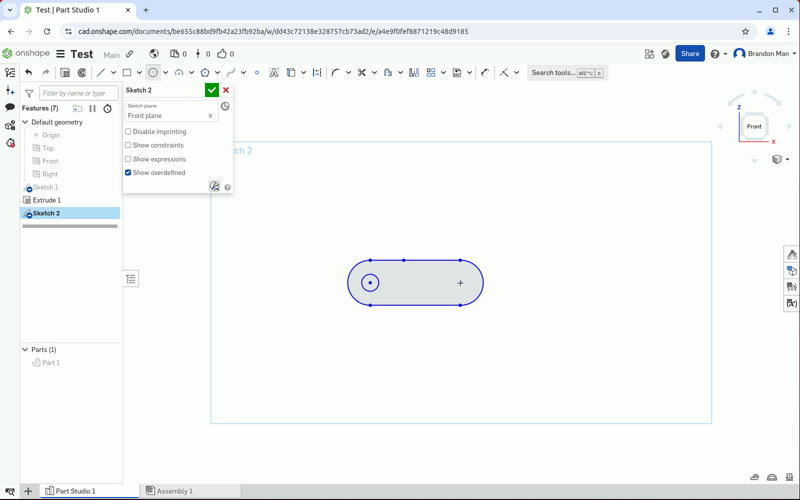
mouse_move(468, 282)
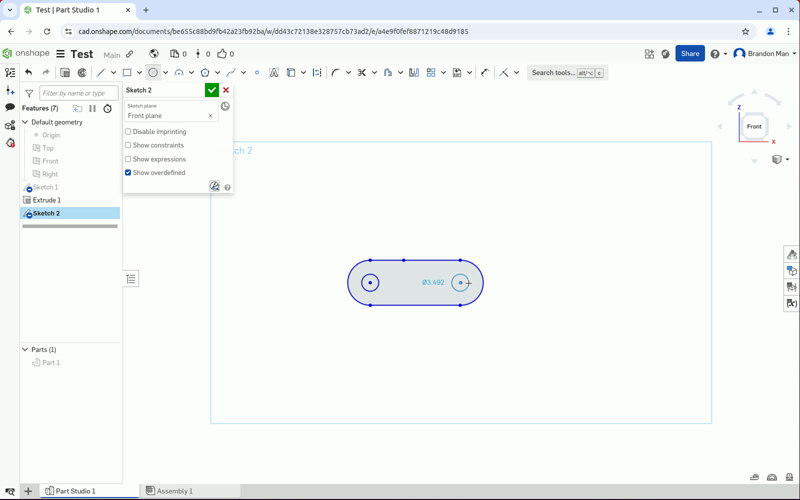
click(468, 282)
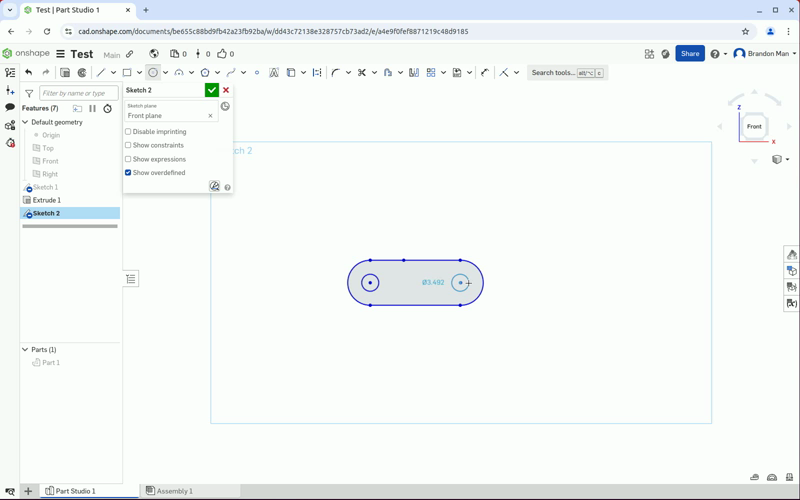
key(esc)
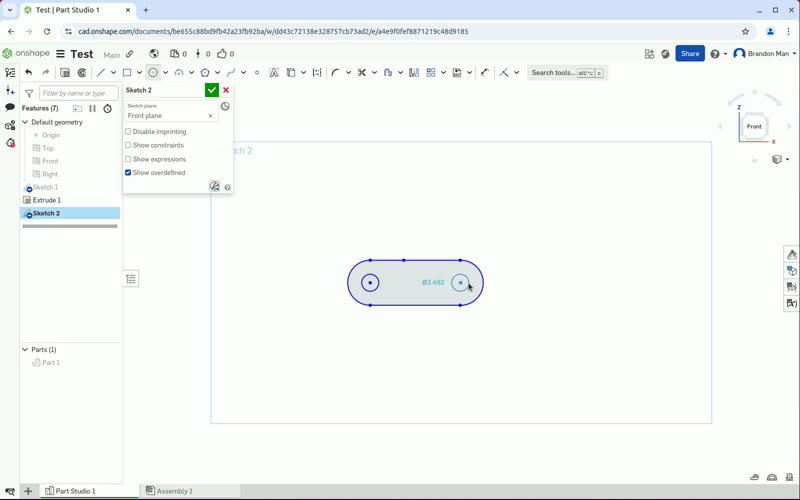
mouse_move(464, 270)
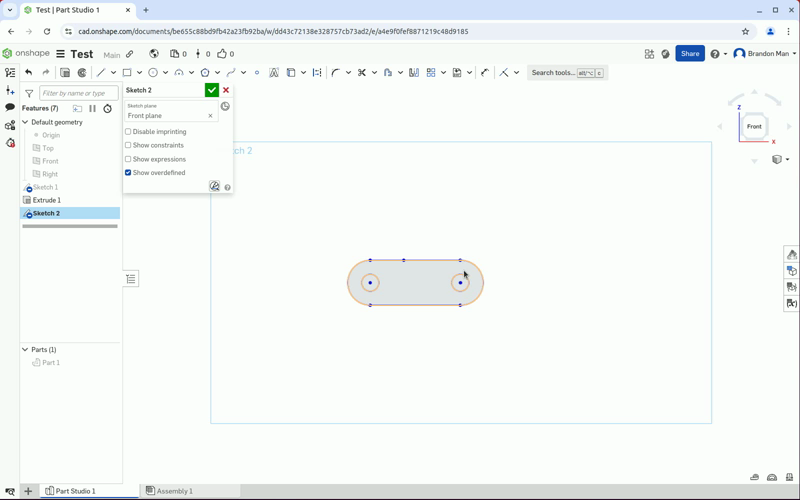
click(464, 270)
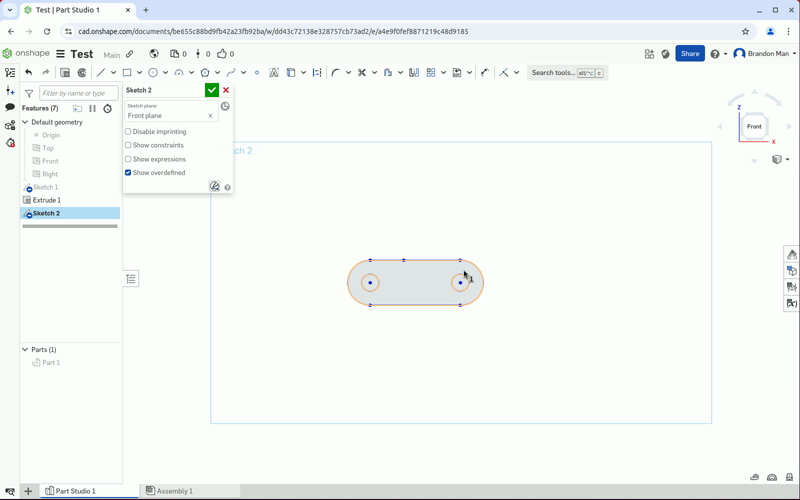
mouse_move(73, 352)
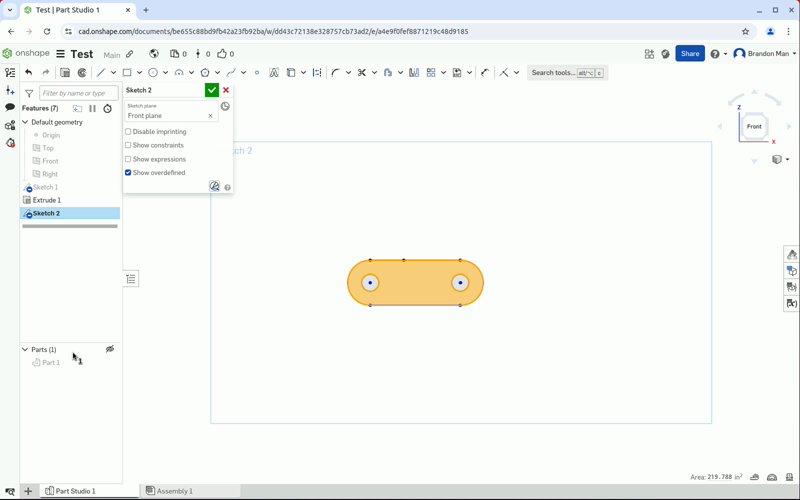
key(shift+y)
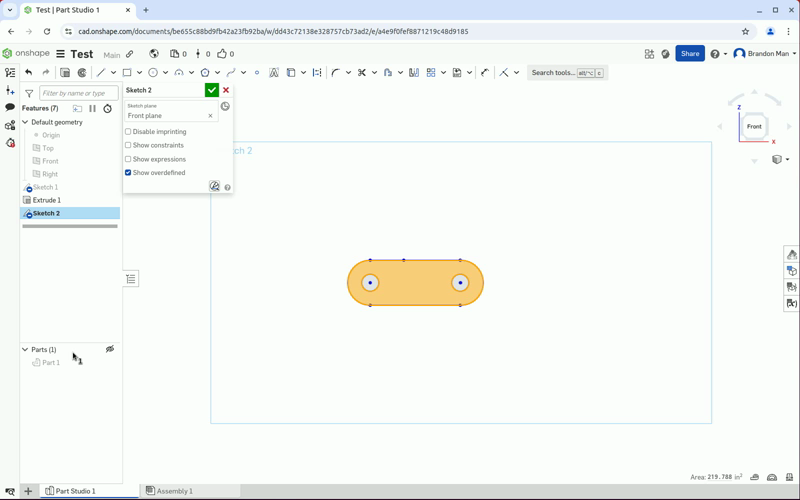
key(shift+e)
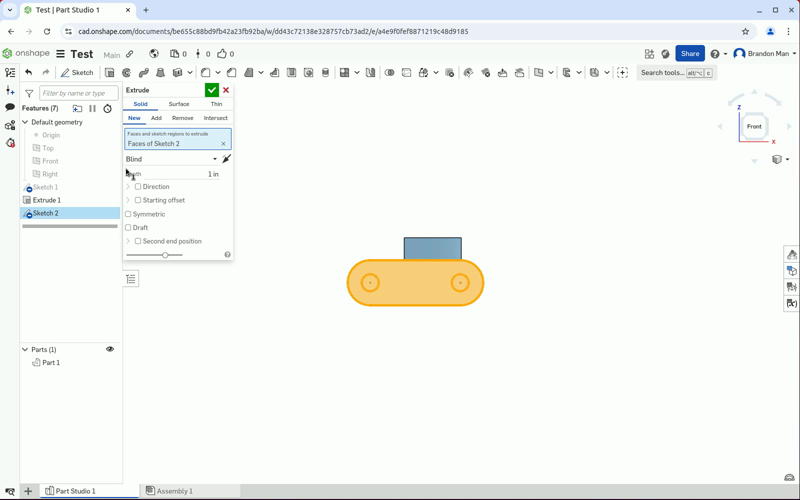
mouse_move(143, 106)
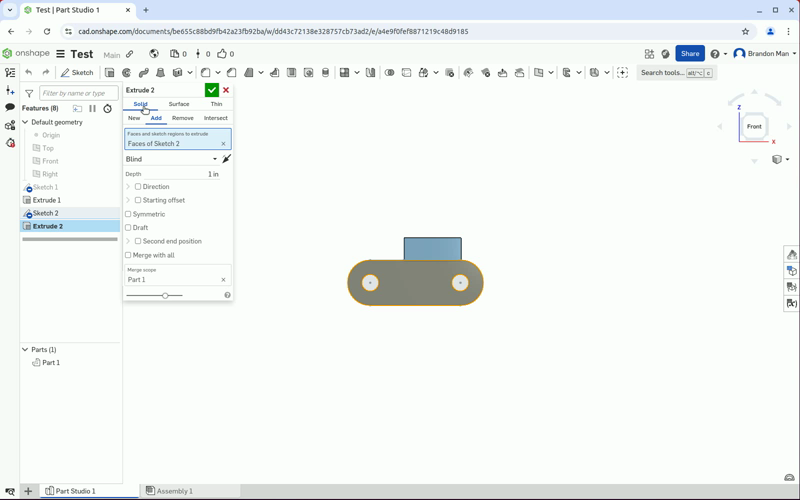
click(143, 106)
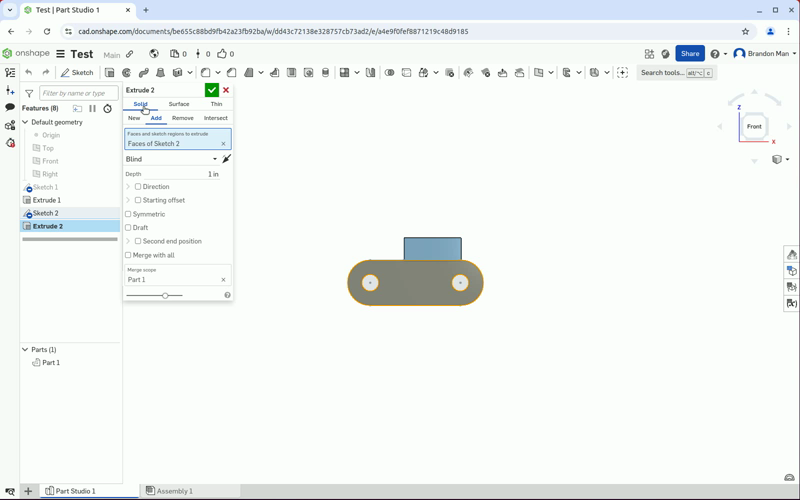
mouse_move(137, 120)
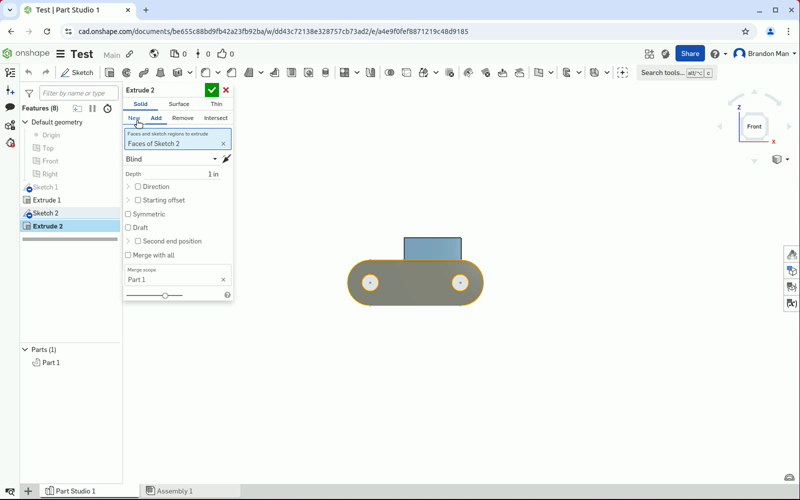
click(137, 120)
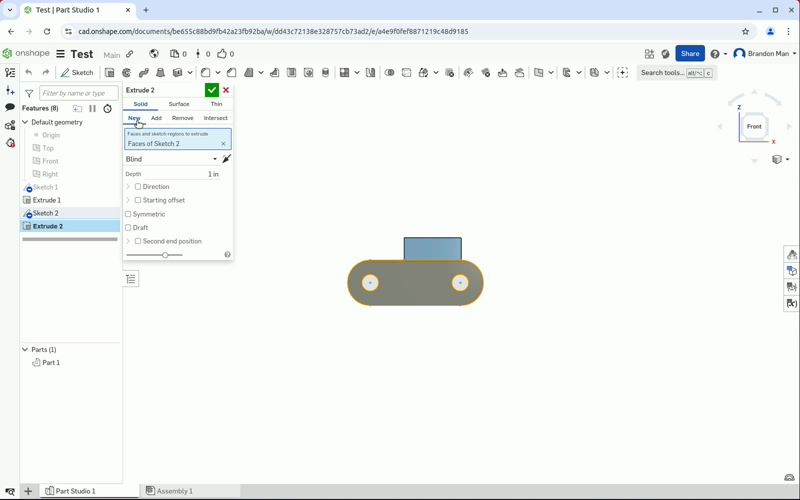
key(tab, 4)
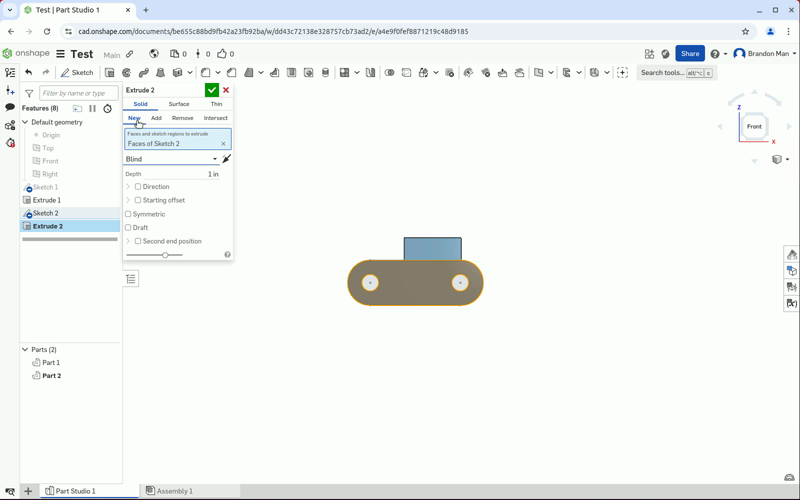
text(8.184)
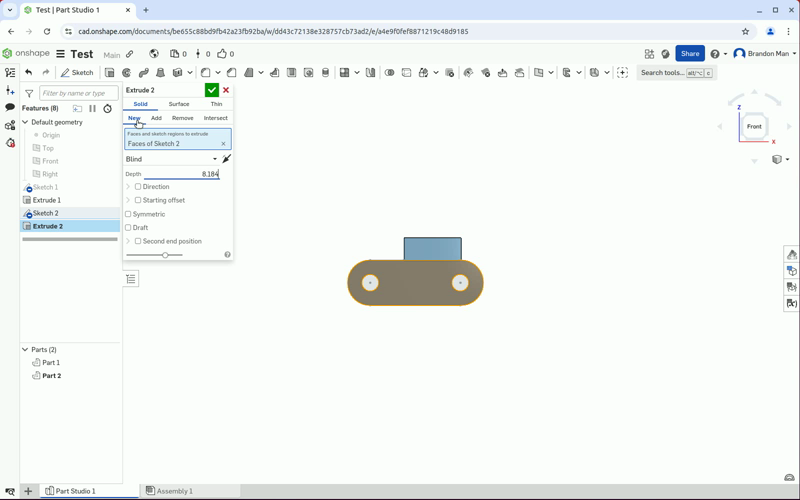
key(tab, 3)
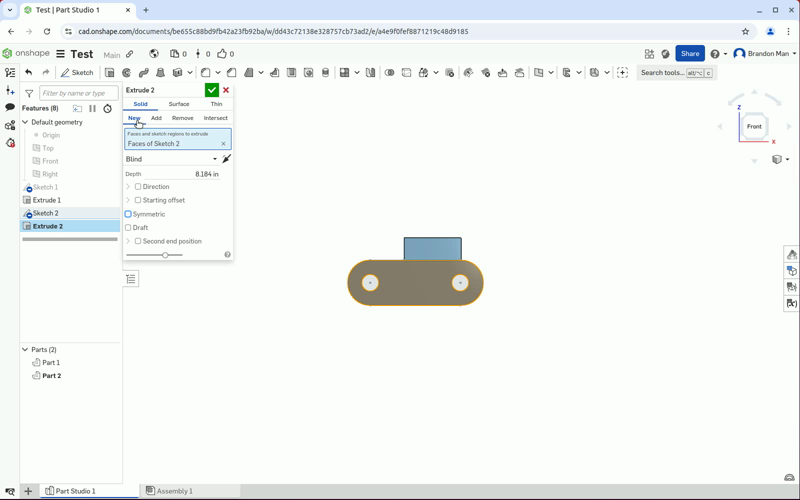
key(space)
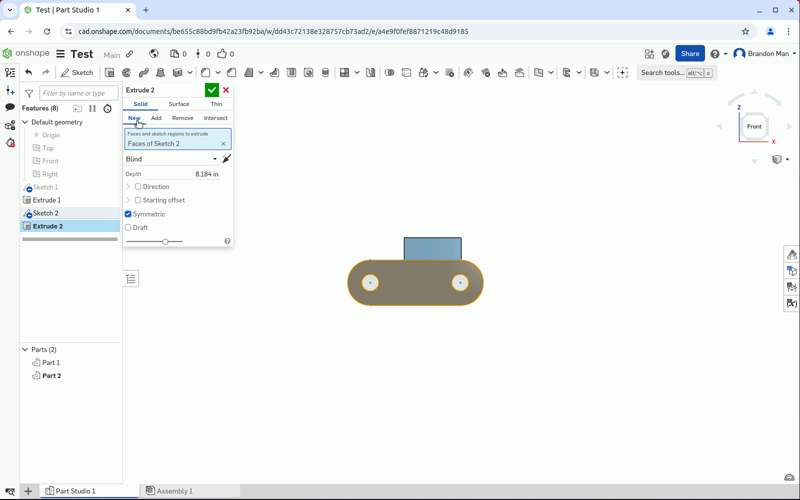
key(enter)
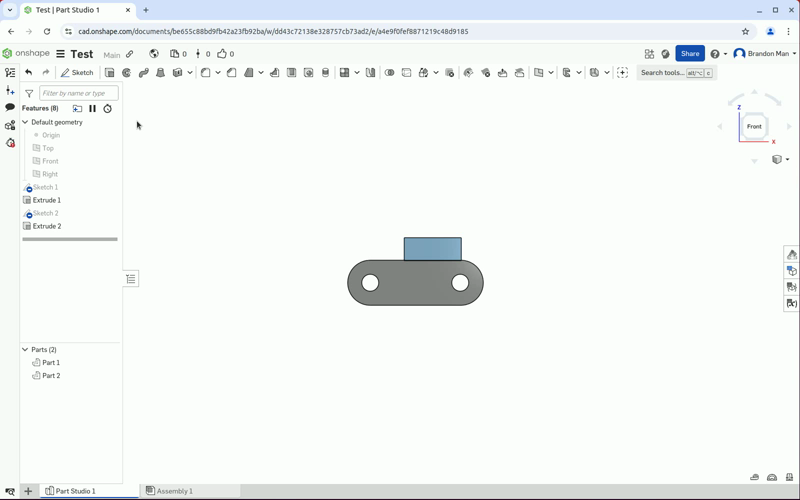
key(shift+h)
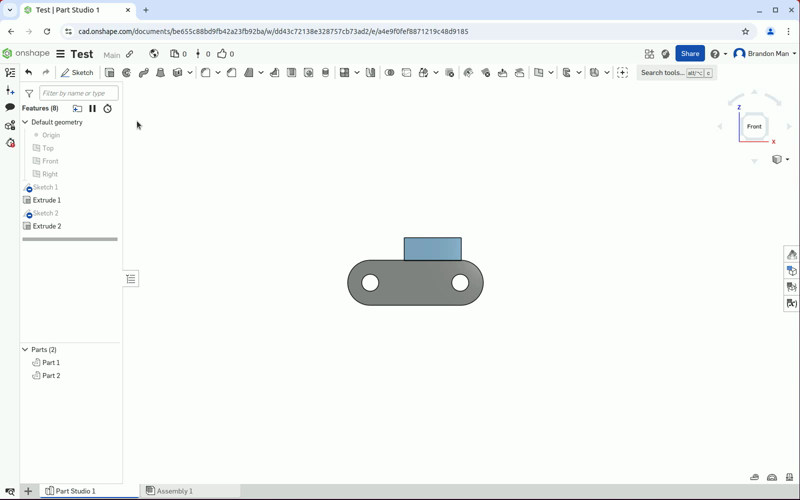
key(shift+h)
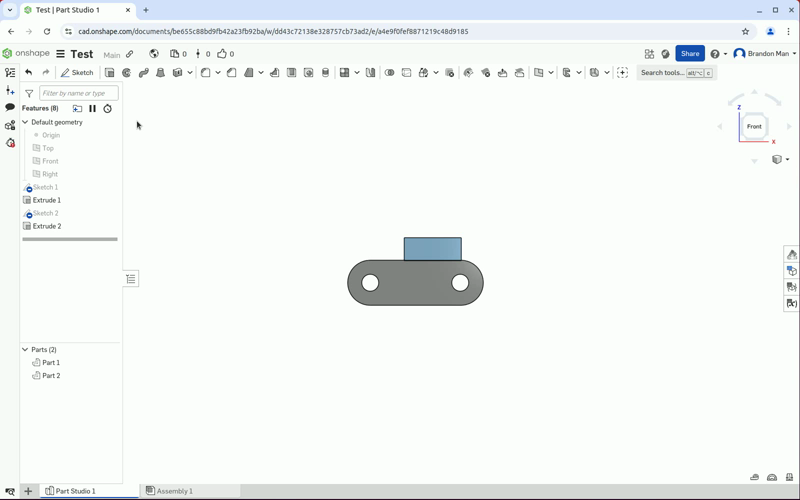
mouse_move(73, 189)
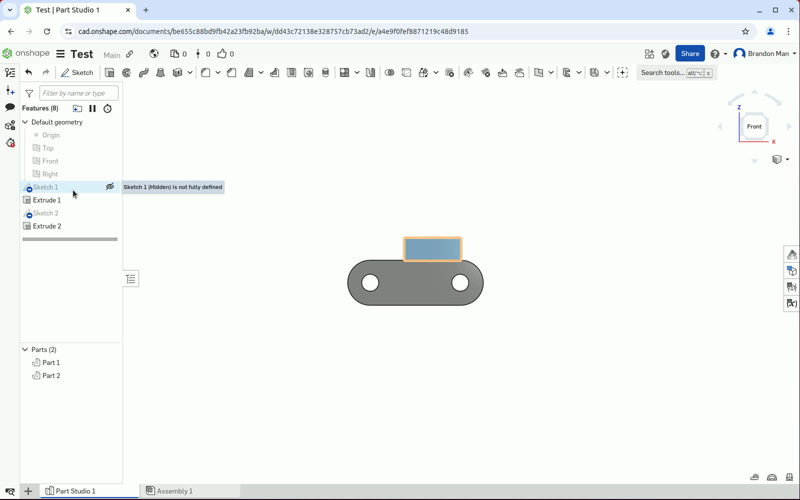
click(73, 189)
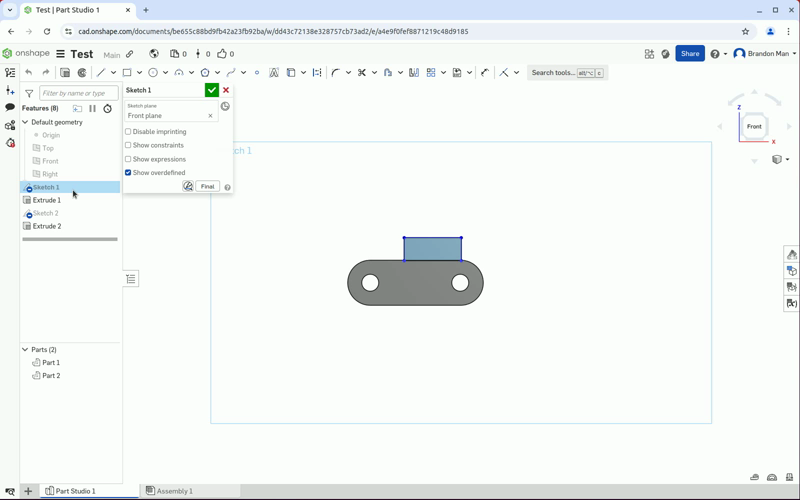
mouse_move(229, 92)
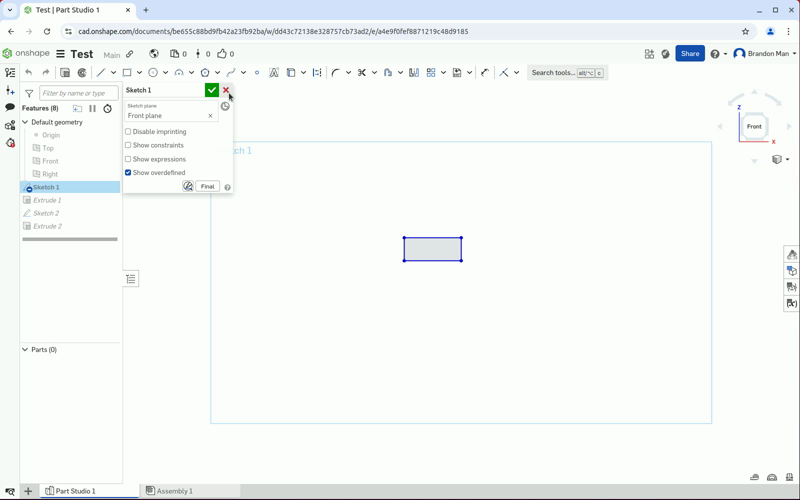
click(229, 92)
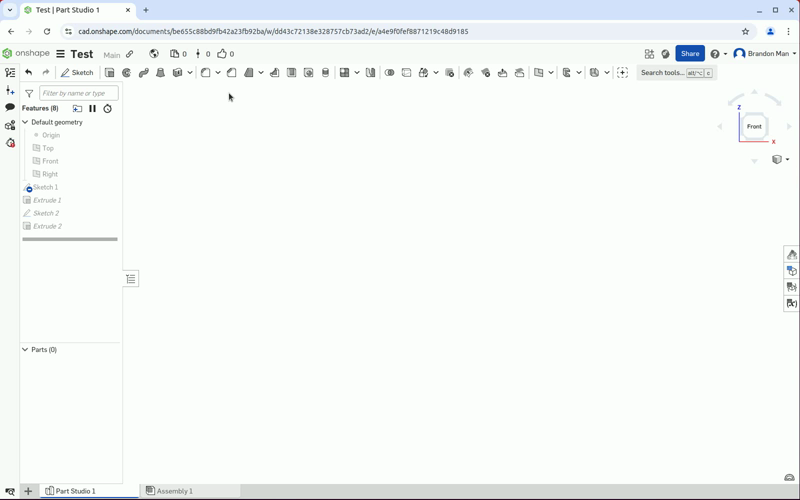
mouse_move(73, 352)
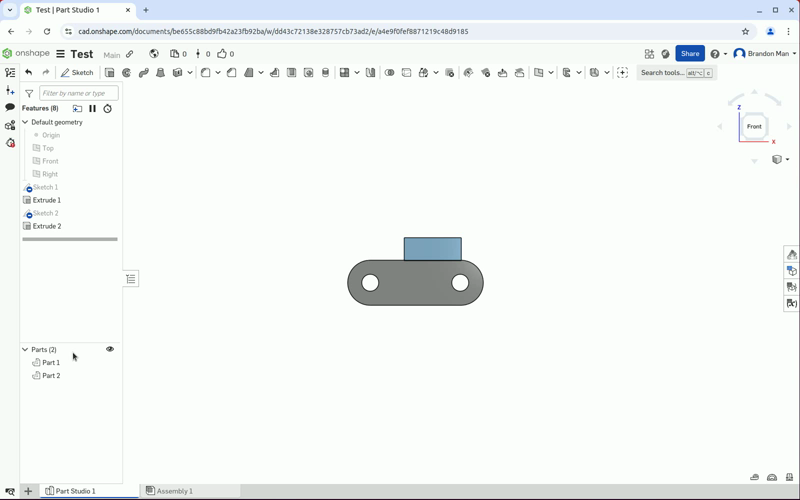
key(y)
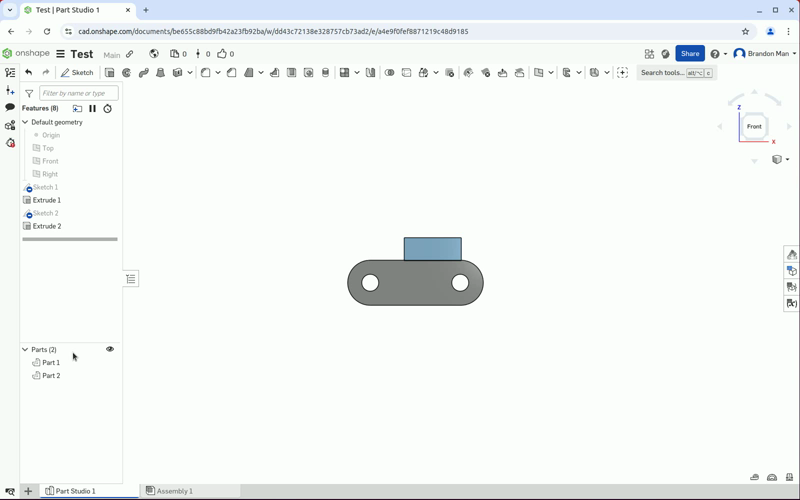
key(shift+p)
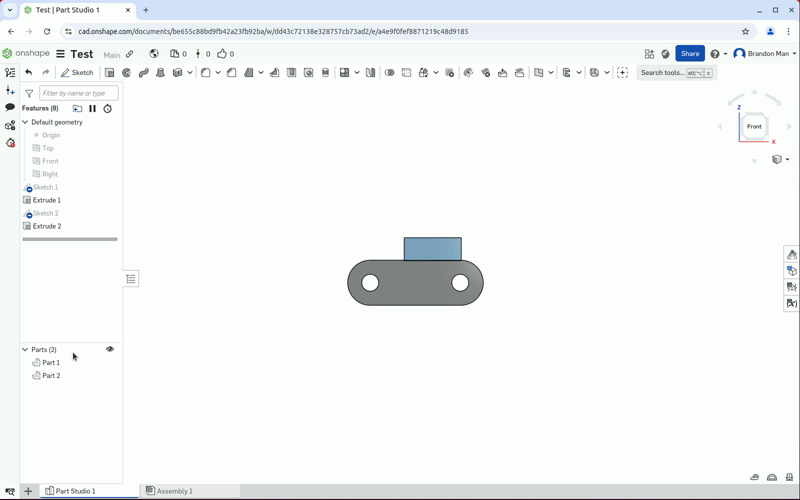
key(space)
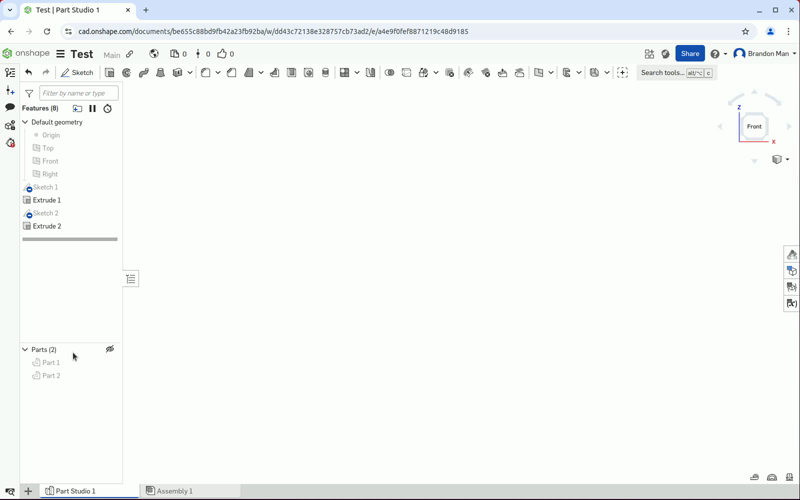
key_down(shift)
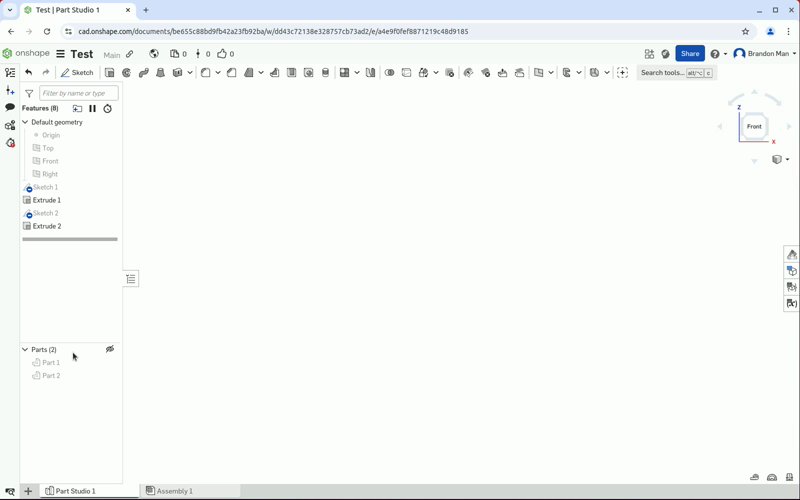
key(left)
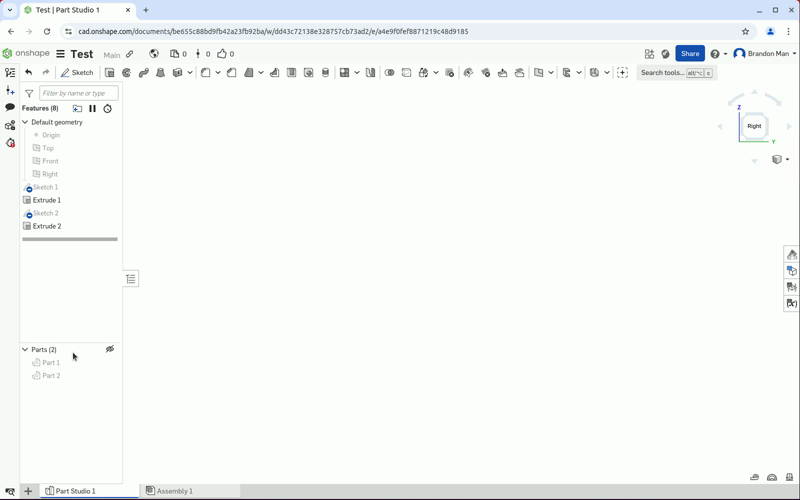
key_up(shift)
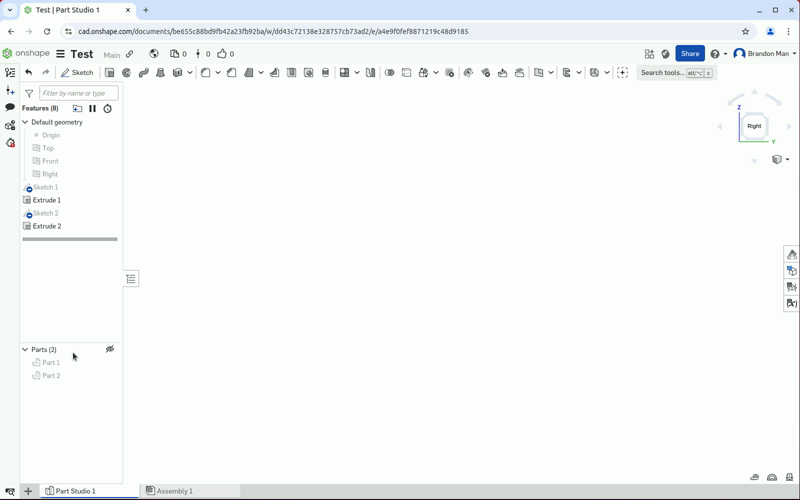
mouse_move(73, 352)
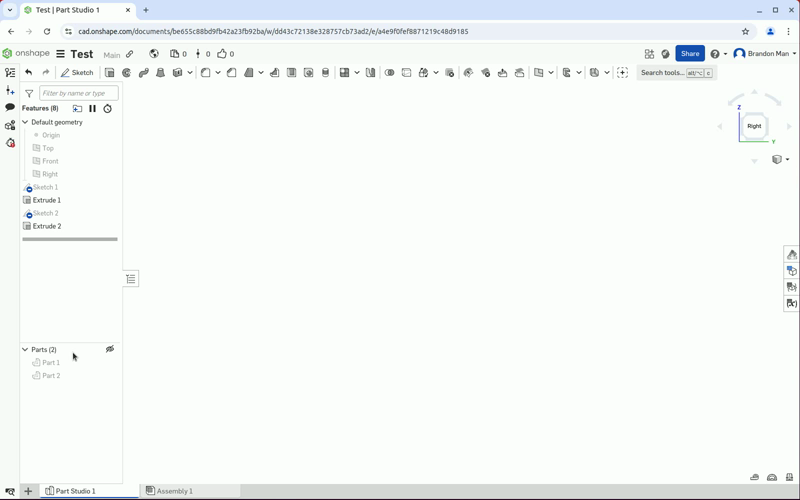
key(shift+y)
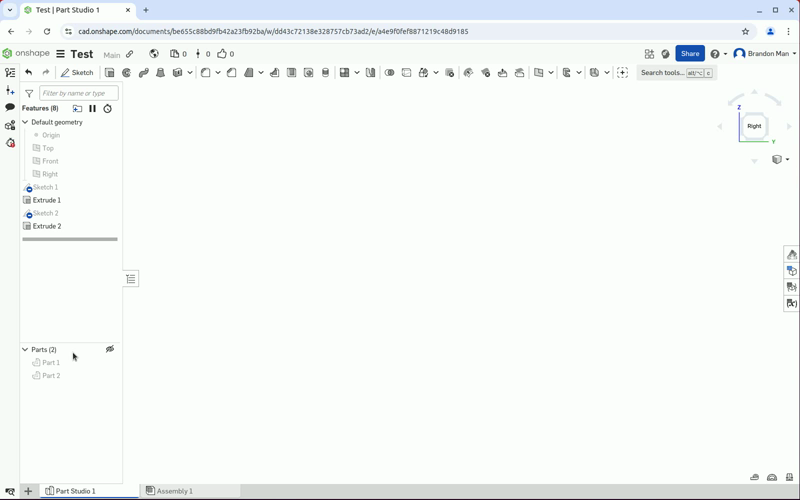
key(shift+s)
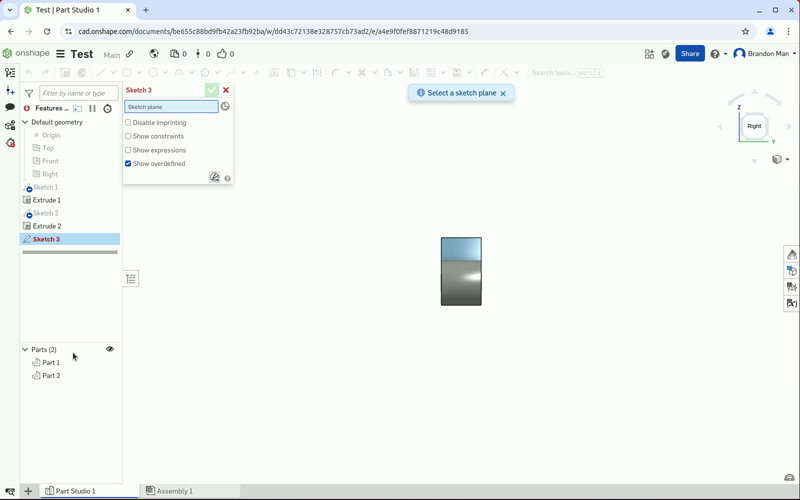
mouse_move(73, 176)
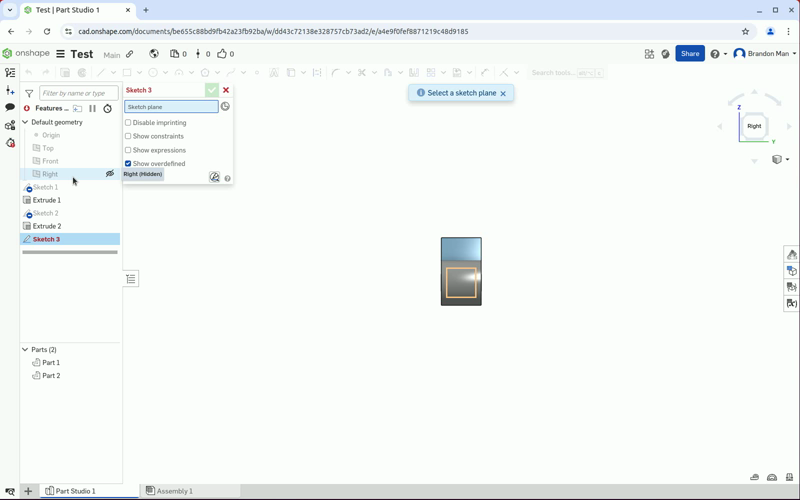
click(73, 176)
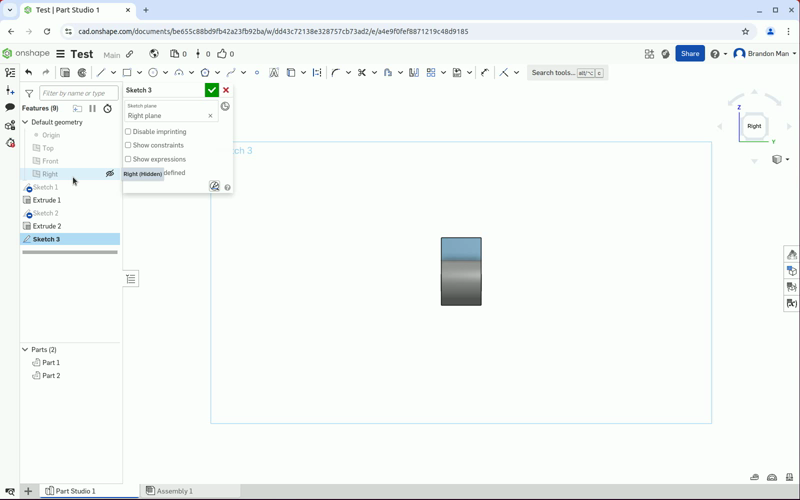
mouse_move(73, 352)
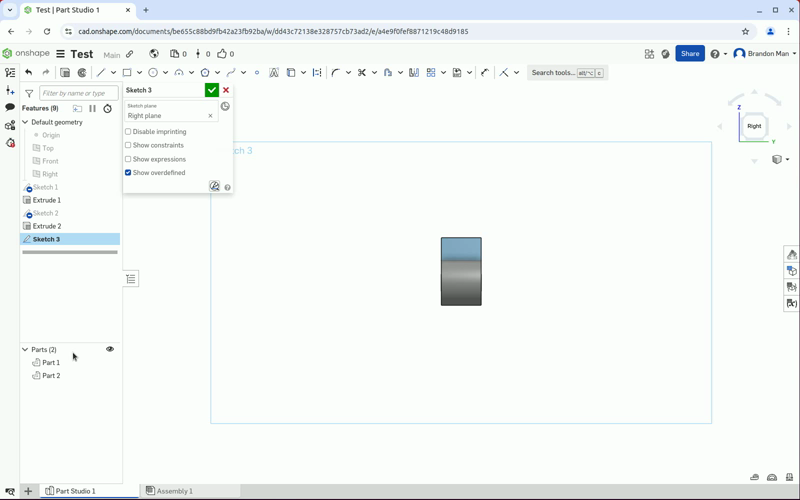
key(y)
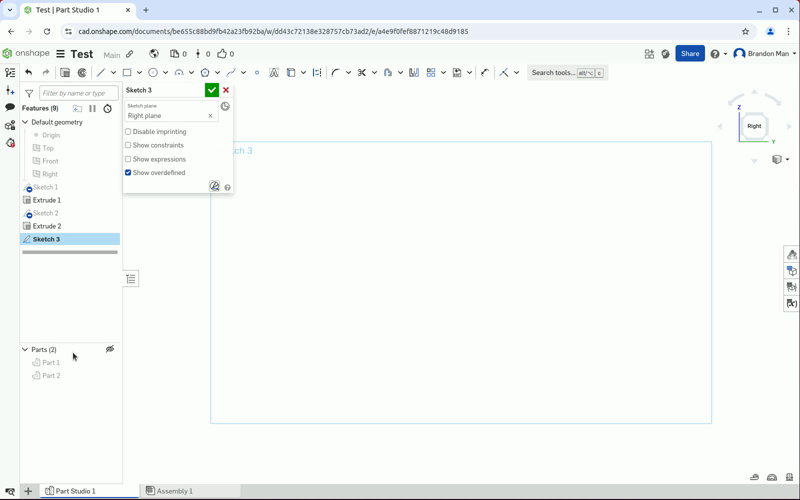
key(l)
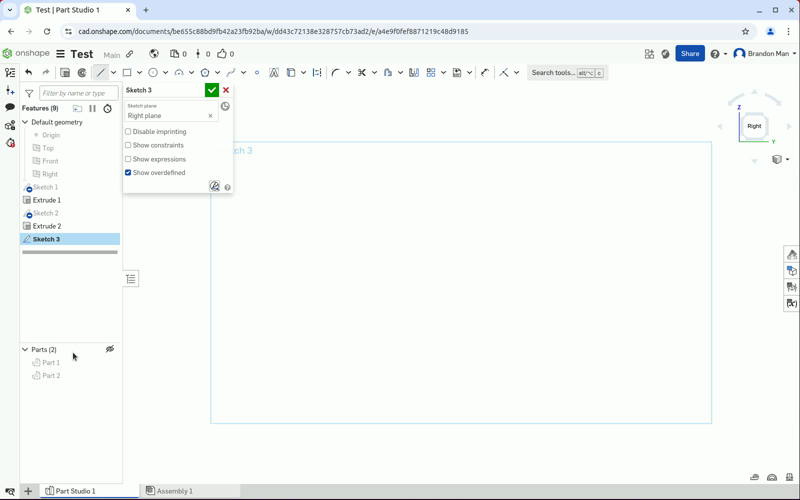
key_down(shift)
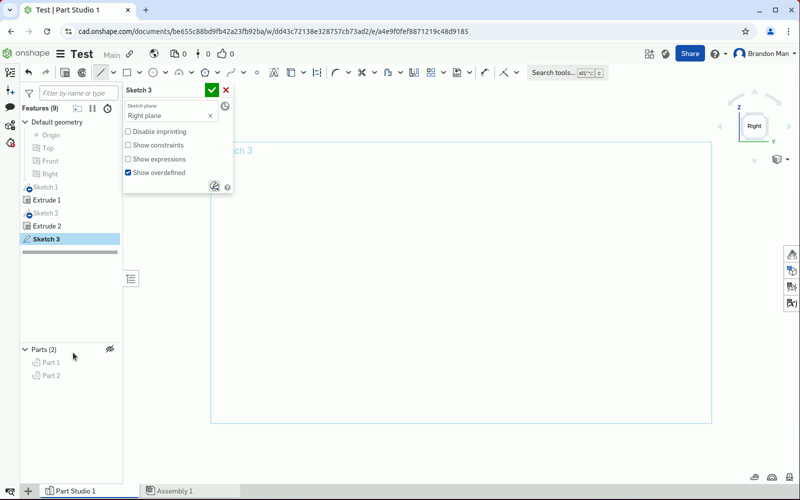
mouse_move(449, 319)
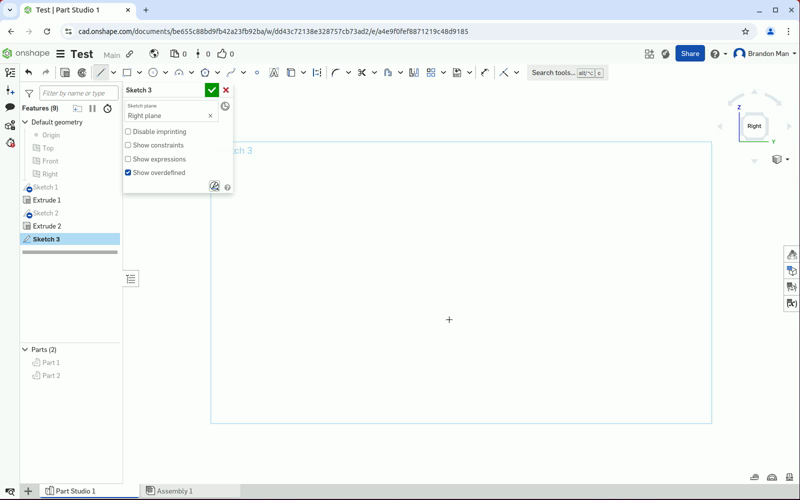
click(449, 319)
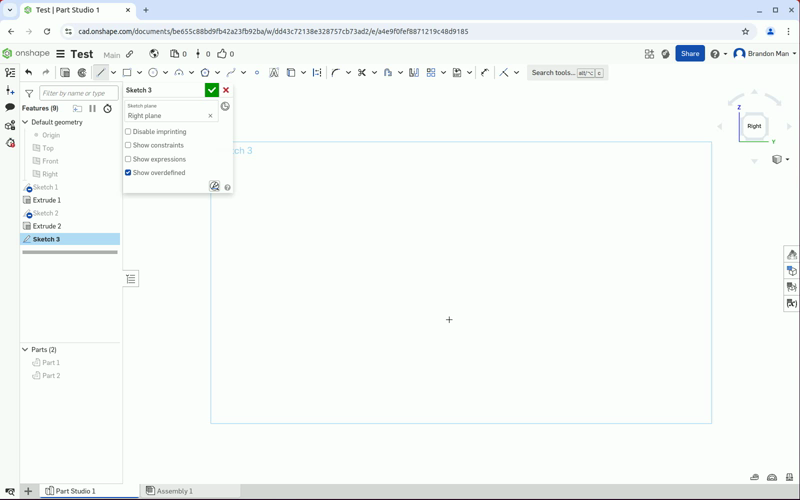
key_up(shift)
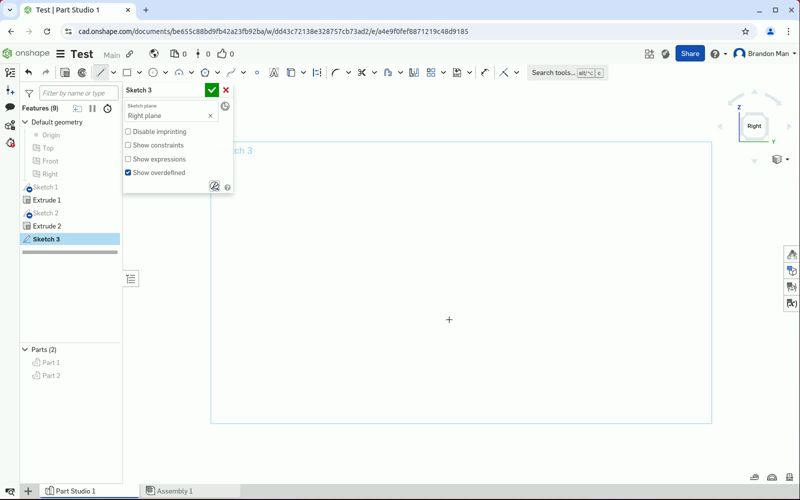
key_down(shift)
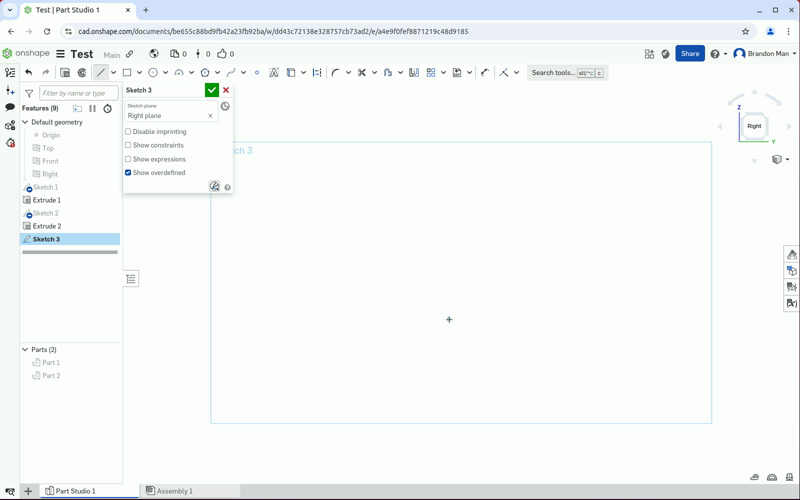
mouse_move(479, 319)
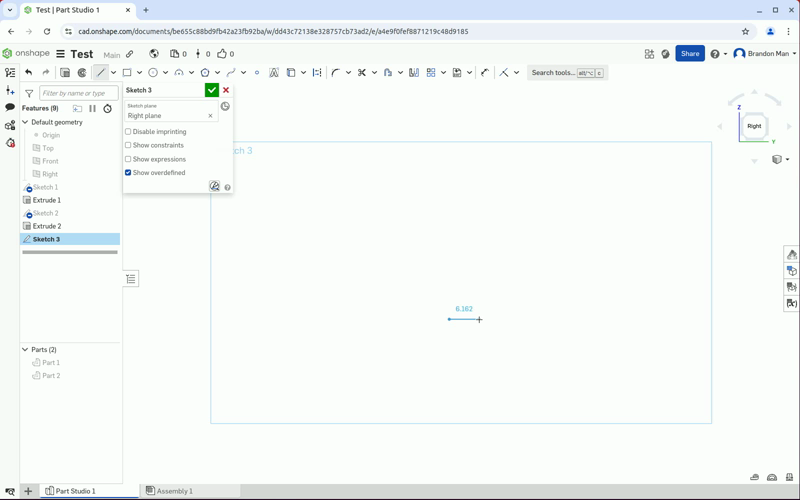
mouse_move(471, 319)
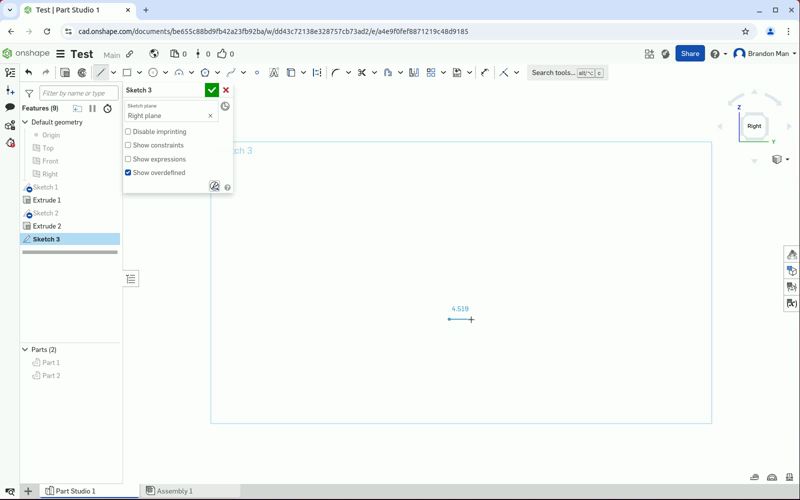
click(471, 319)
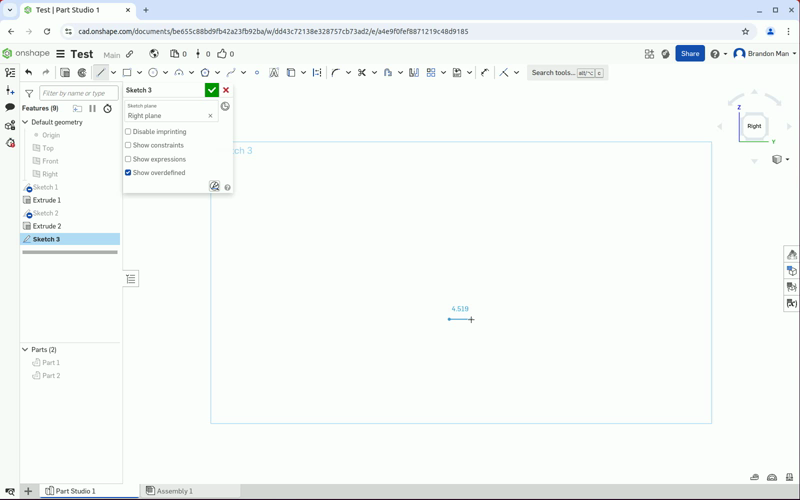
key_up(shift)
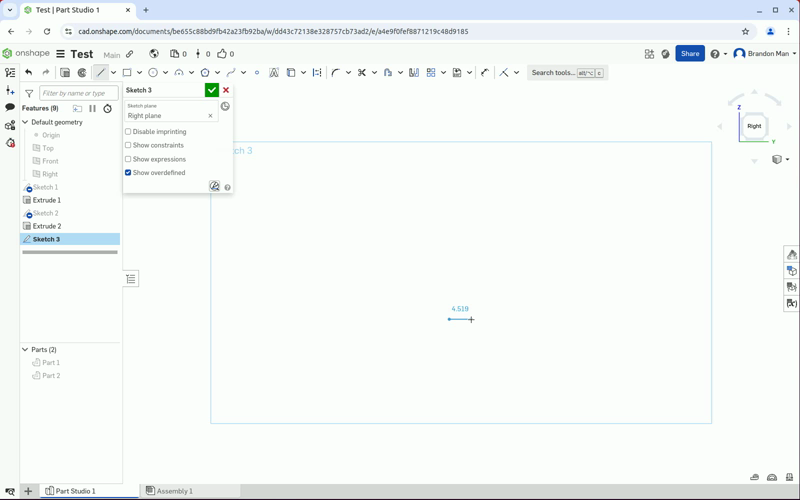
key_down(shift)
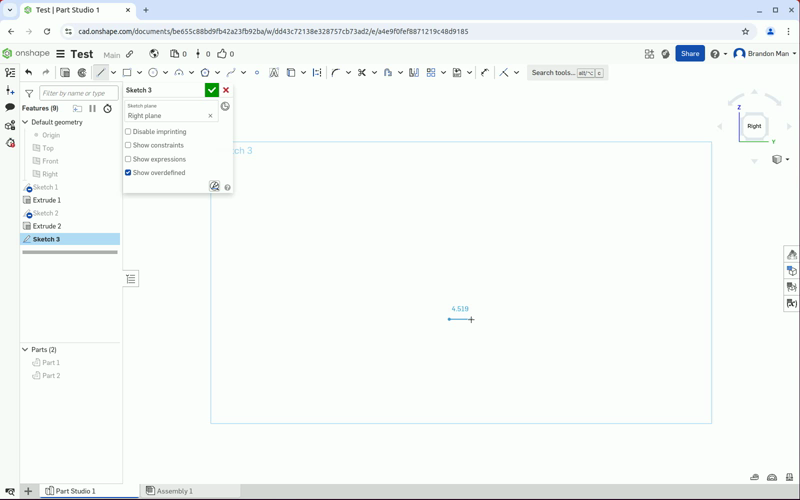
mouse_move(471, 246)
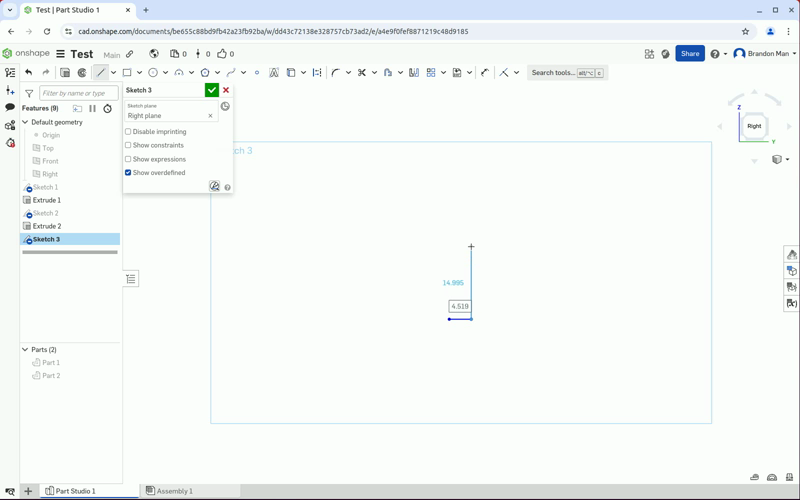
click(471, 246)
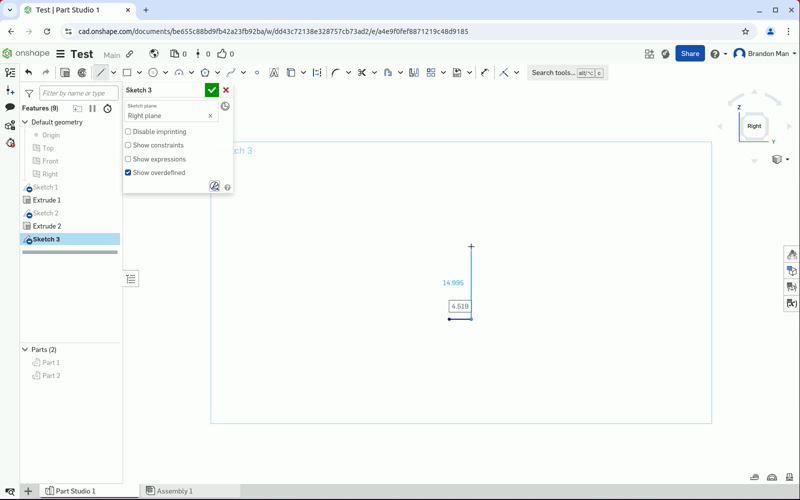
key_up(shift)
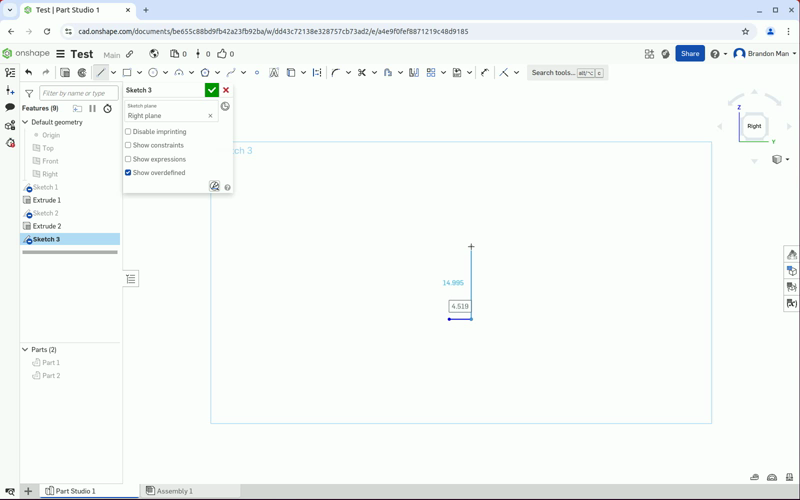
key_down(shift)
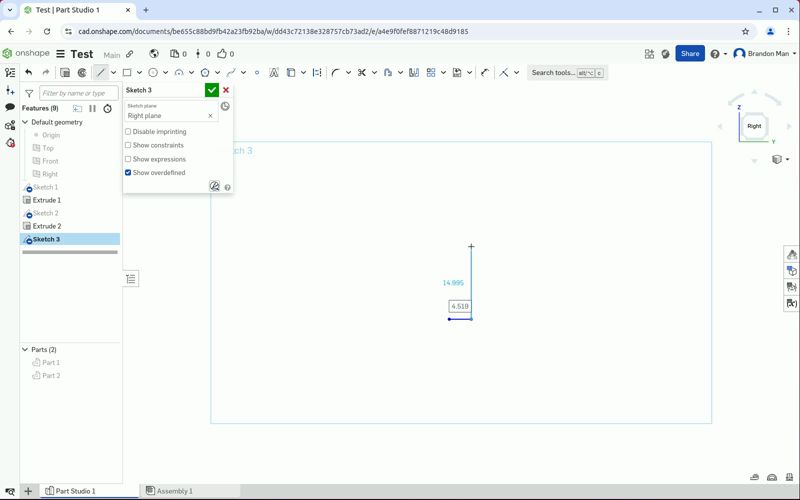
mouse_move(501, 246)
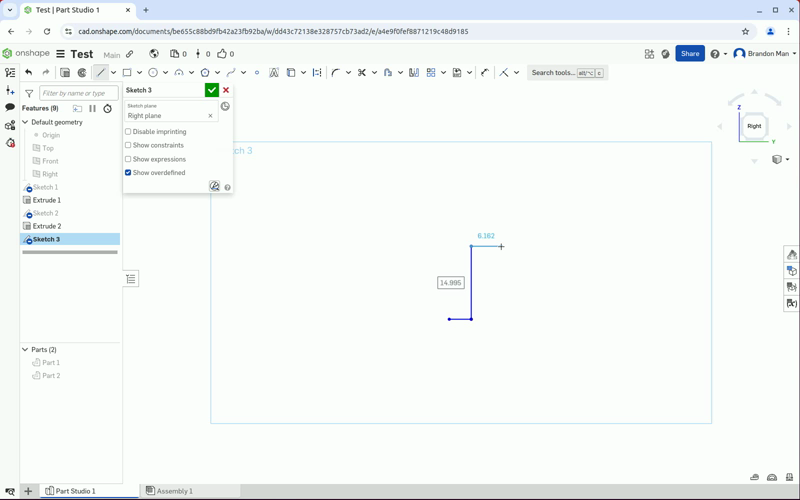
mouse_move(449, 246)
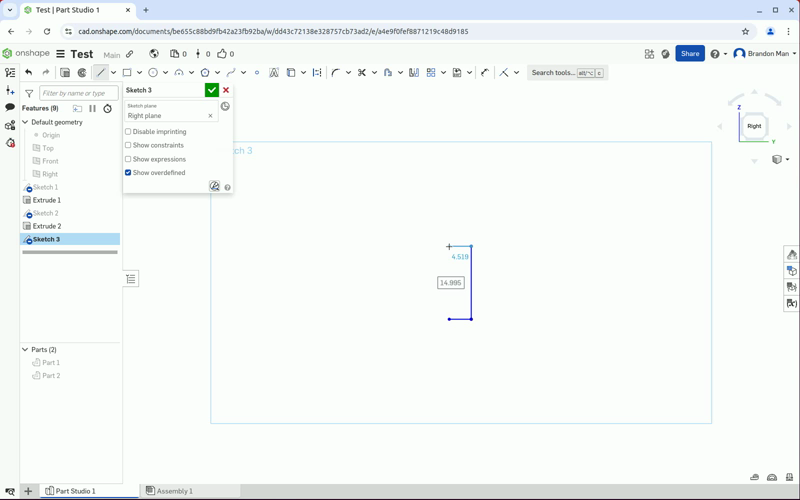
click(449, 246)
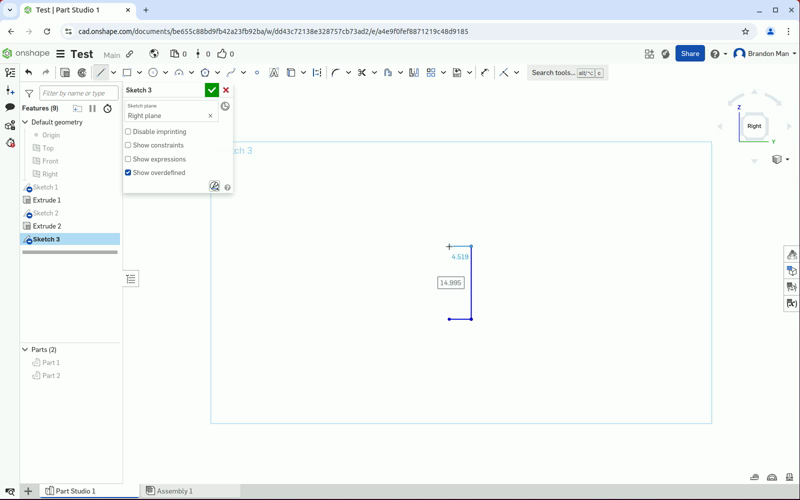
key_up(shift)
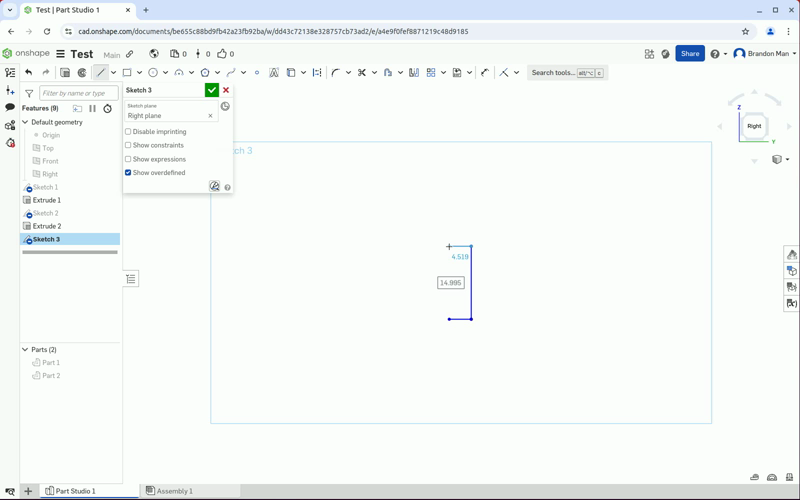
key_down(shift)
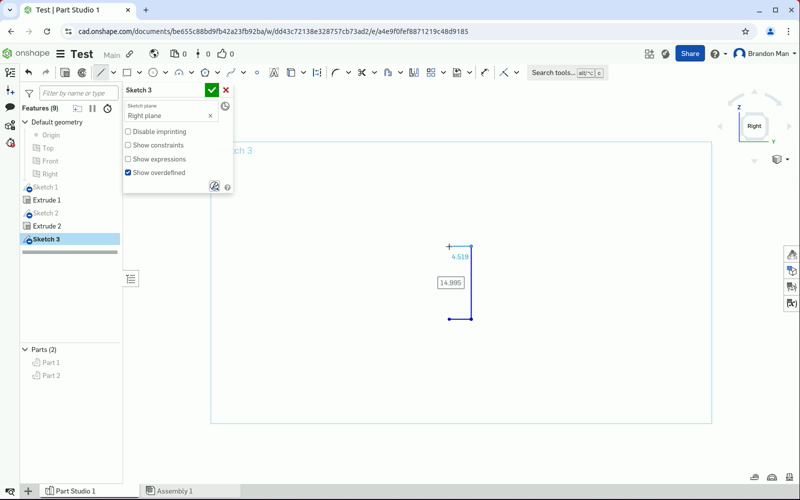
mouse_move(449, 319)
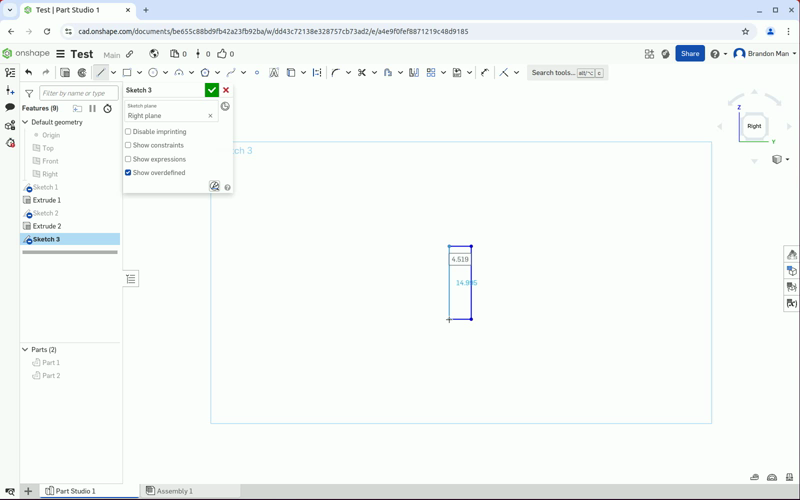
key_up(shift)
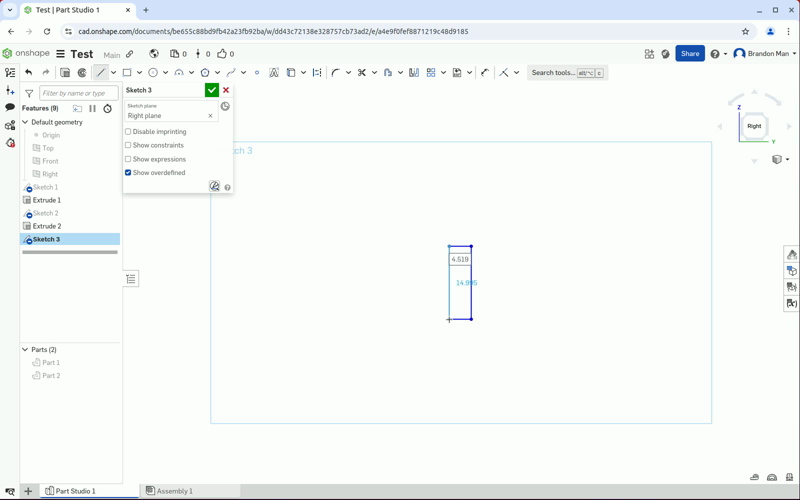
click(449, 319)
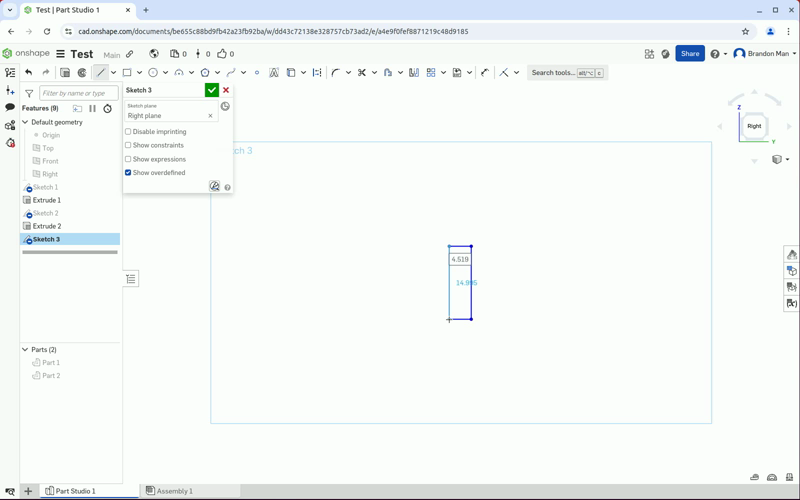
key(esc)
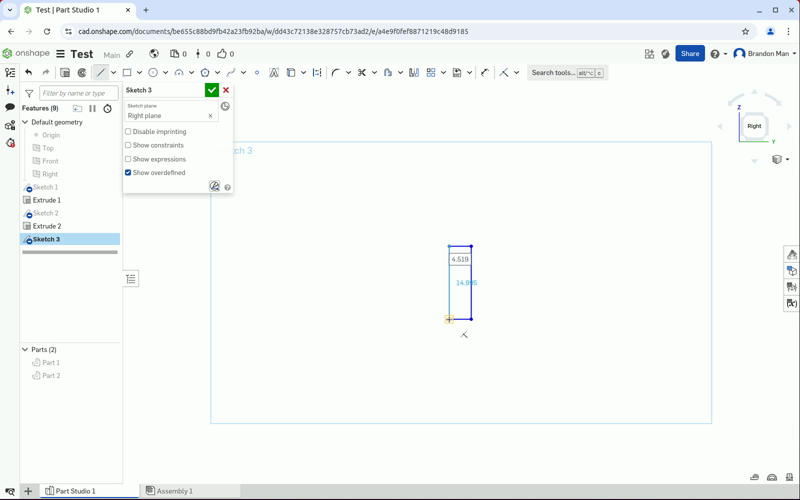
mouse_move(465, 315)
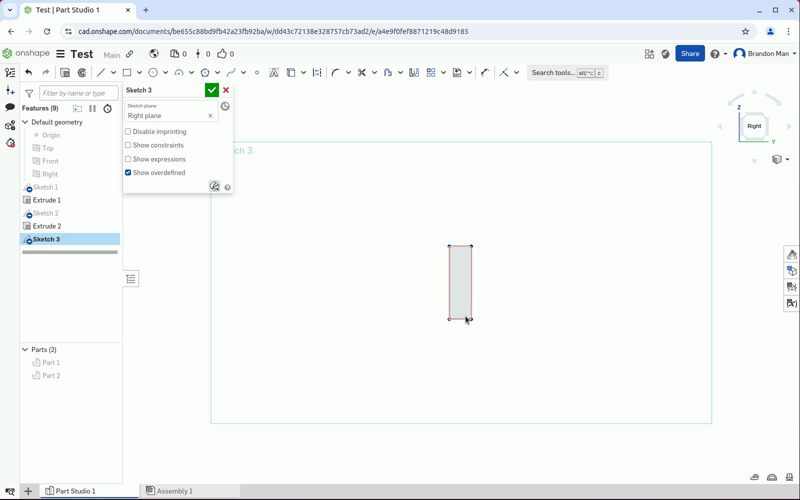
scroll(6)
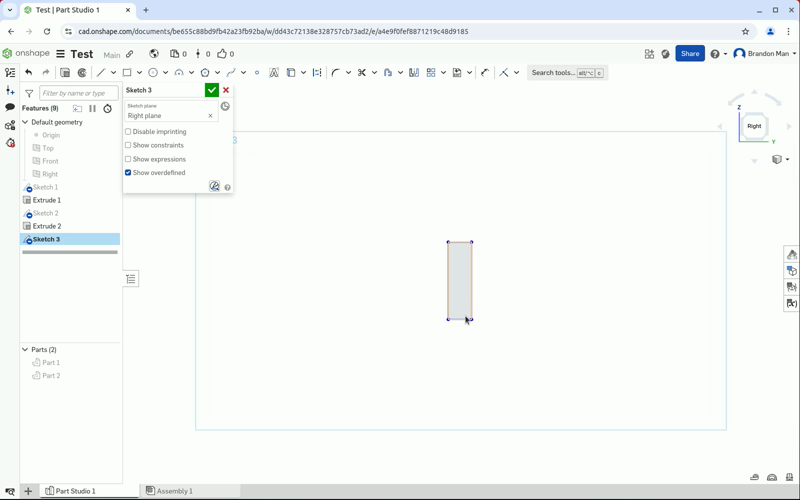
scroll(6)
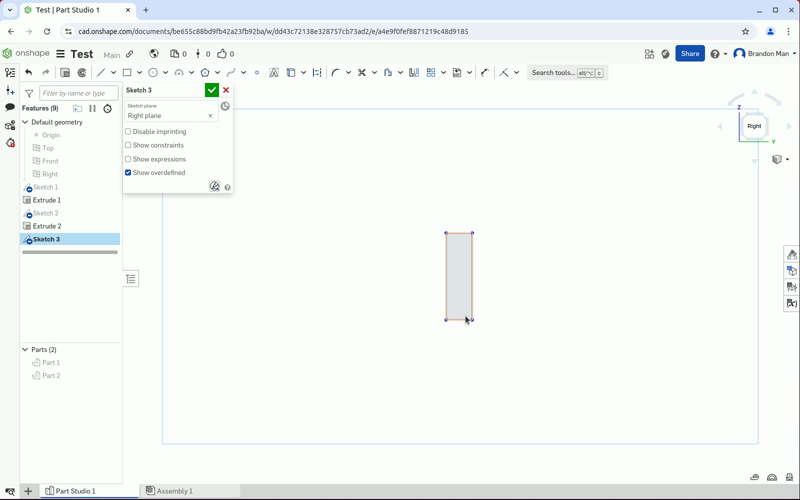
scroll(6)
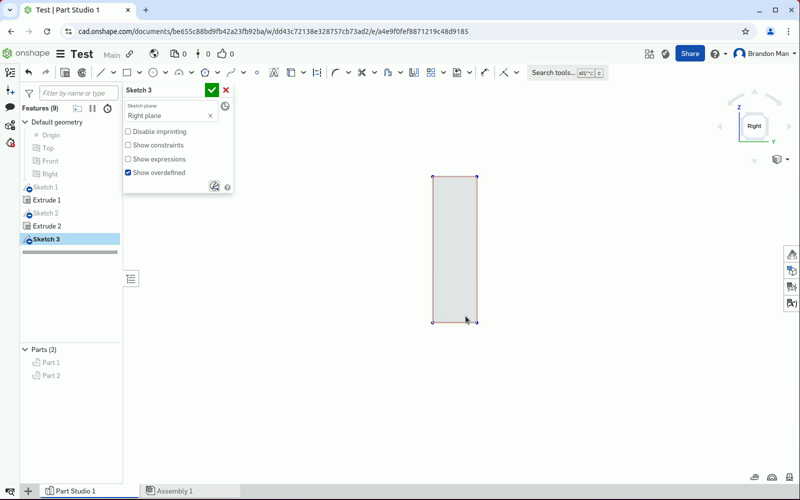
scroll(6)
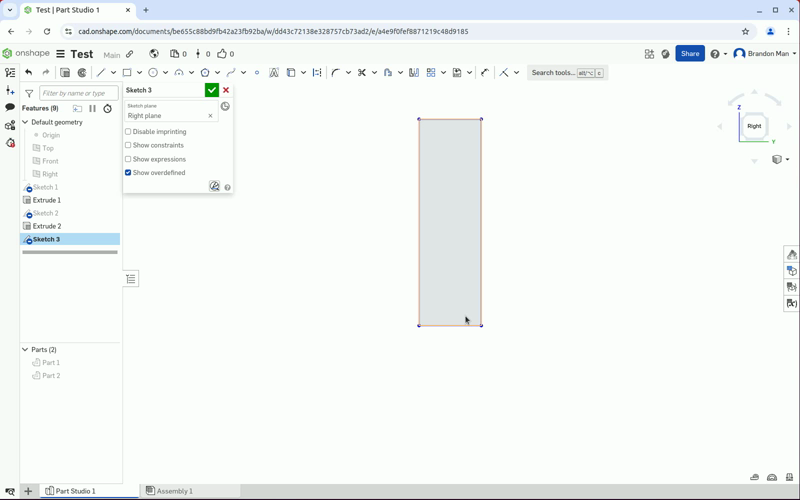
scroll(6)
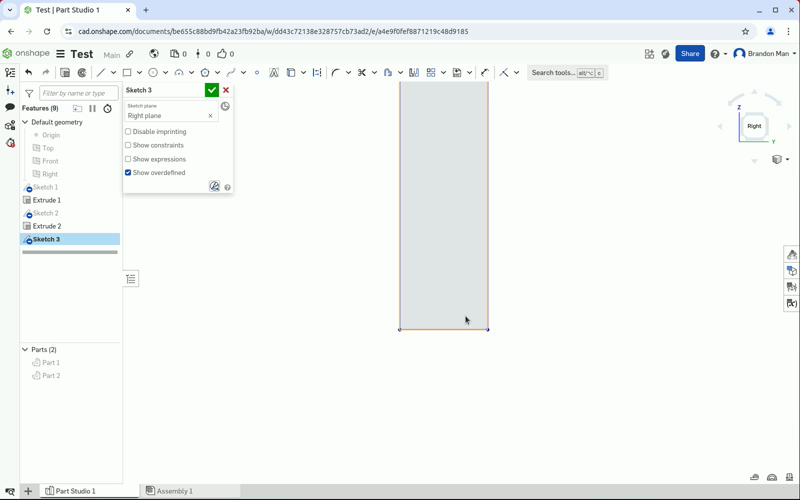
scroll(6)
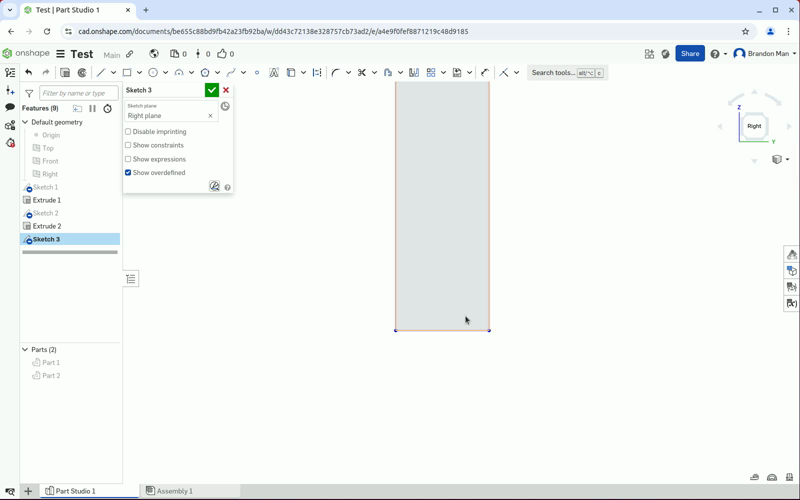
scroll(6)
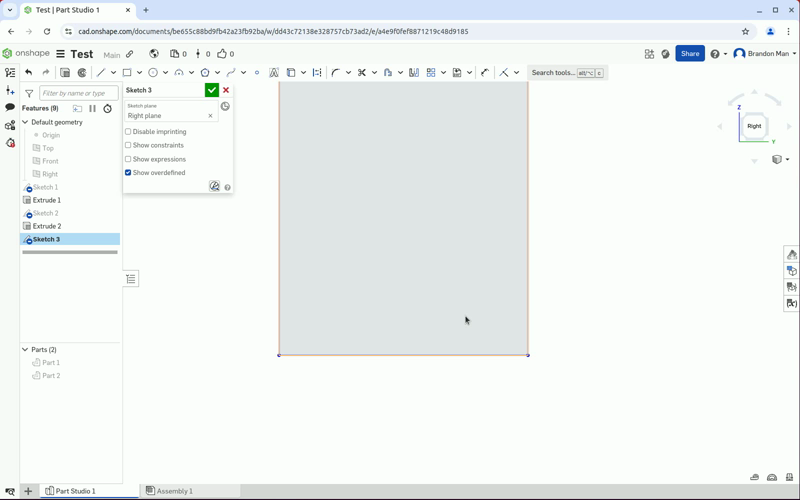
click(465, 315)
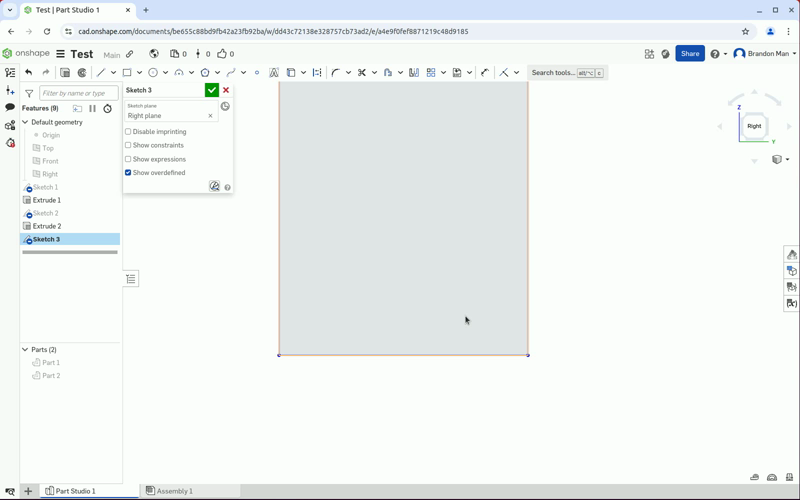
scroll(-6)
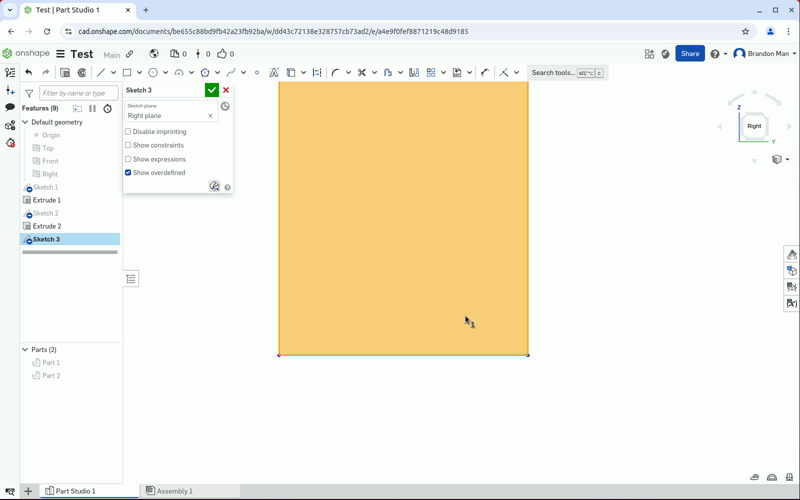
scroll(-6)
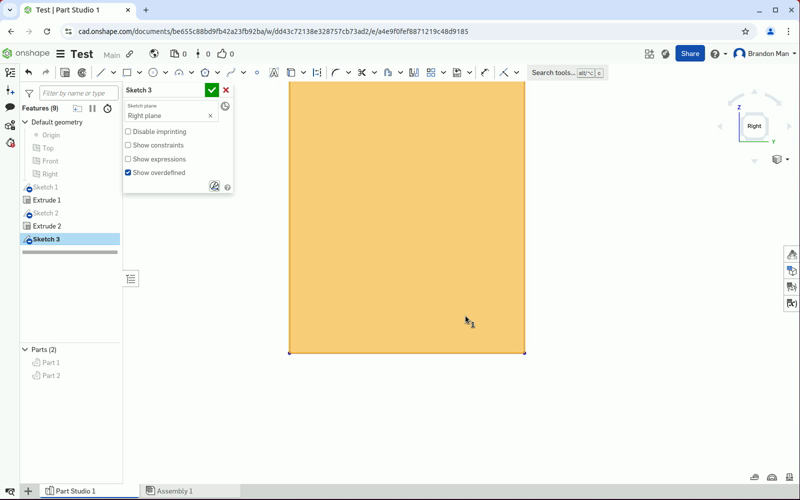
scroll(-6)
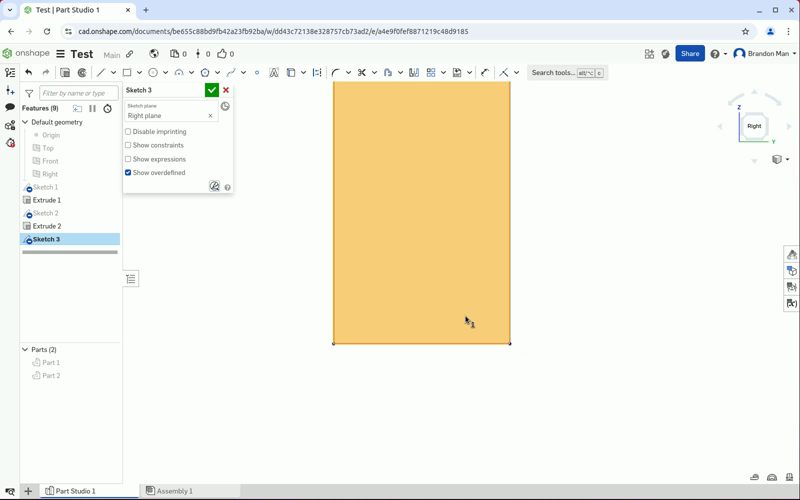
scroll(-6)
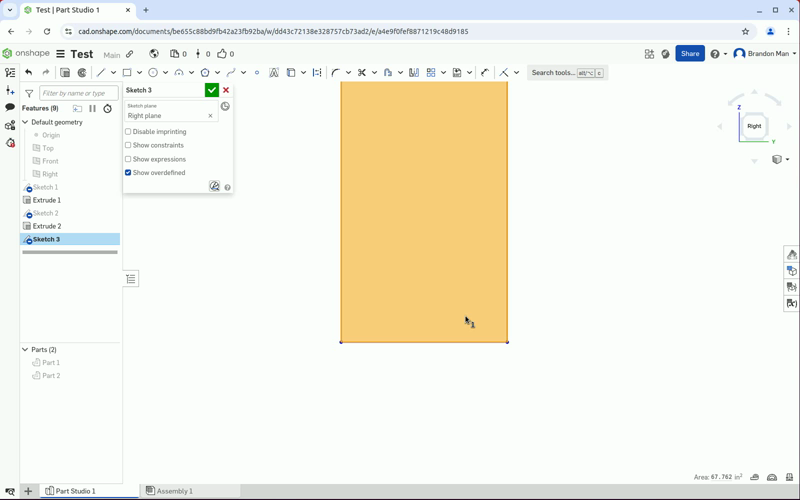
scroll(-6)
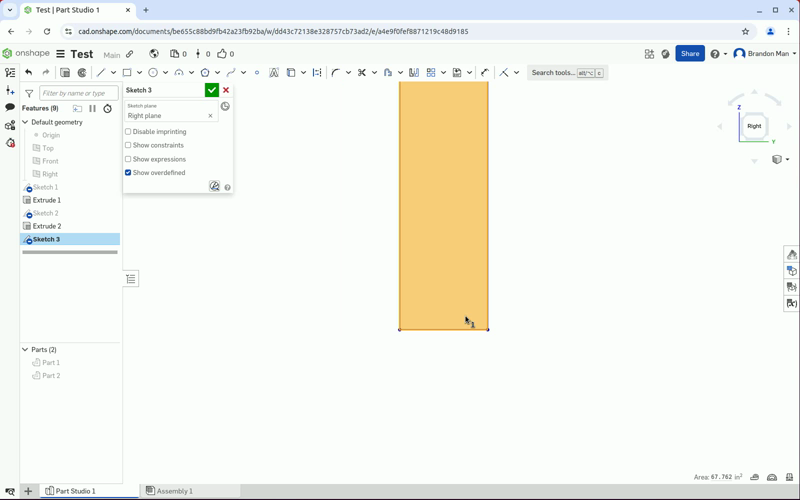
scroll(-6)
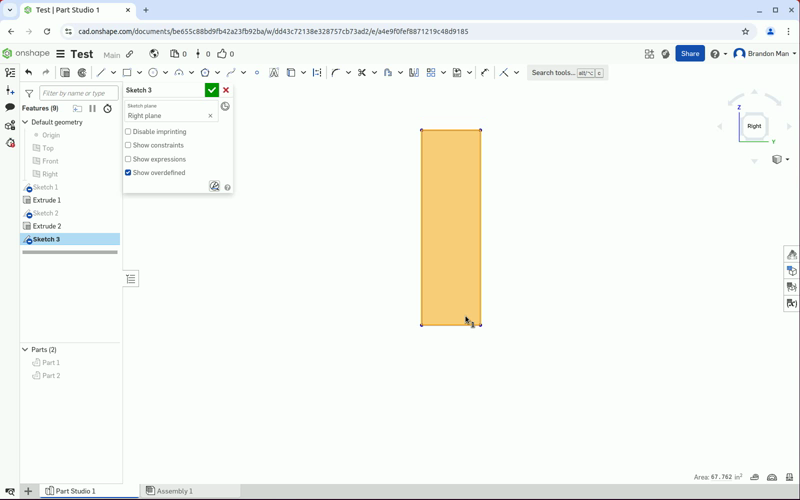
scroll(-6)
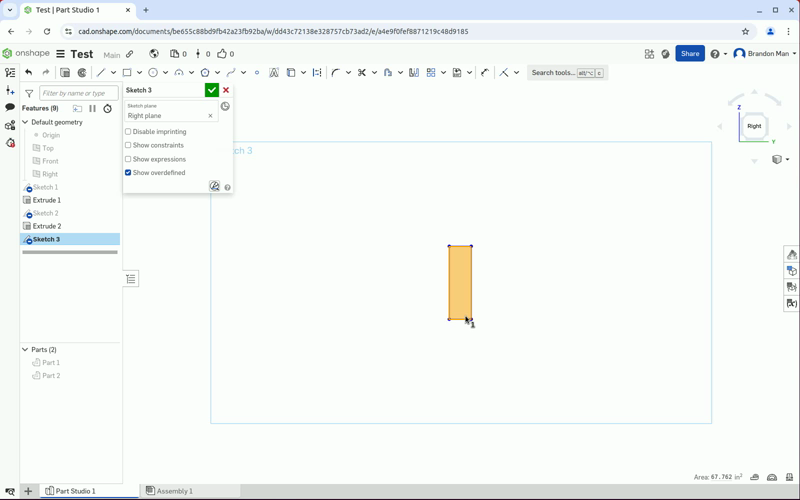
mouse_move(73, 352)
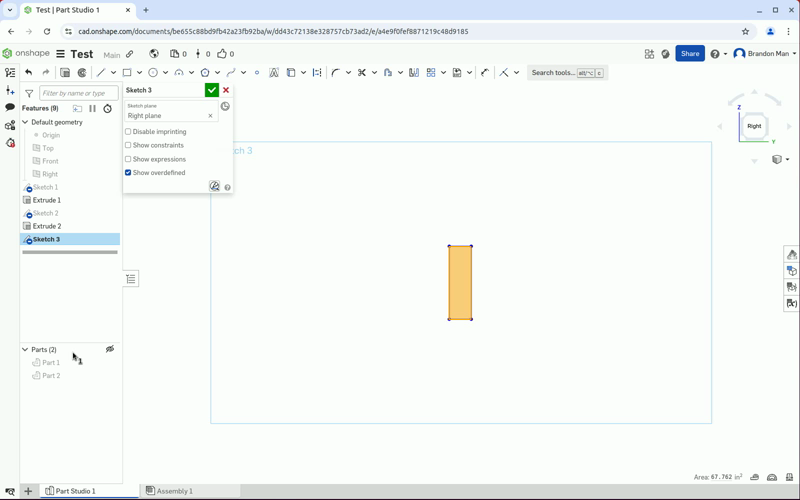
key(shift+y)
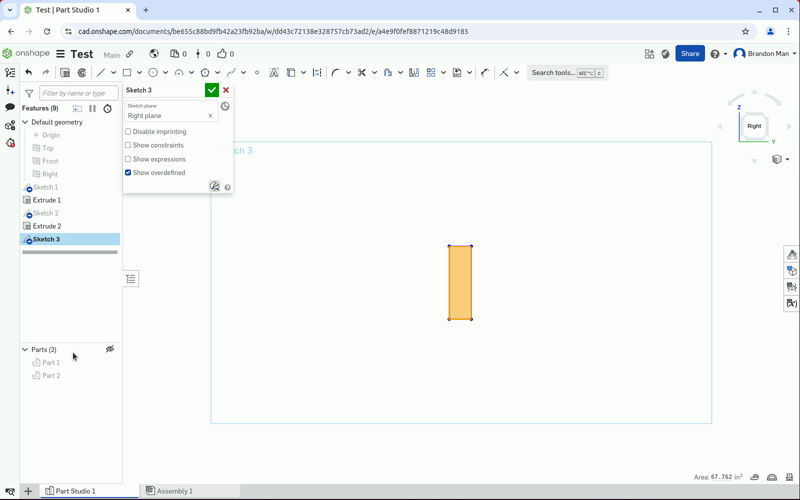
key(shift+e)
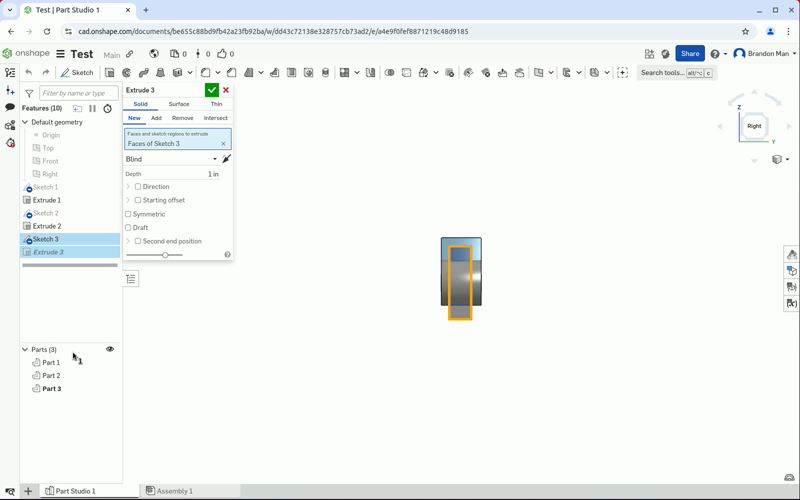
mouse_move(143, 106)
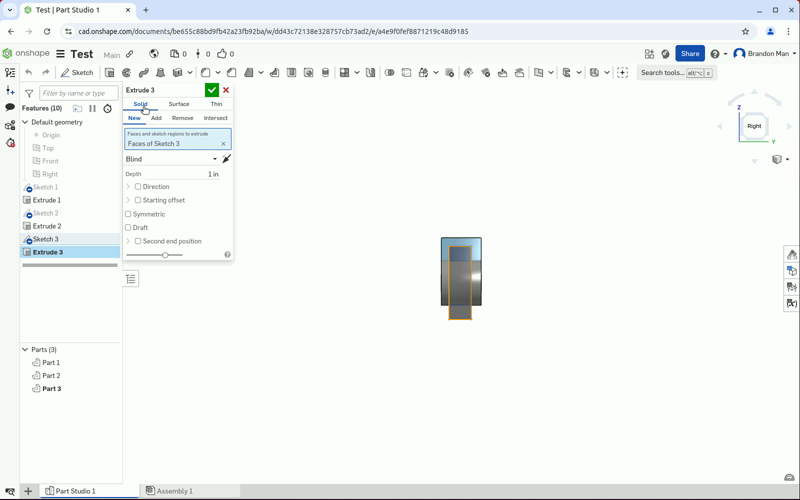
click(143, 106)
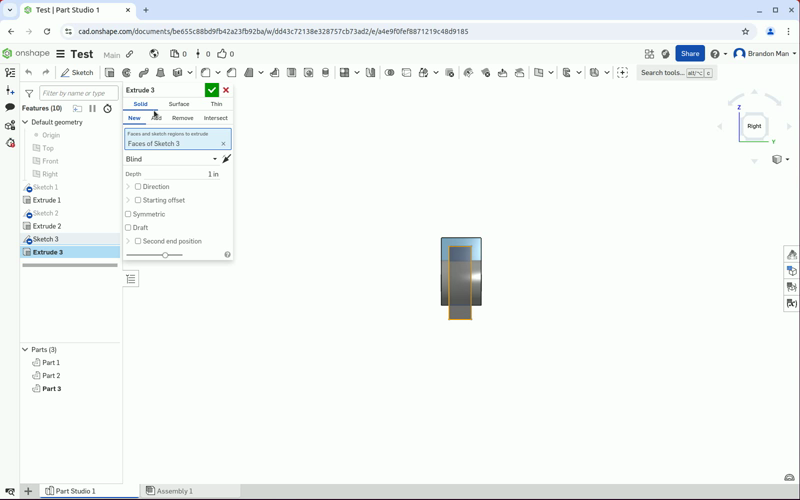
mouse_move(186, 120)
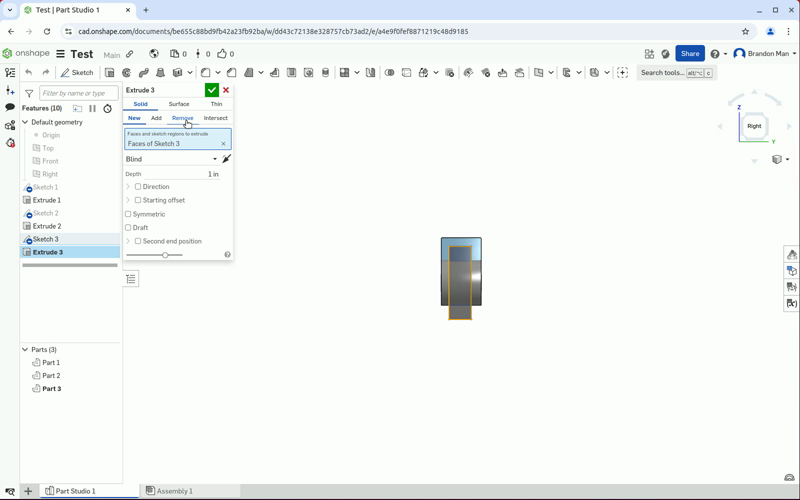
click(186, 120)
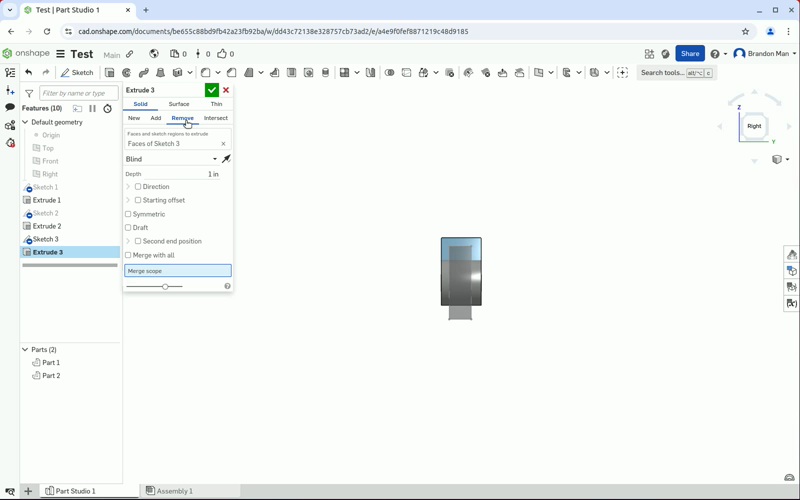
key(tab, 4)
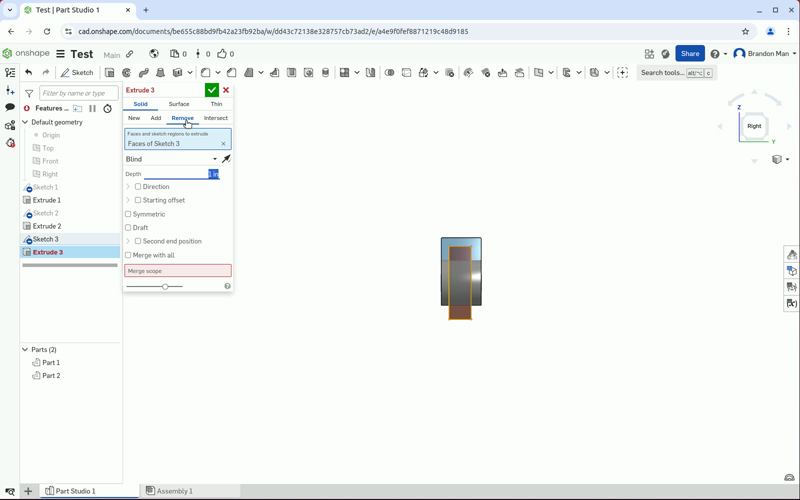
text(53.438)
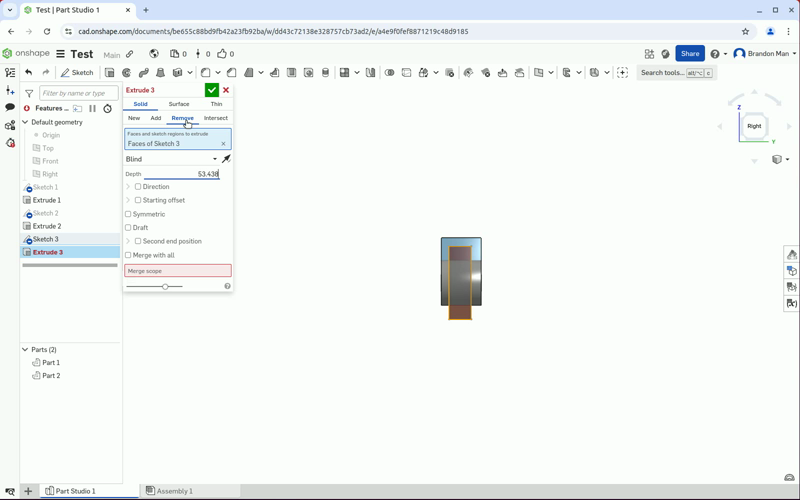
key(tab, 3)
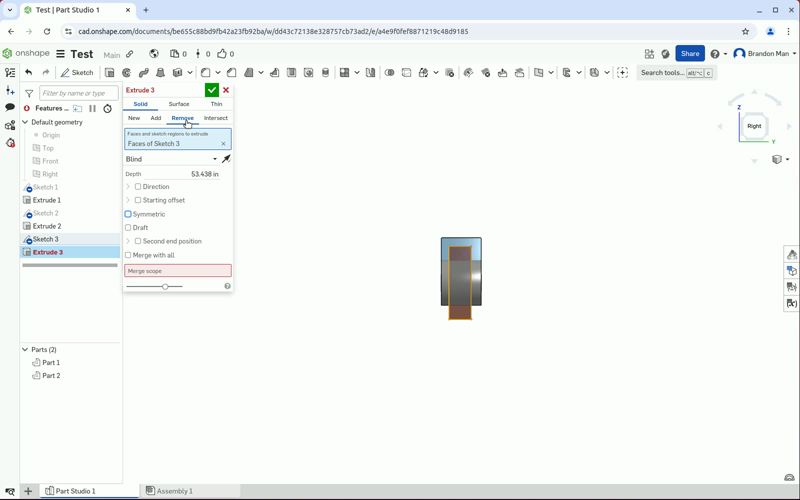
key(space)
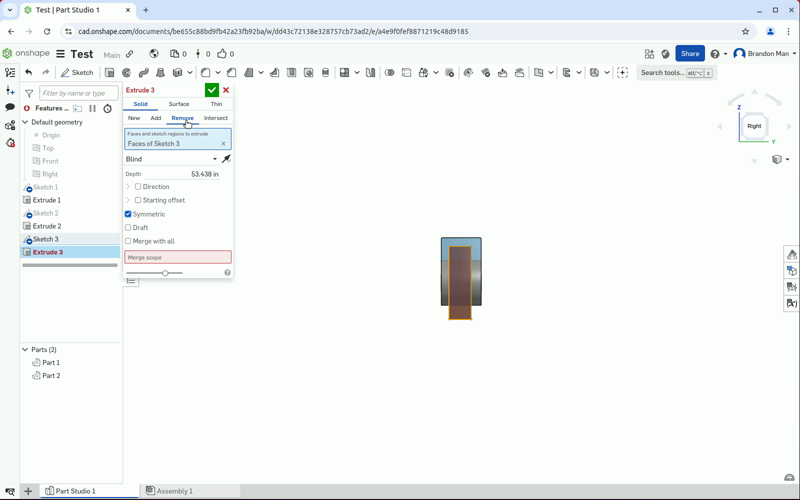
key(tab, 2)
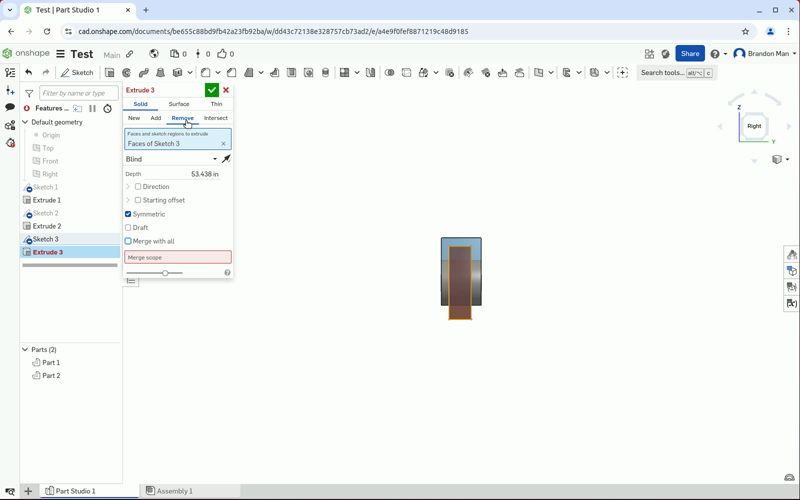
key(space)
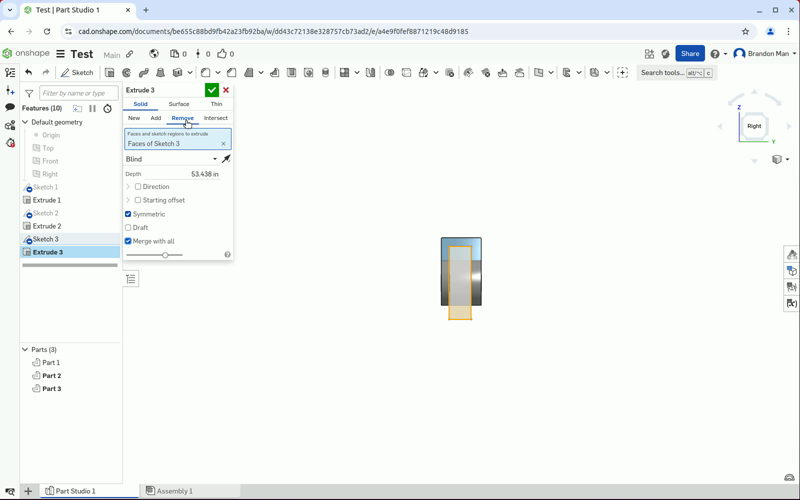
key(enter)
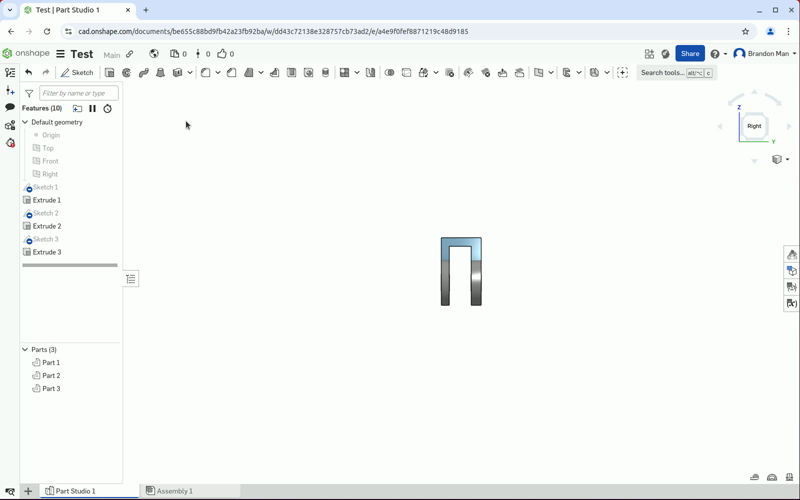
key(shift+h)
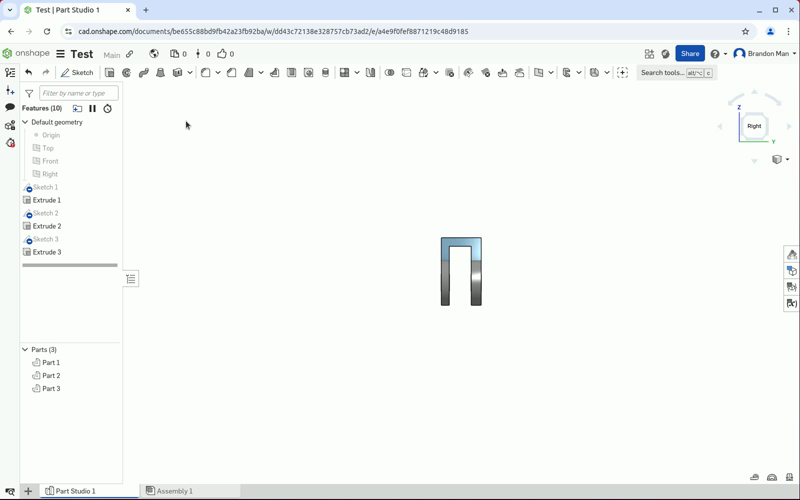
key(shift+h)
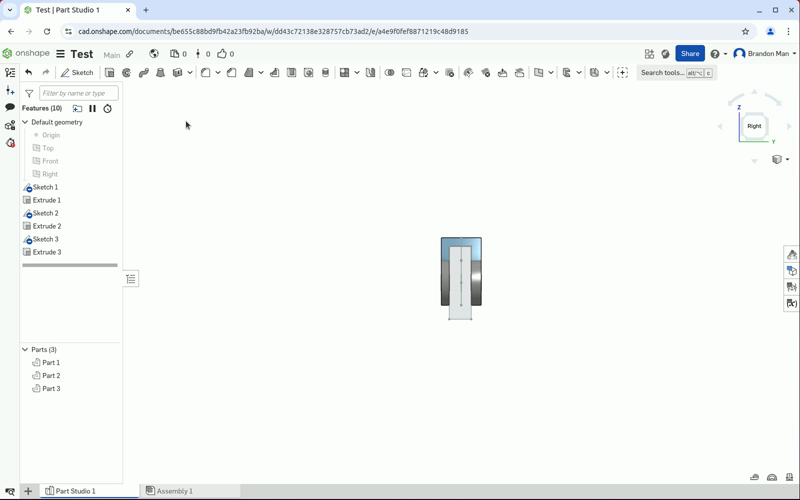
key(shift+7)
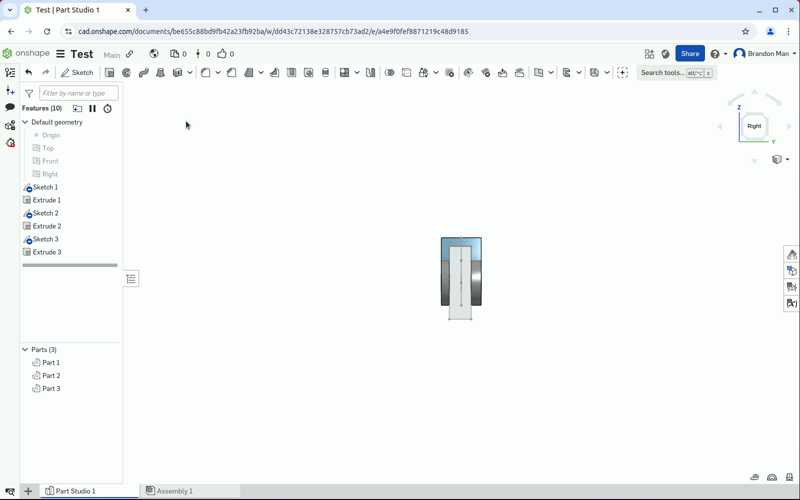
key(right, 2)
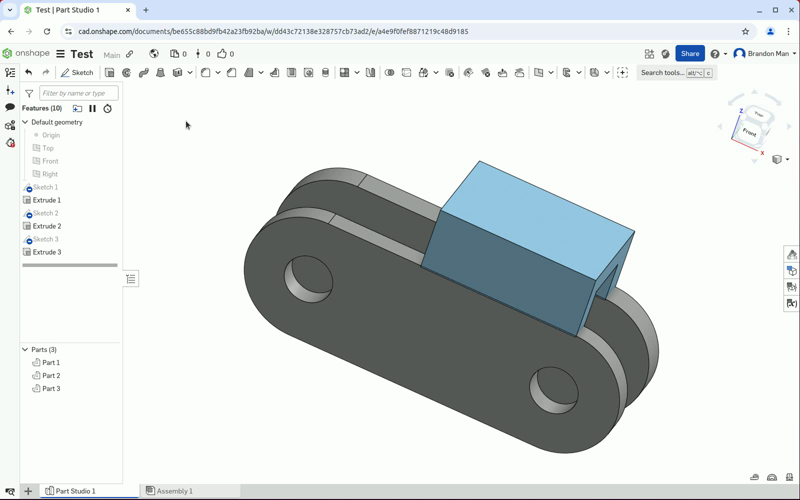
key(down, 2)
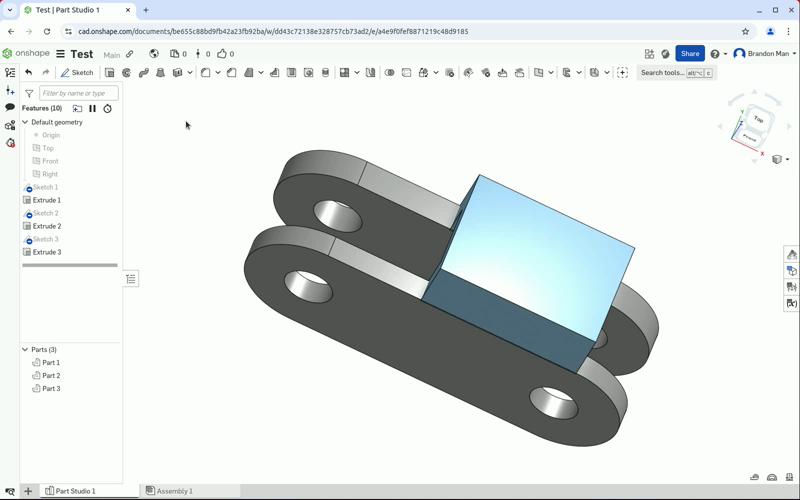
key(up, 2)
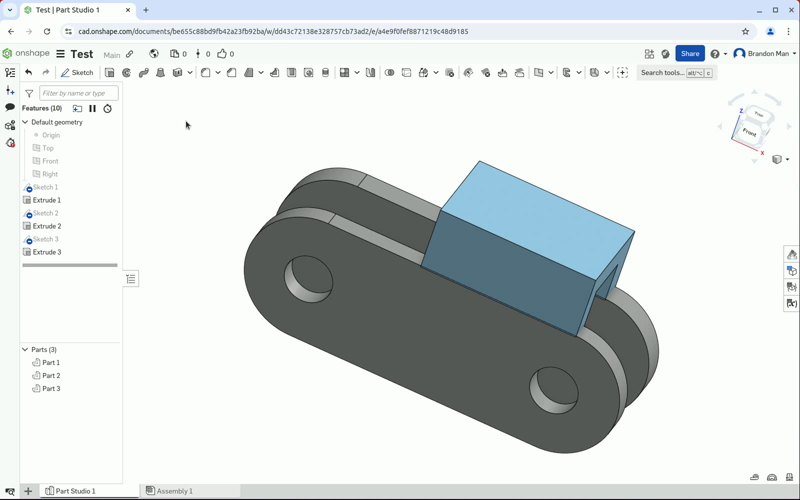
key(left, 2)
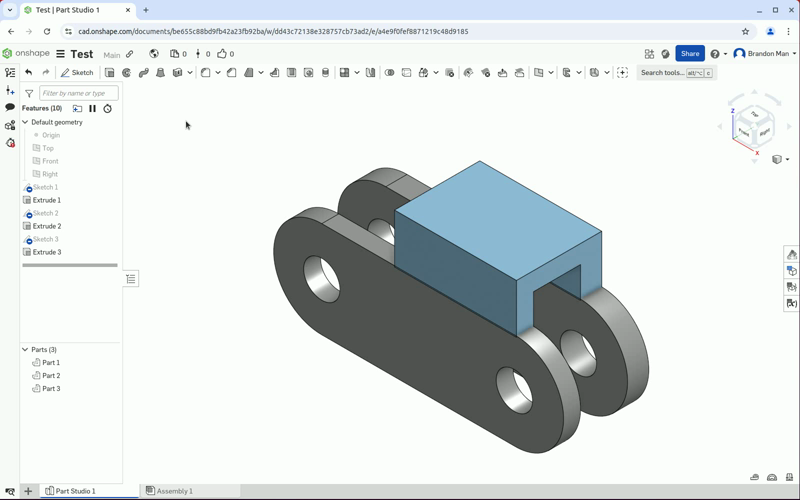
mouse_move(73, 189)
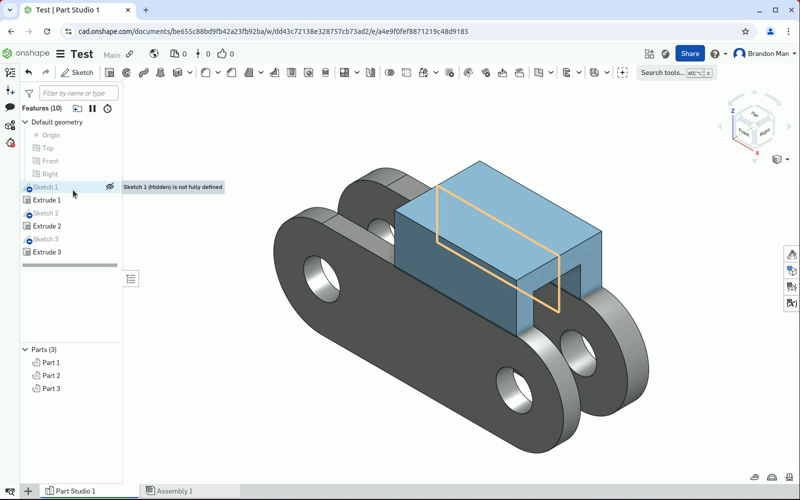
click(73, 189)